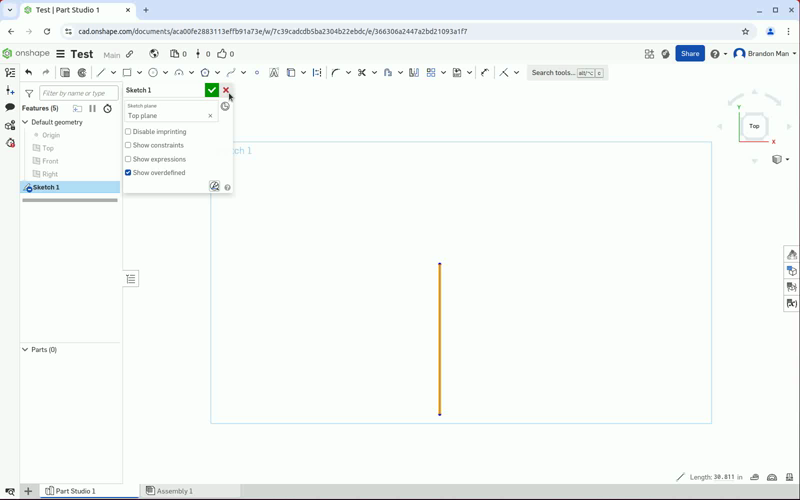
key(shift+h)
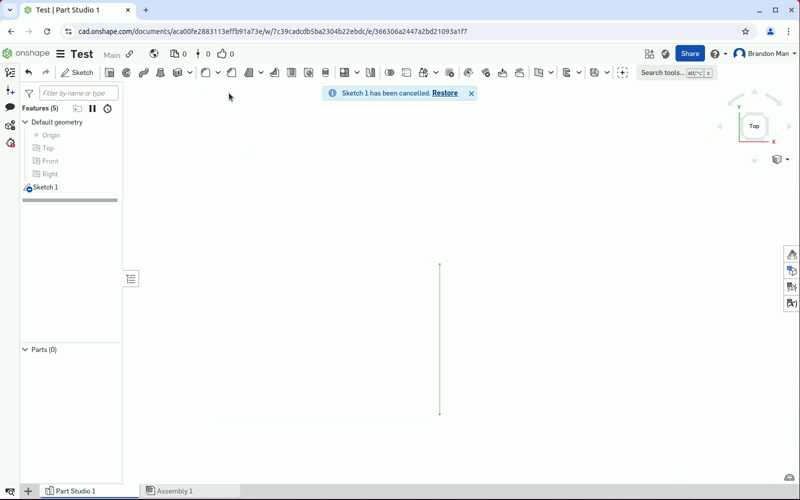
key(shift+s)
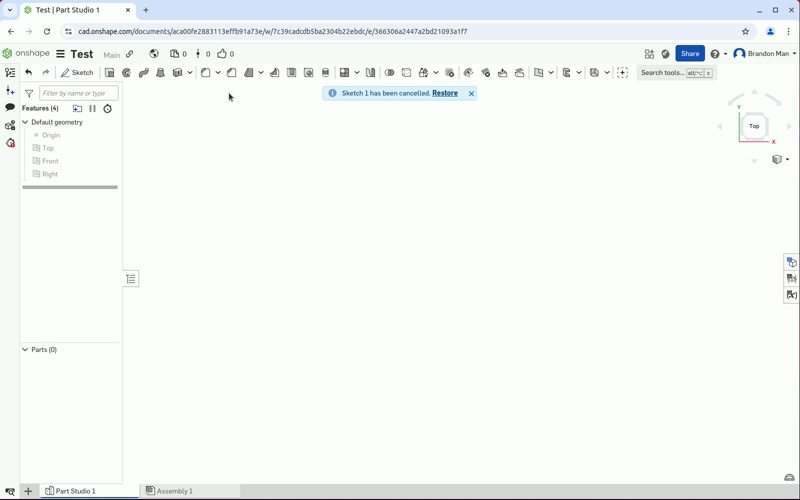
mouse_move(73, 150)
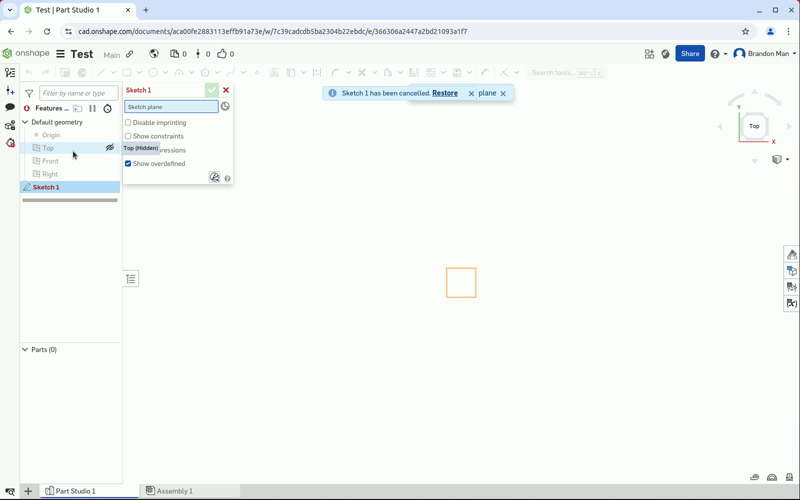
click(73, 150)
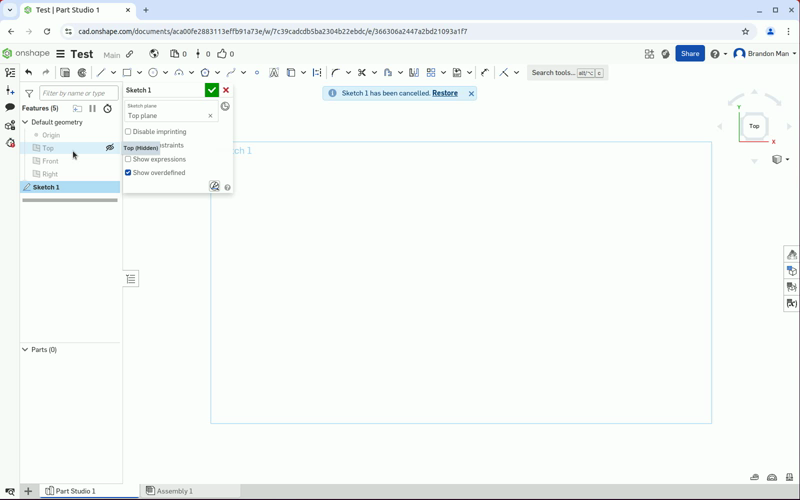
mouse_move(73, 352)
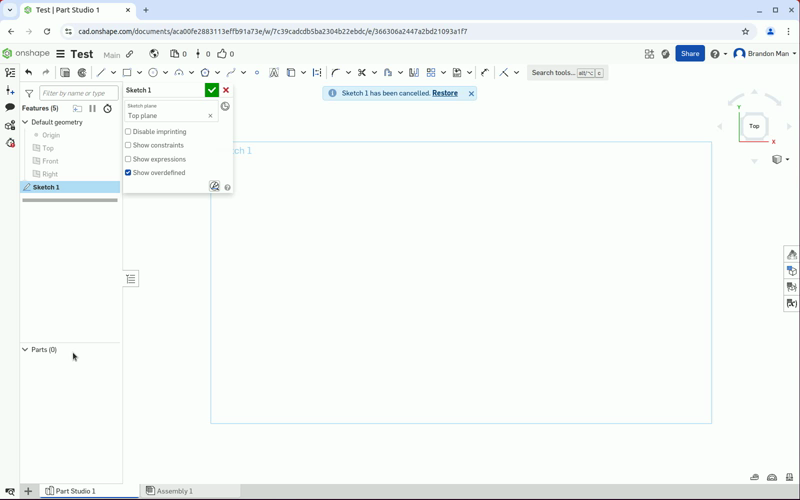
key(y)
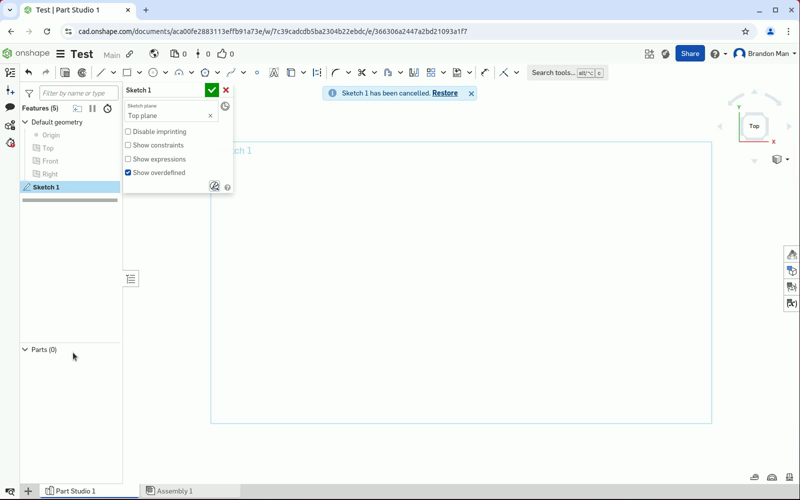
key(l)
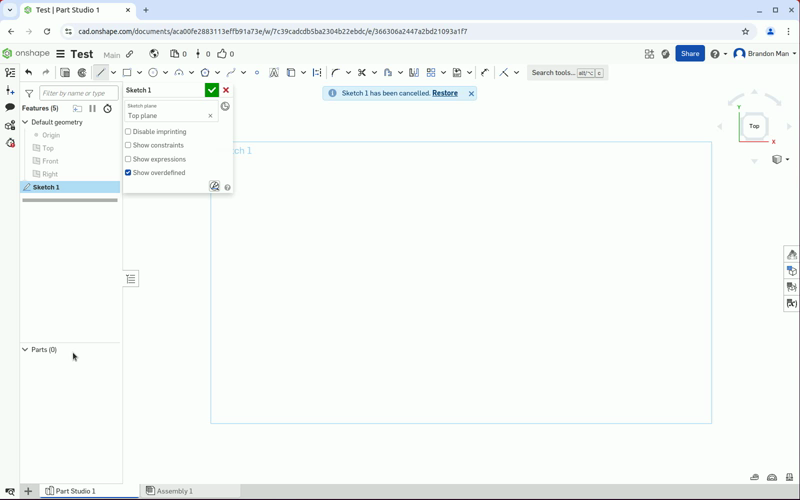
key_down(shift)
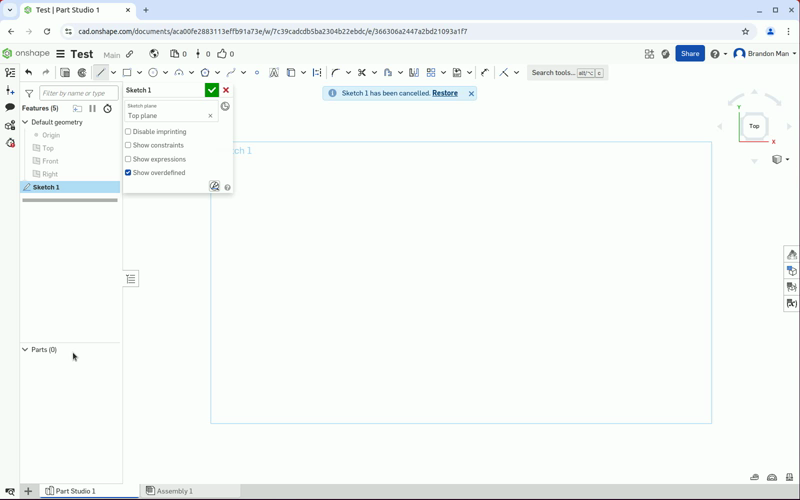
mouse_move(457, 286)
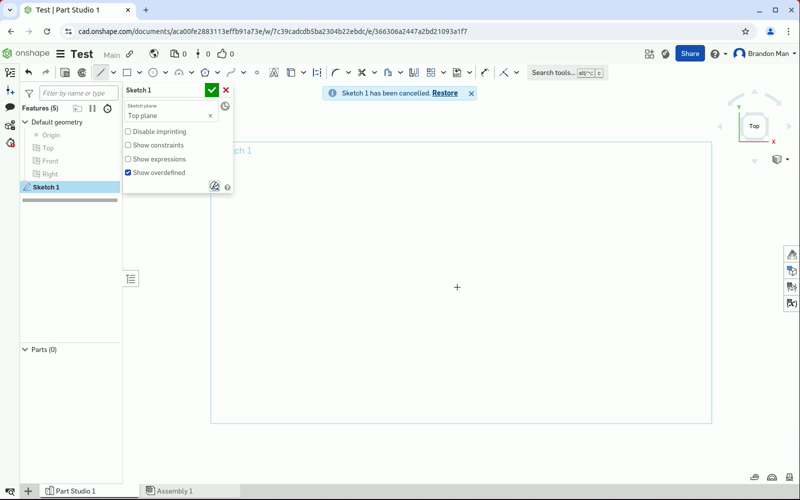
click(457, 286)
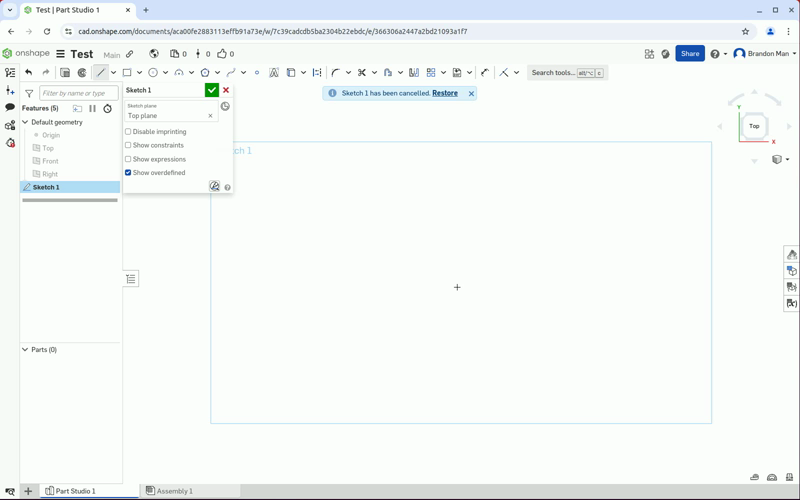
key_up(shift)
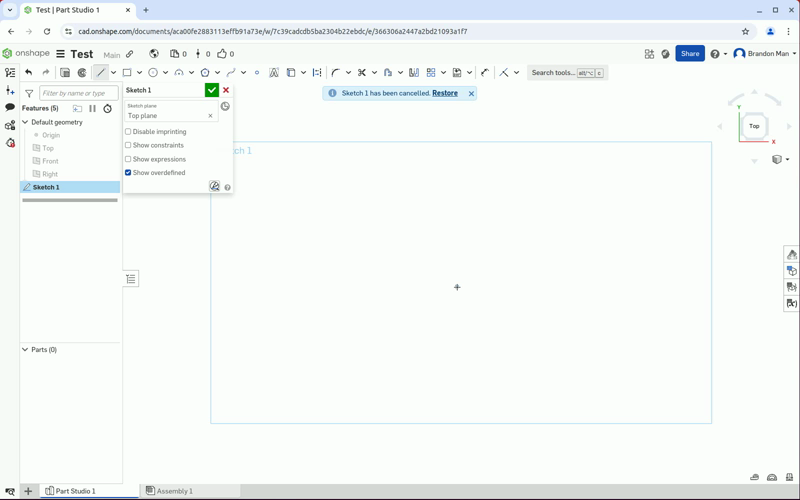
key_down(shift)
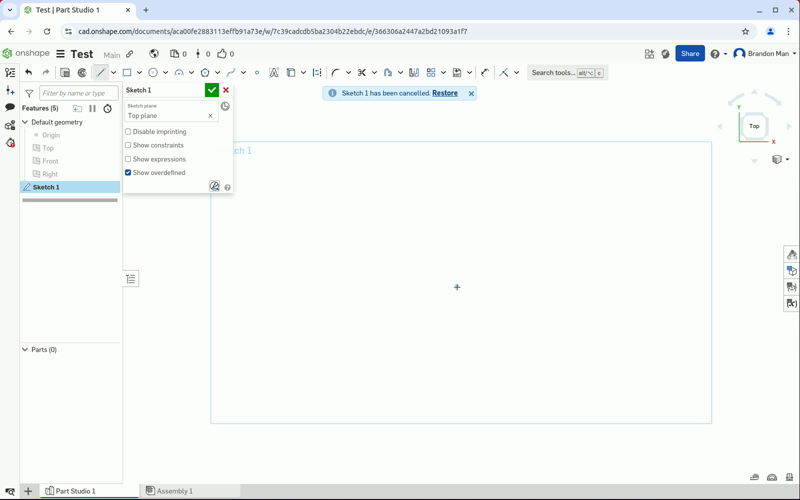
mouse_move(573, 286)
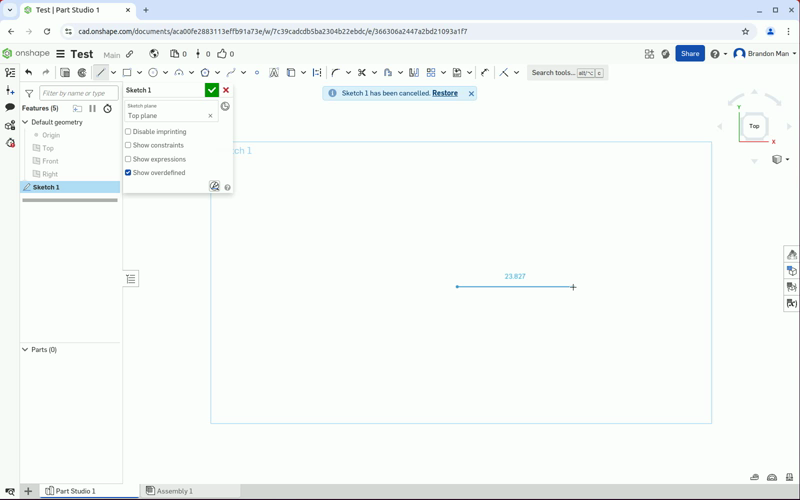
click(573, 286)
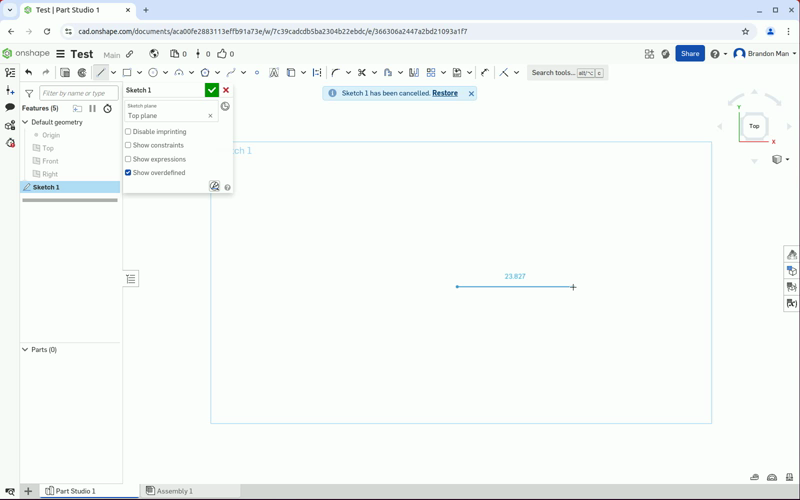
key_up(shift)
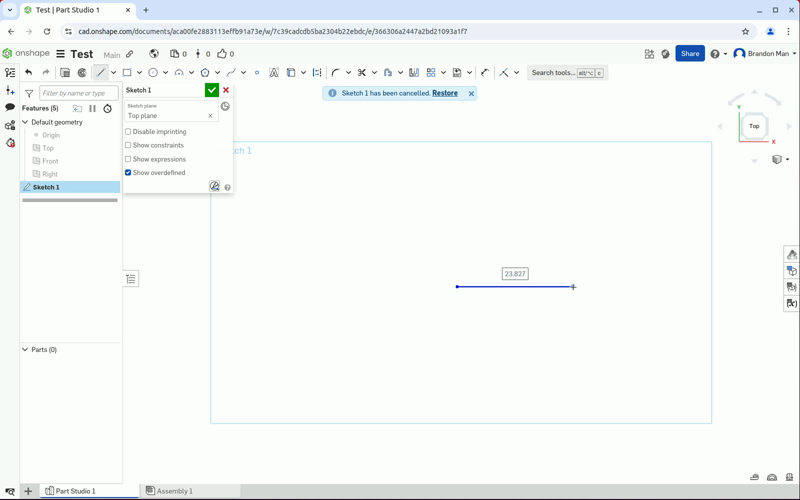
key_down(shift)
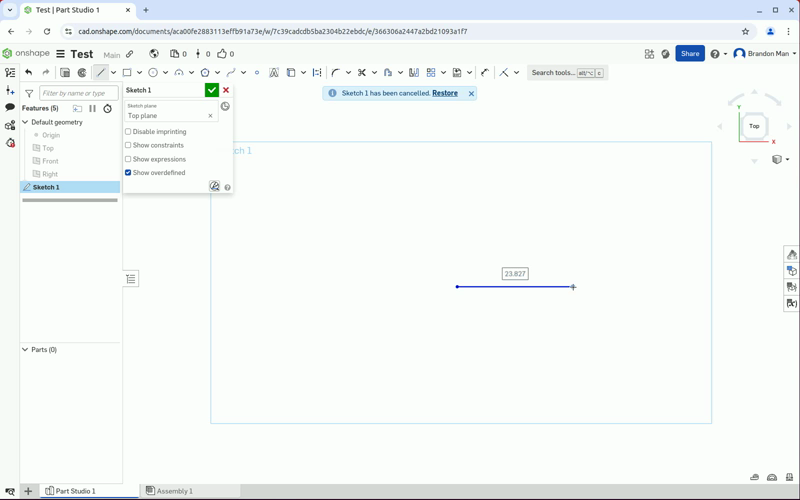
mouse_move(573, 213)
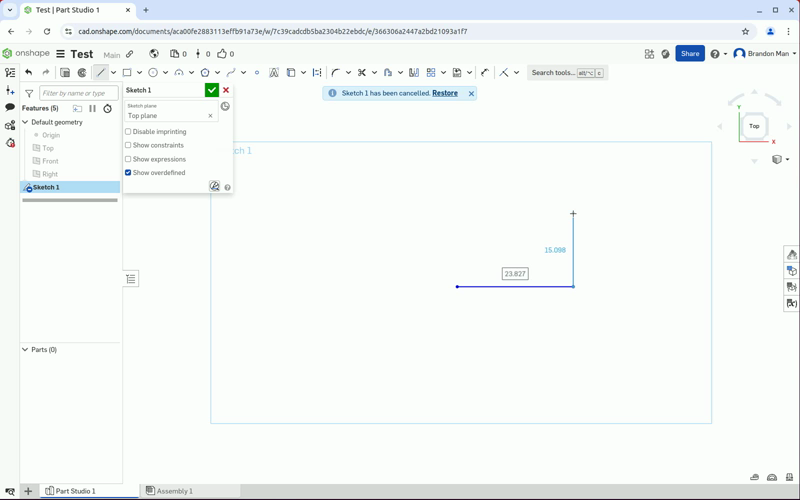
click(573, 213)
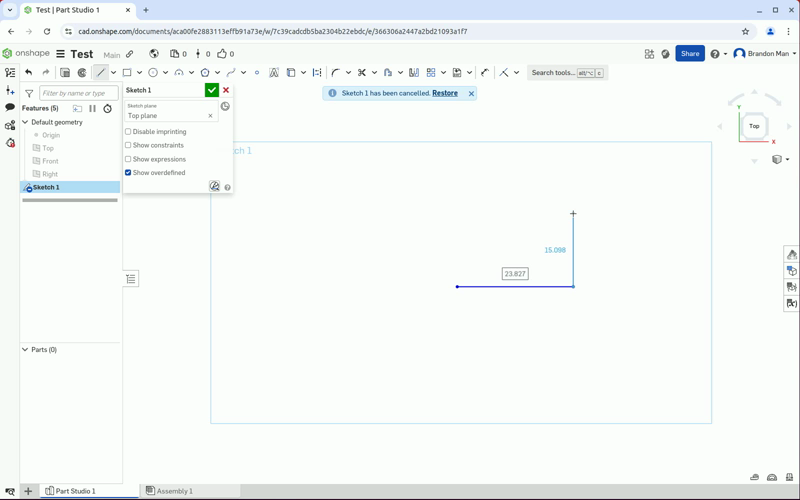
key_up(shift)
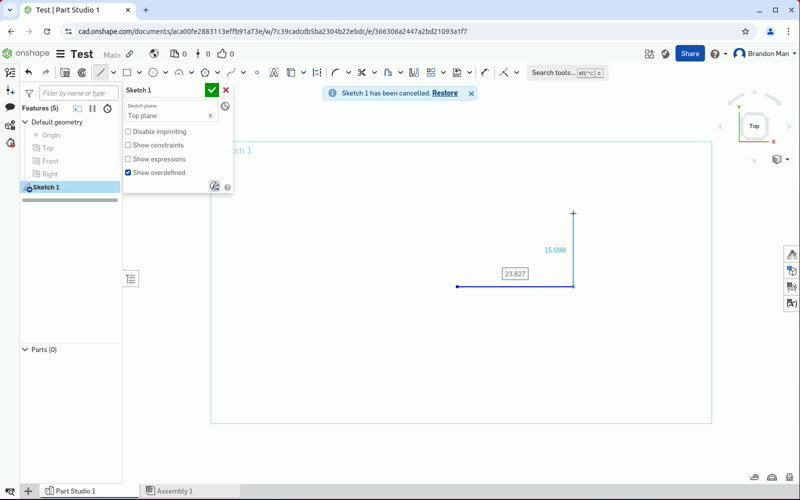
key_down(shift)
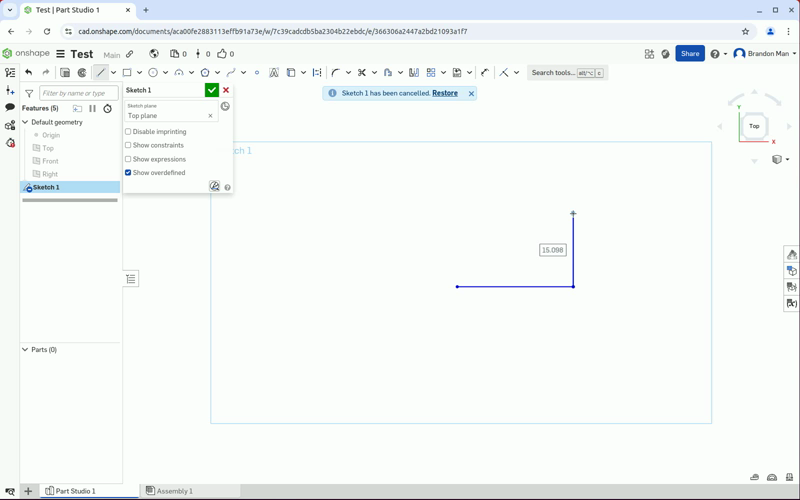
mouse_move(457, 213)
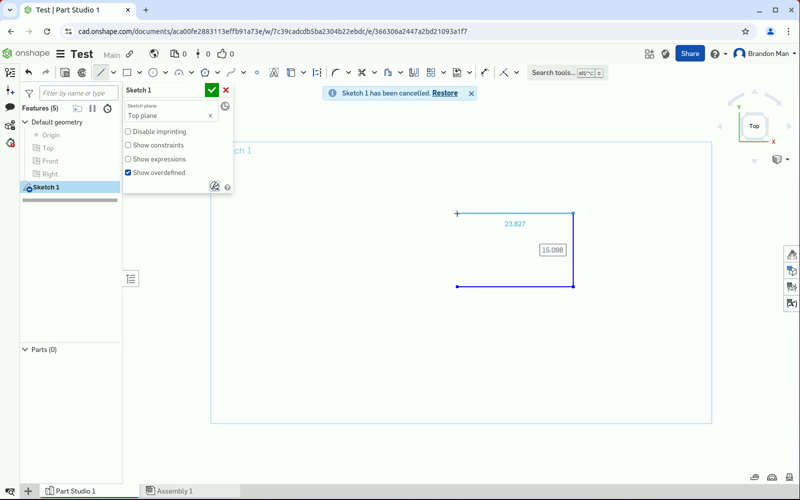
click(457, 213)
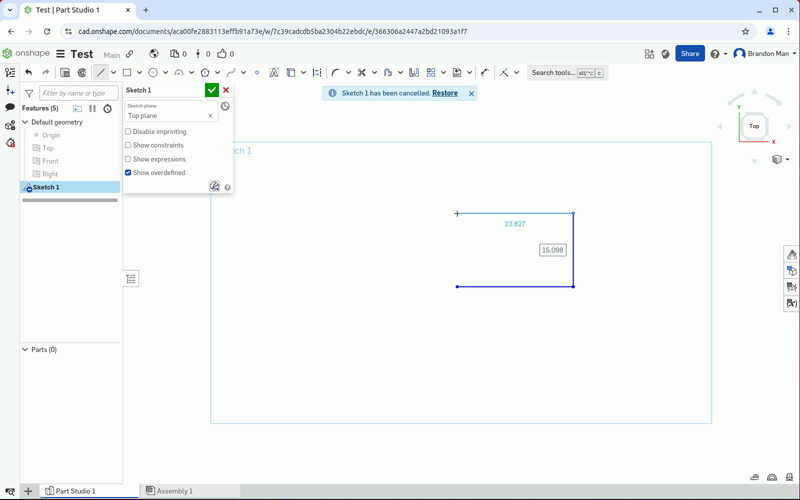
key_up(shift)
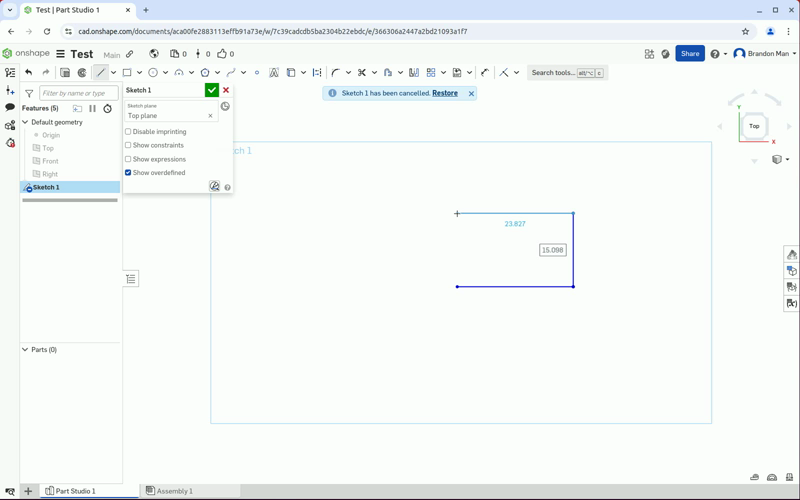
key_down(shift)
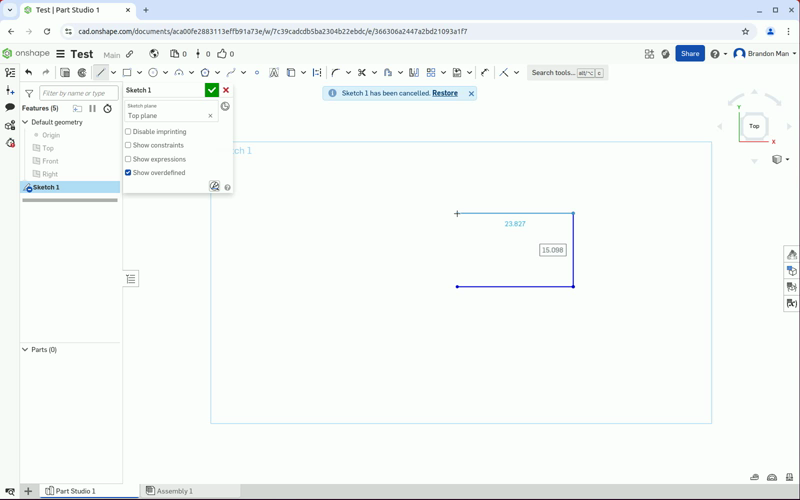
mouse_move(457, 286)
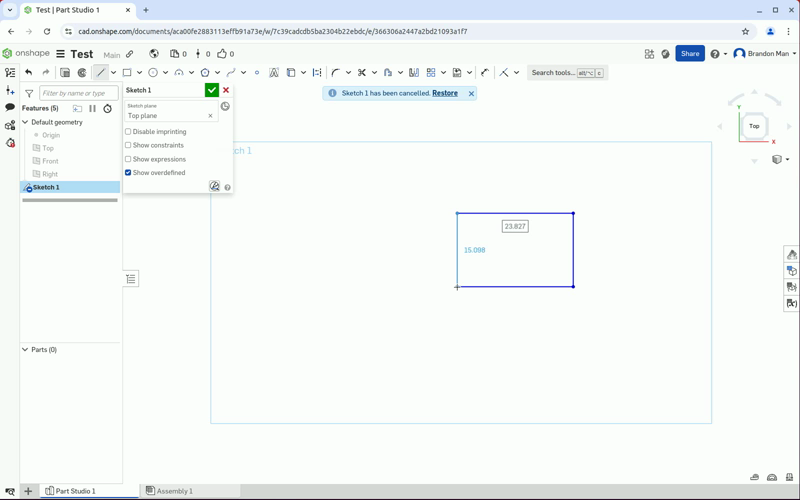
key_up(shift)
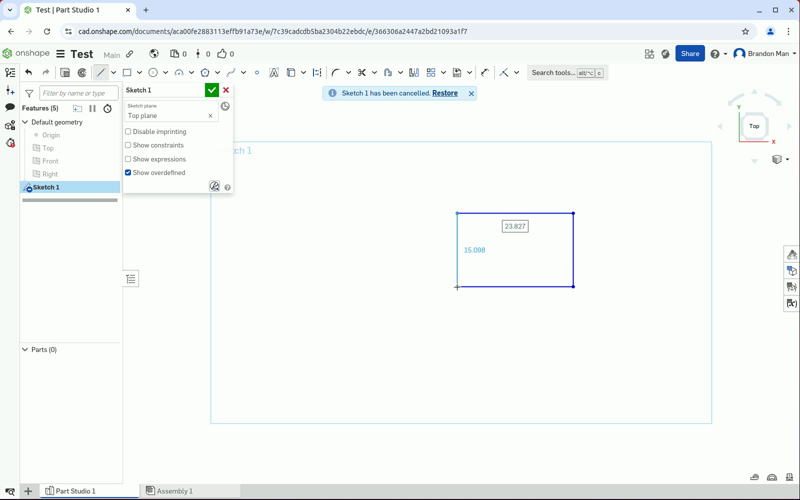
click(457, 286)
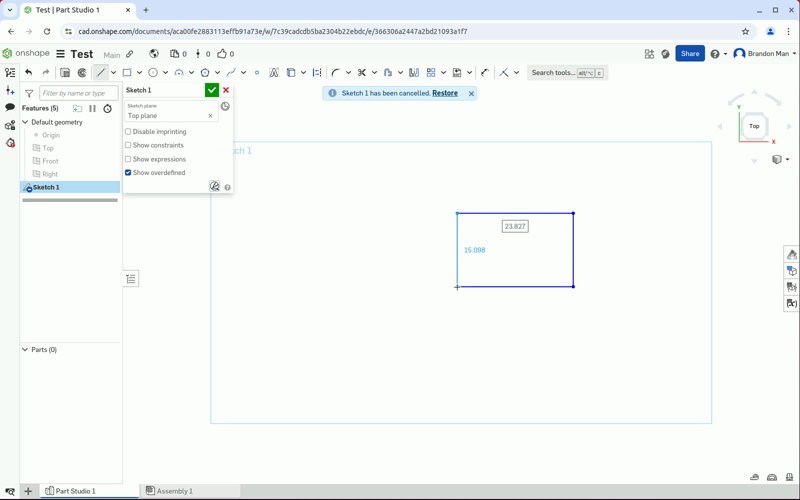
key(esc)
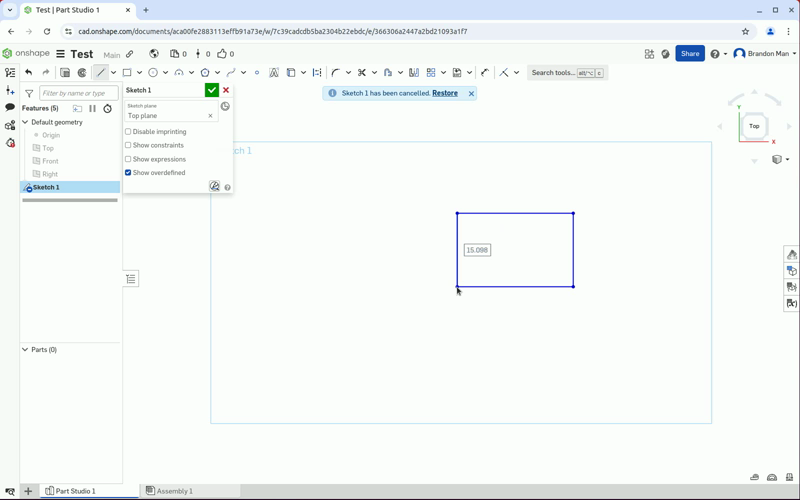
key(l)
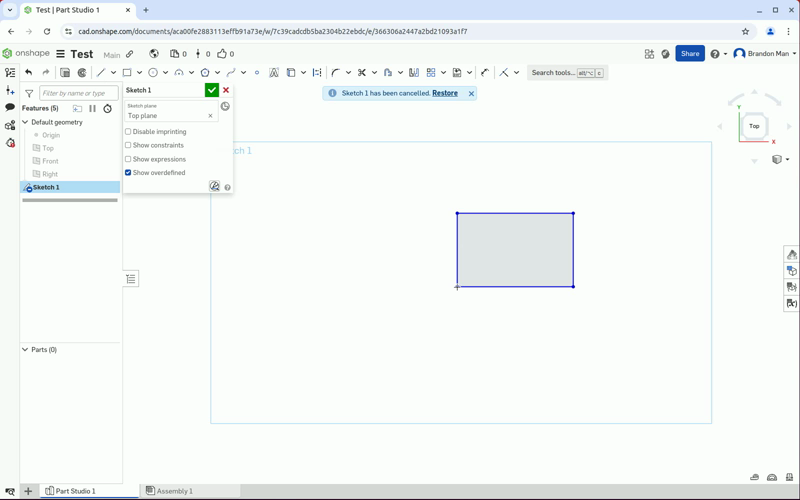
key_down(shift)
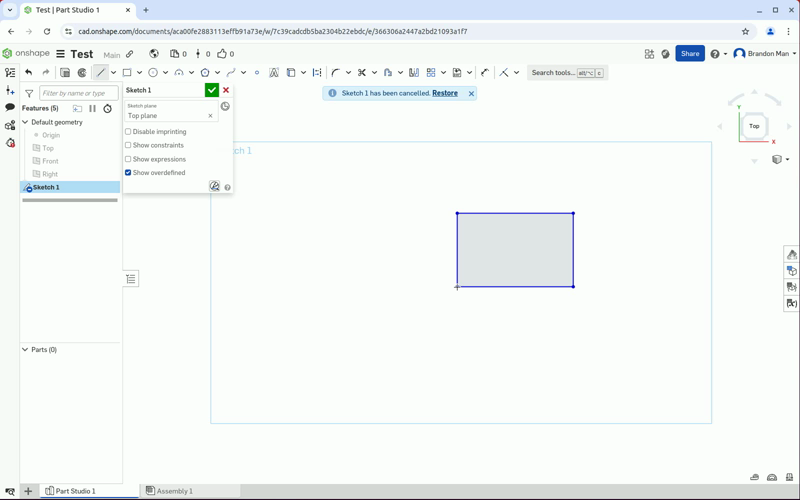
mouse_move(458, 285)
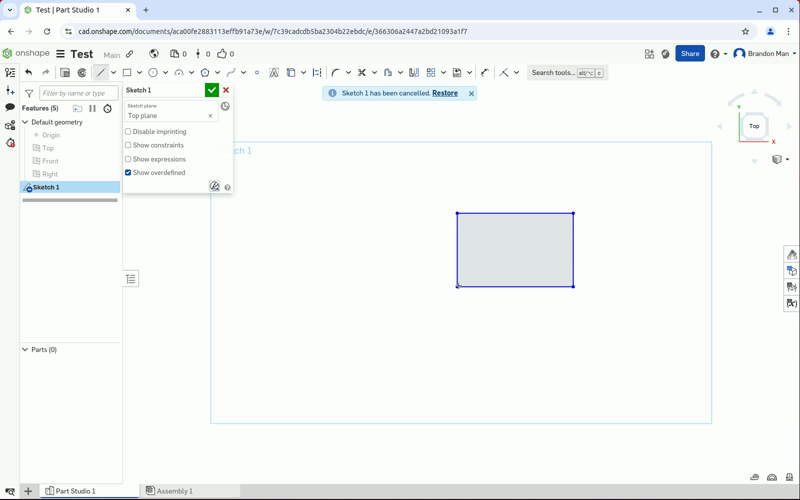
scroll(6)
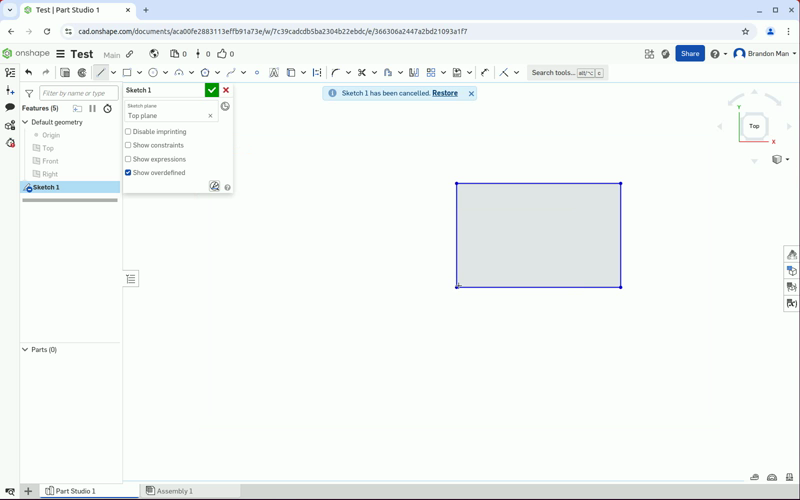
scroll(6)
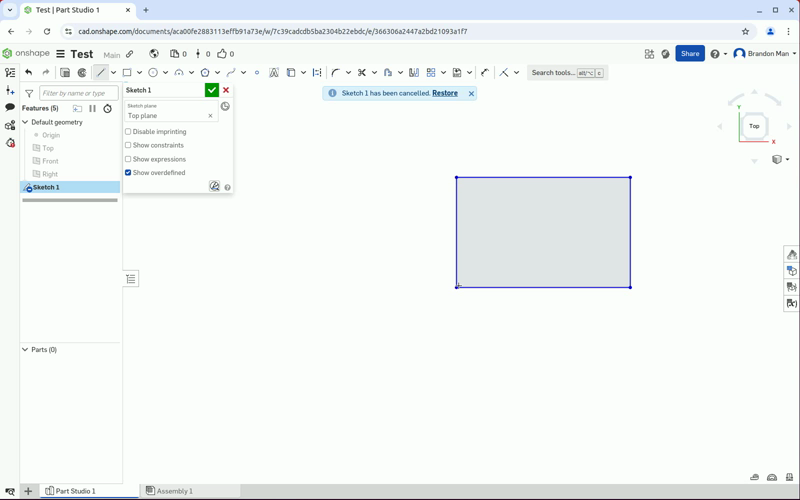
scroll(6)
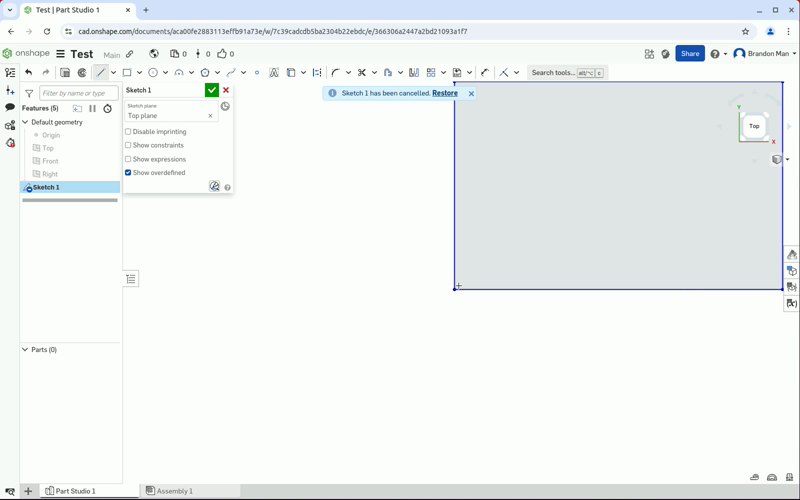
scroll(6)
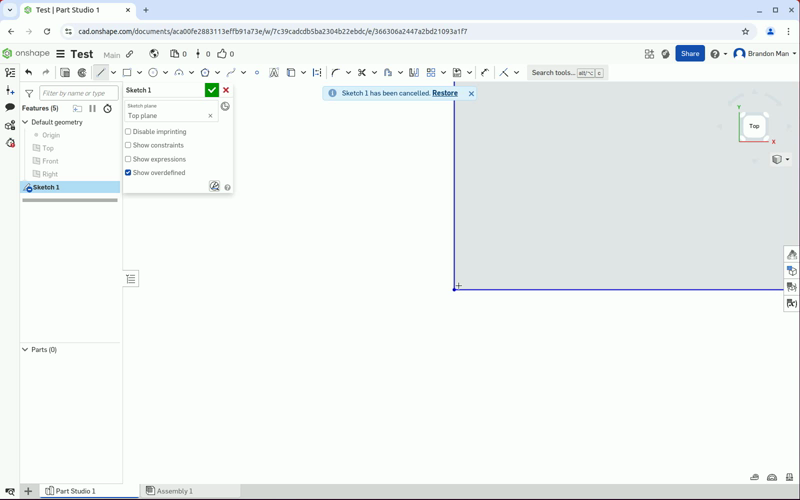
scroll(6)
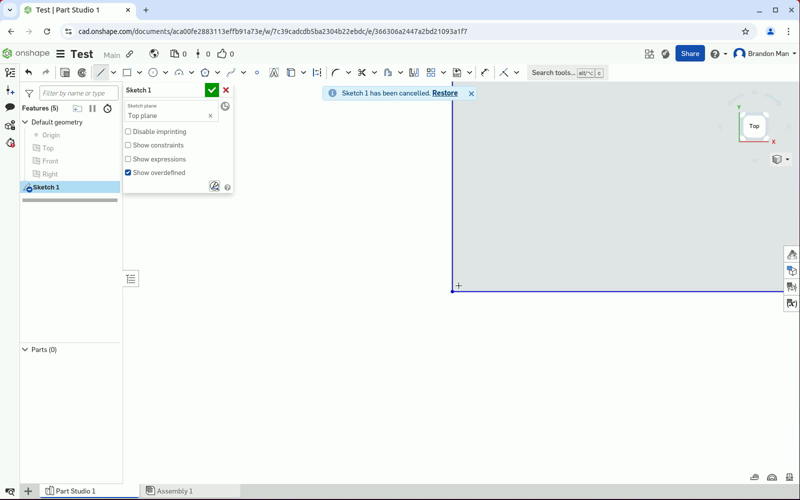
scroll(6)
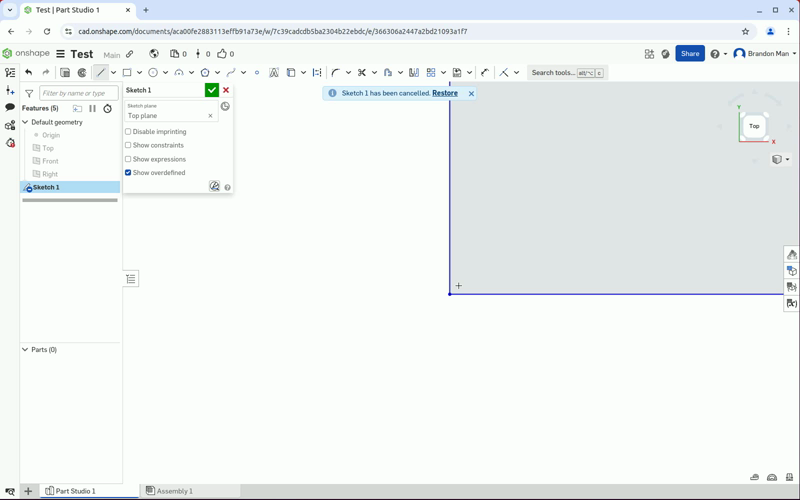
scroll(6)
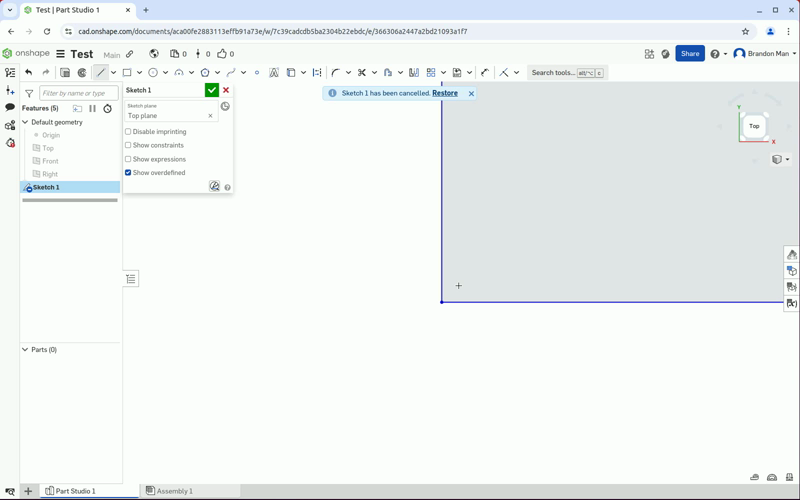
click(458, 285)
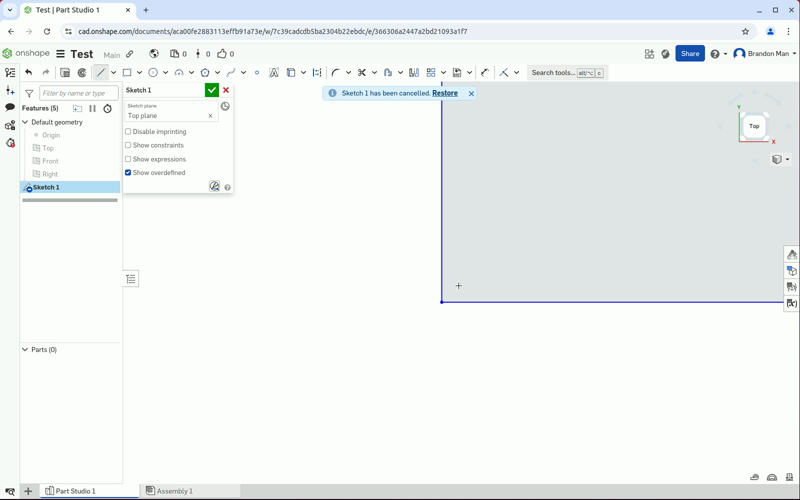
scroll(-6)
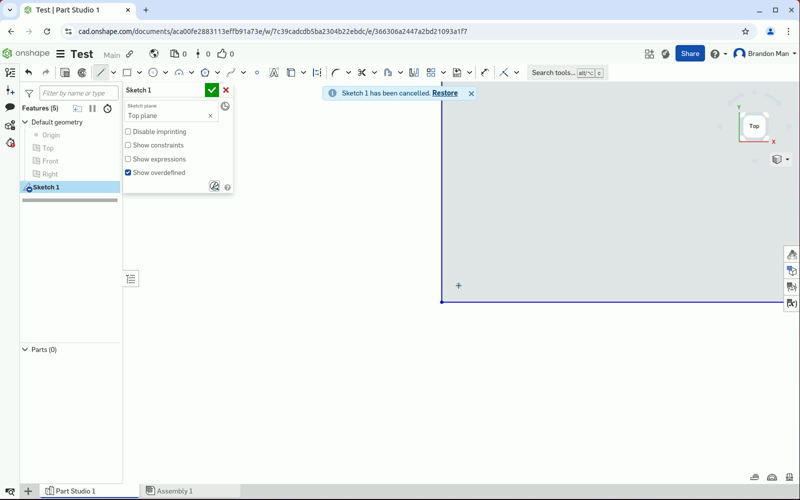
scroll(-6)
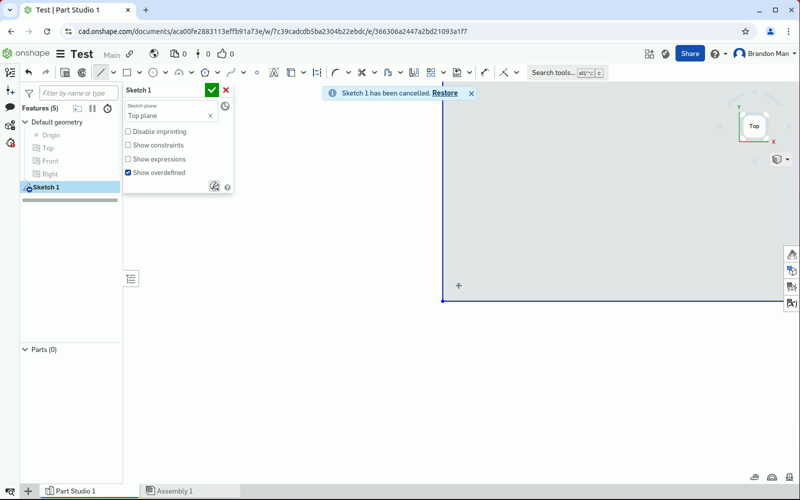
scroll(-6)
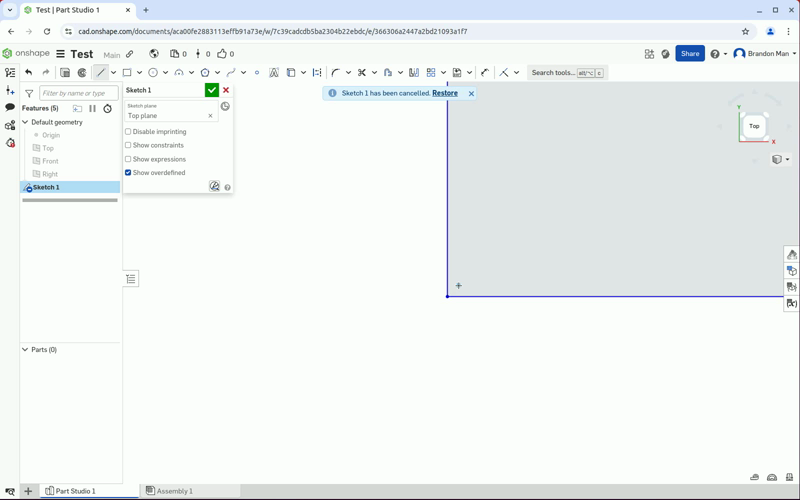
scroll(-6)
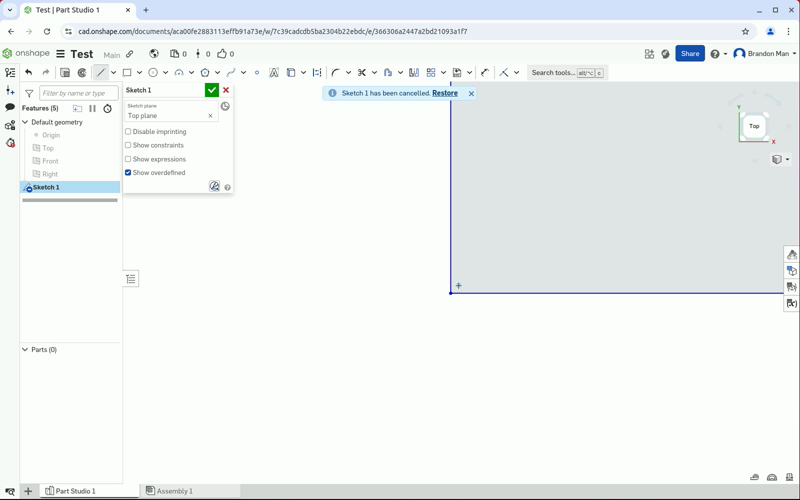
scroll(-6)
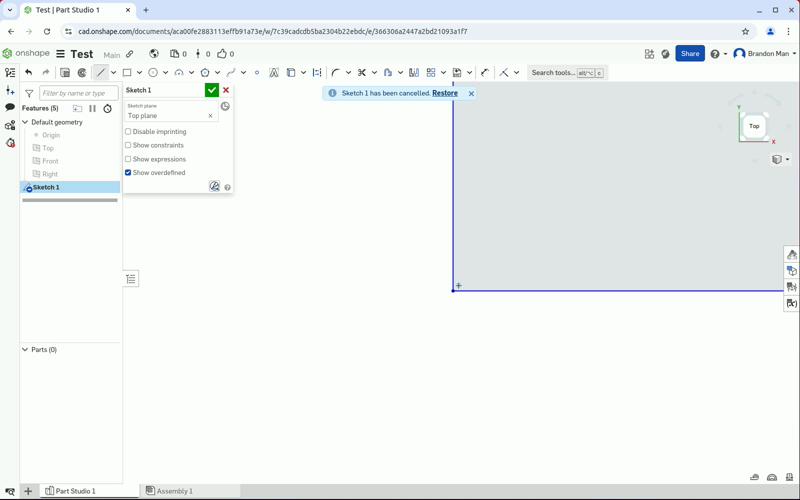
scroll(-6)
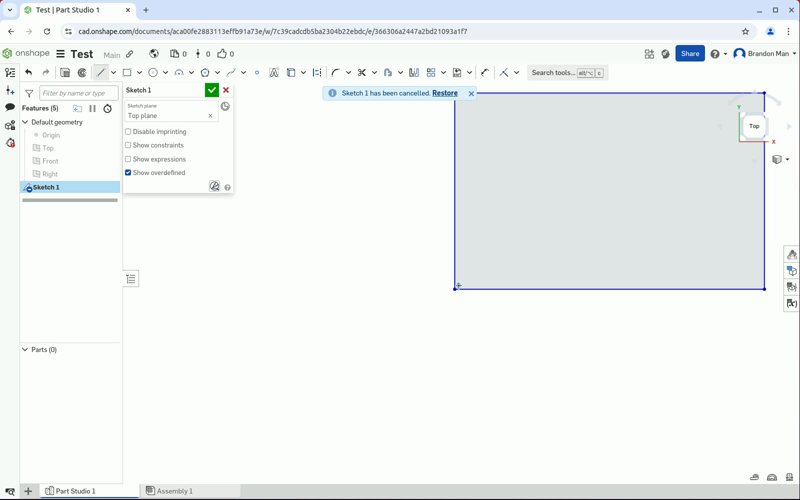
scroll(-6)
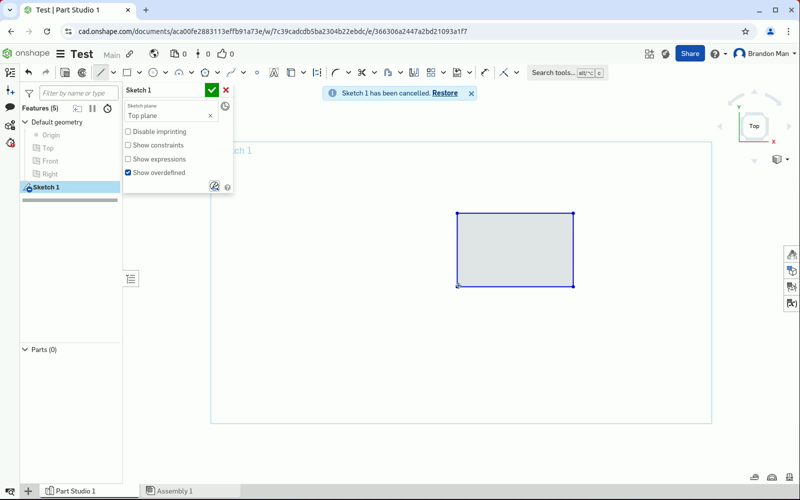
key_up(shift)
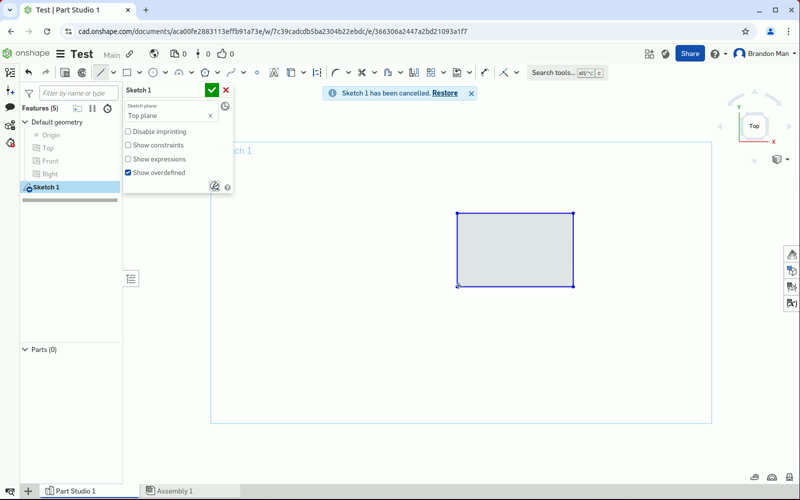
key_down(shift)
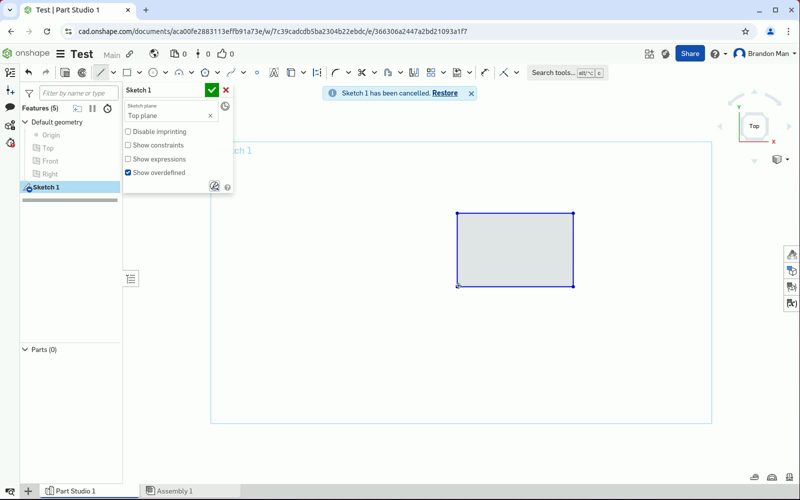
mouse_move(572, 285)
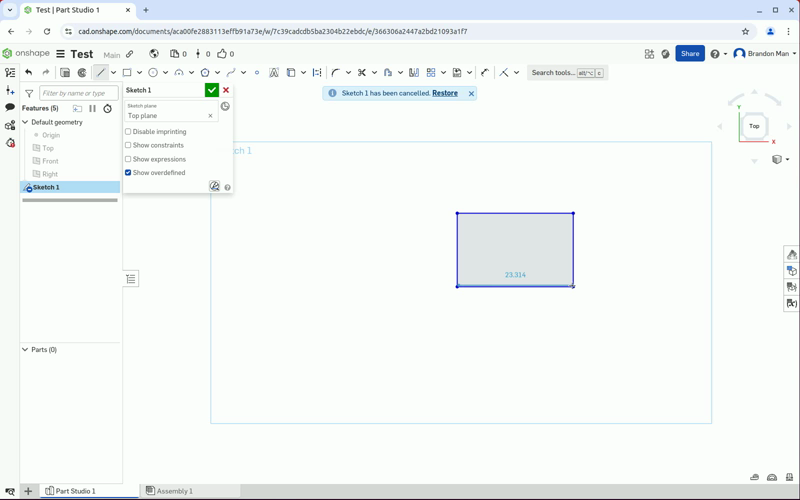
scroll(6)
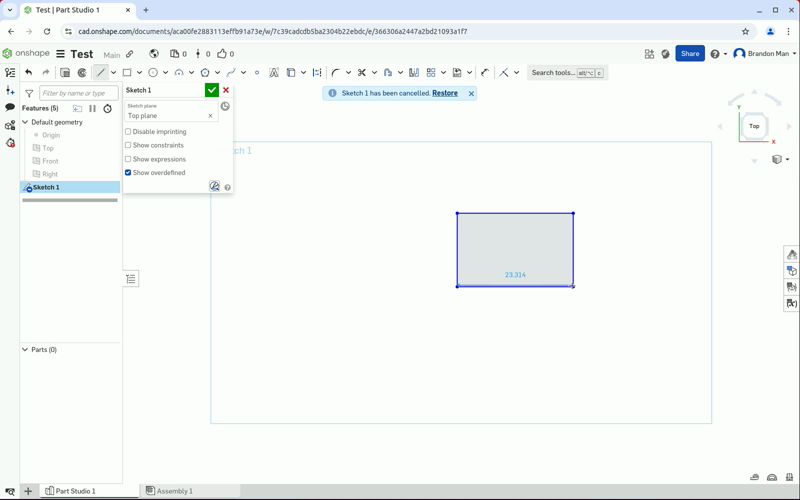
scroll(6)
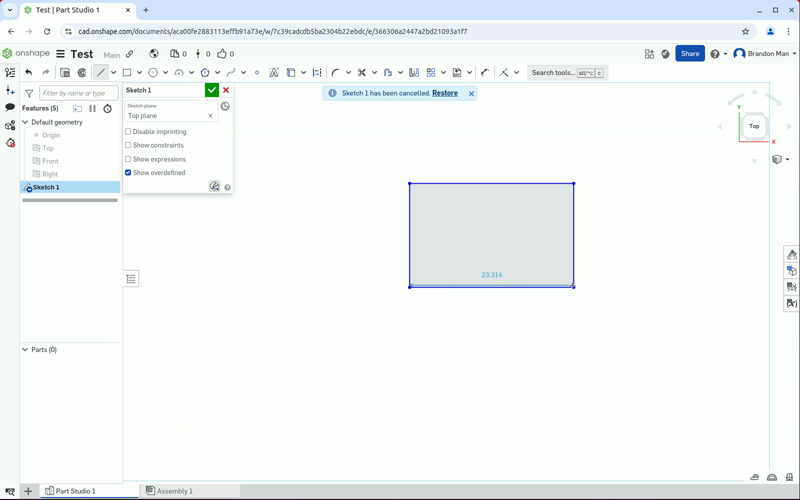
scroll(6)
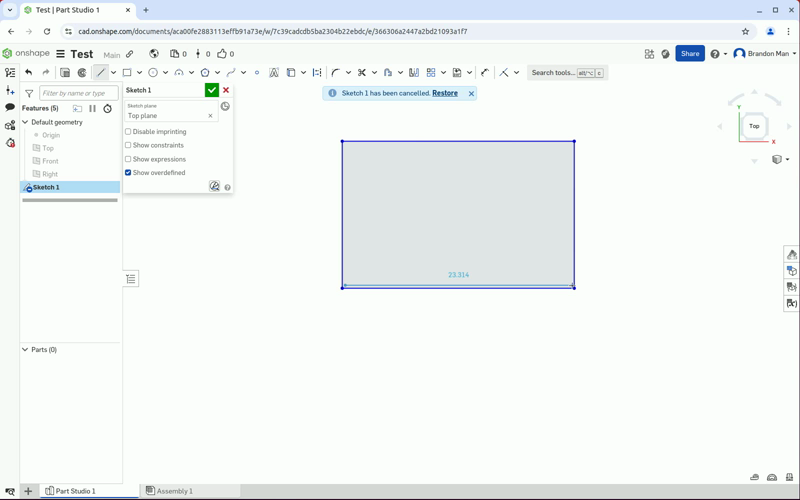
scroll(6)
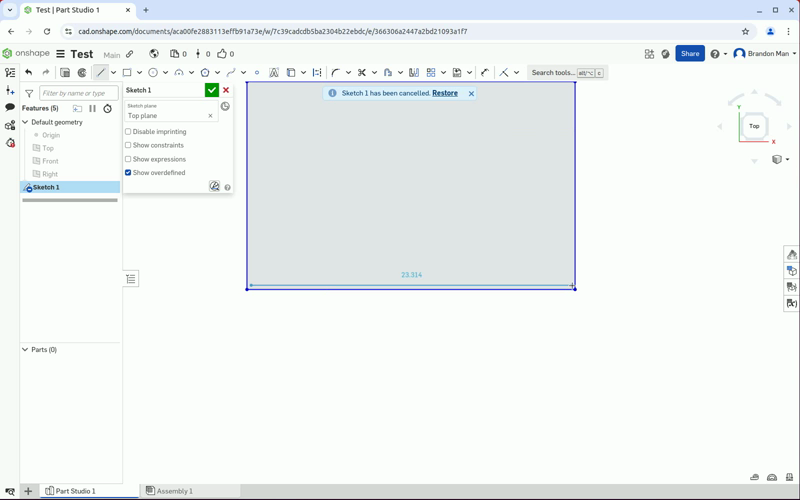
scroll(6)
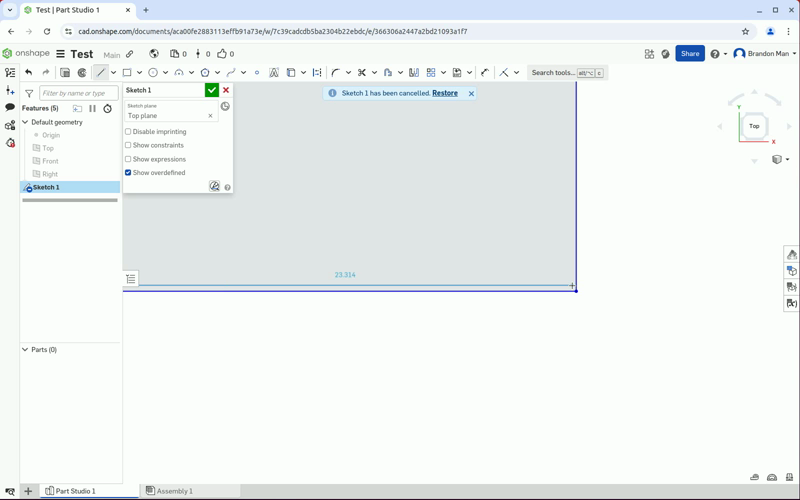
scroll(6)
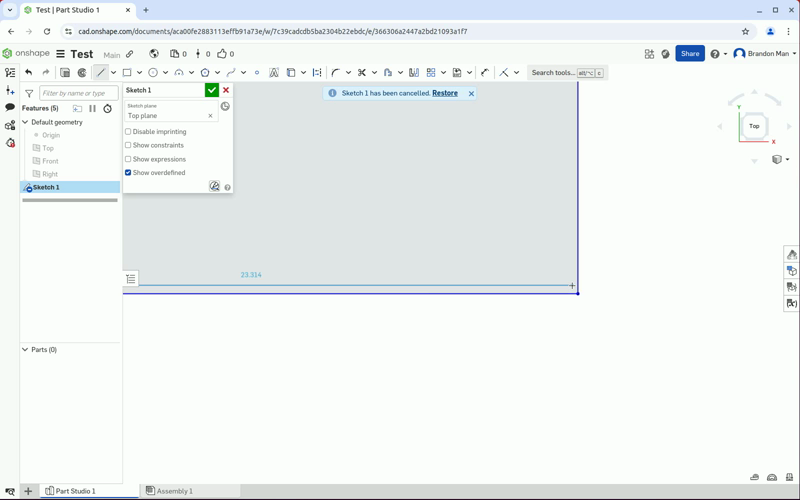
scroll(6)
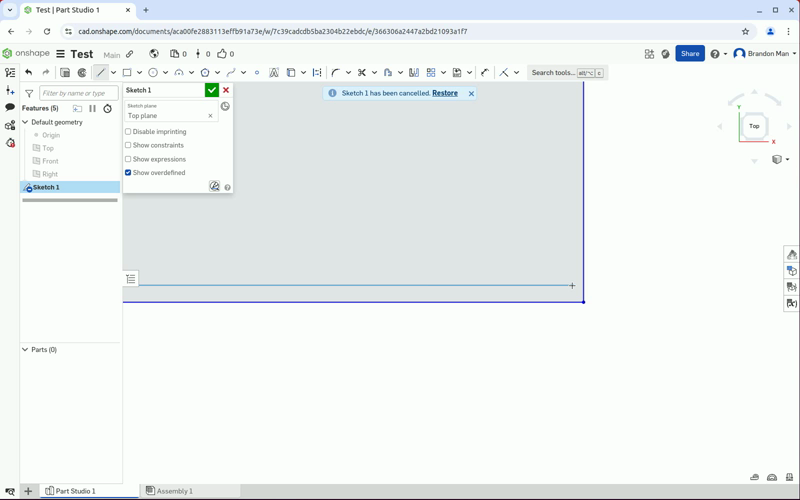
click(572, 285)
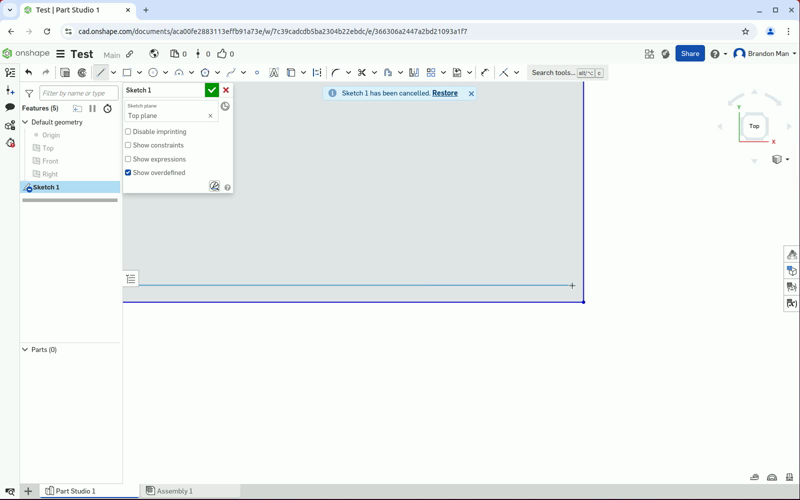
scroll(-6)
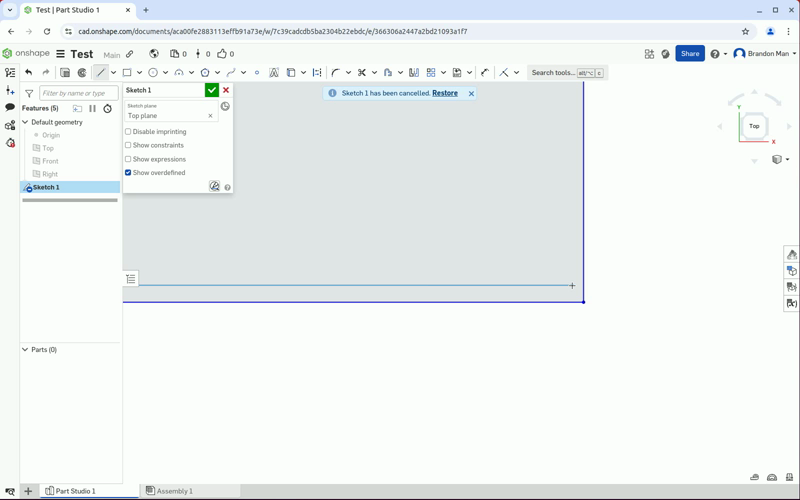
scroll(-6)
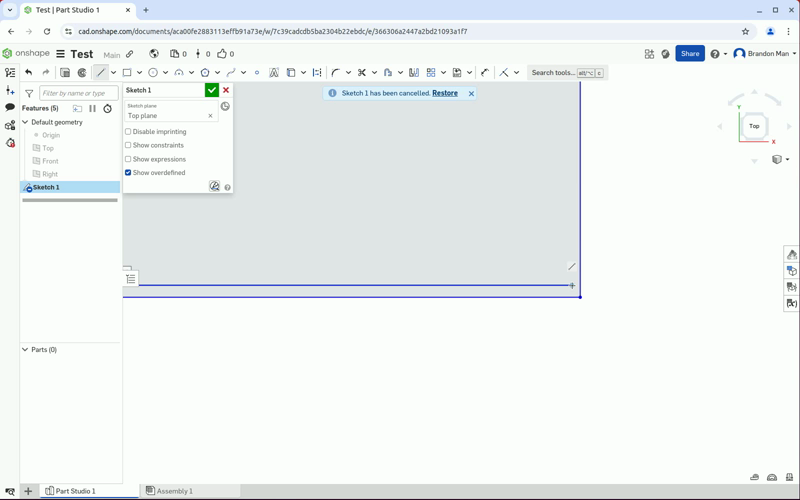
scroll(-6)
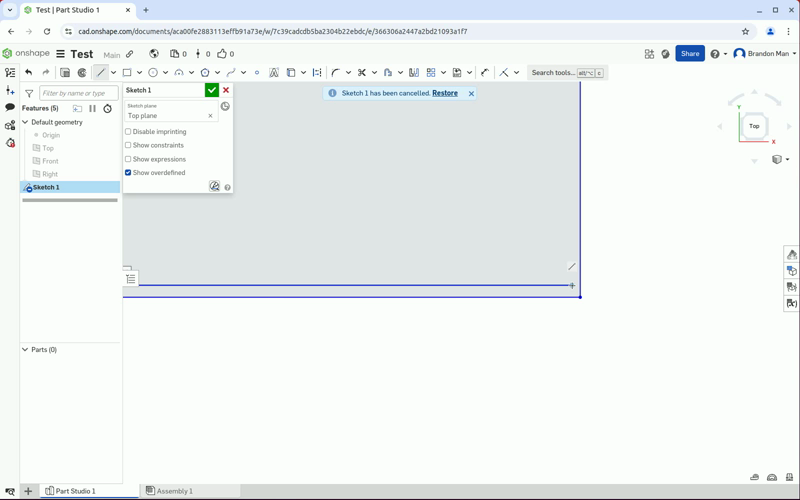
scroll(-6)
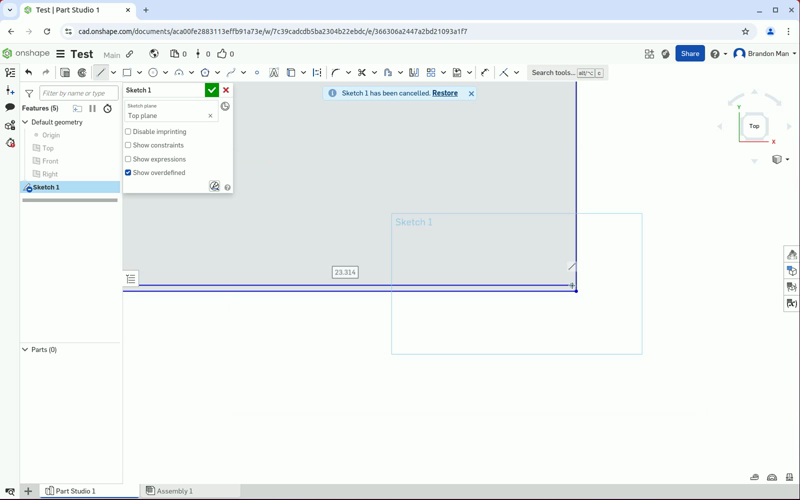
scroll(-6)
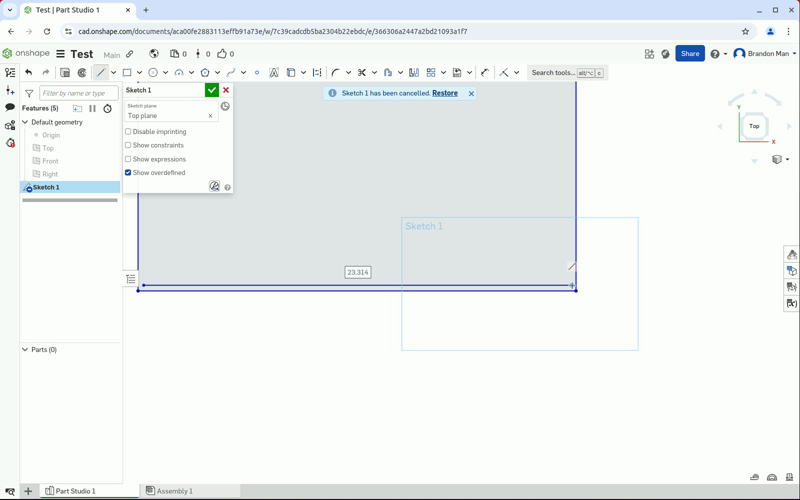
scroll(-6)
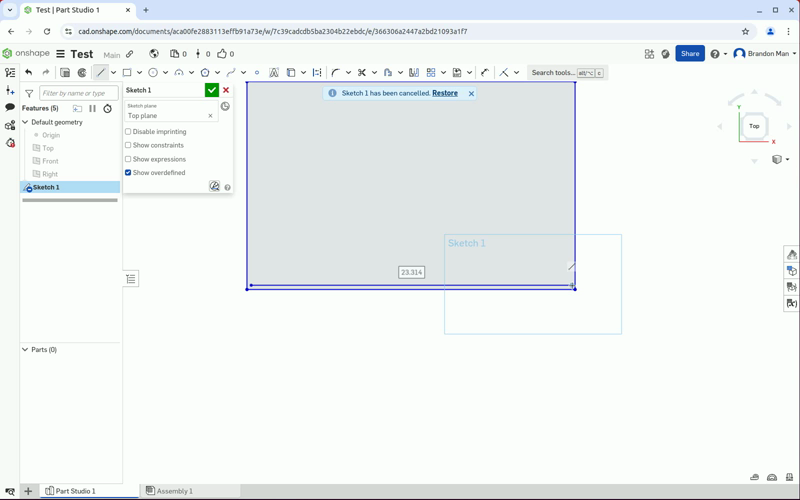
scroll(-6)
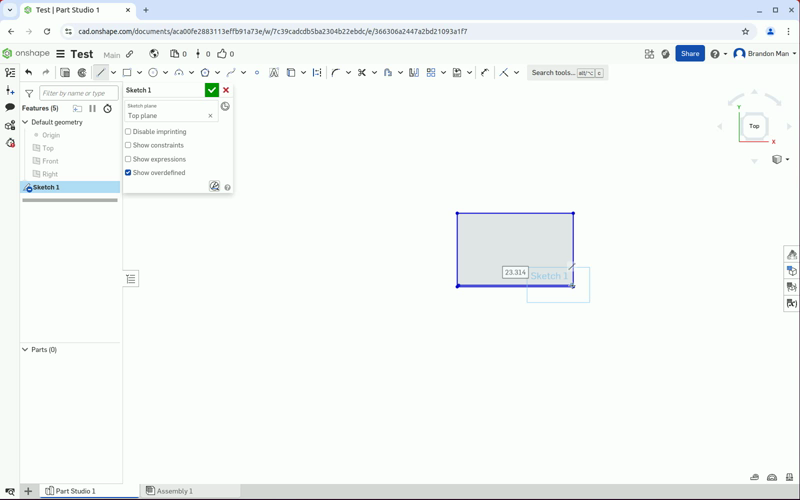
key_up(shift)
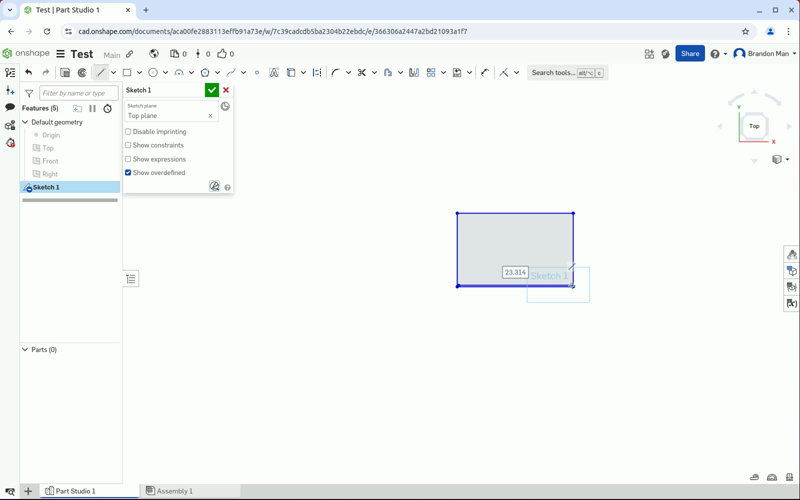
key_down(shift)
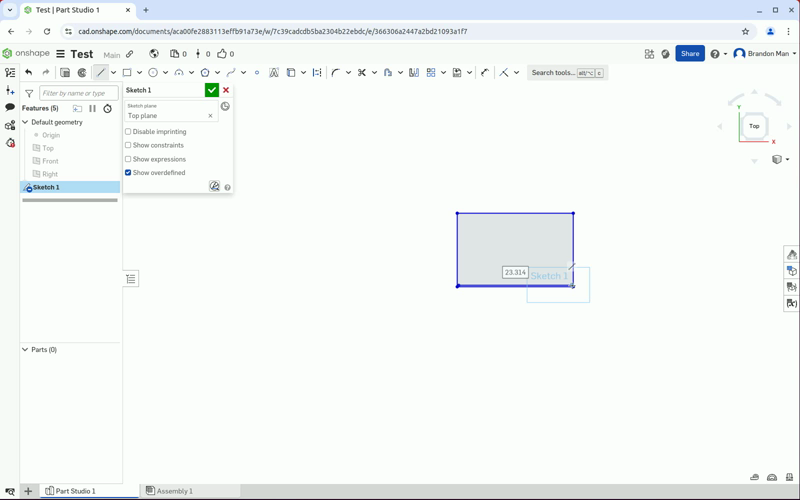
mouse_move(572, 214)
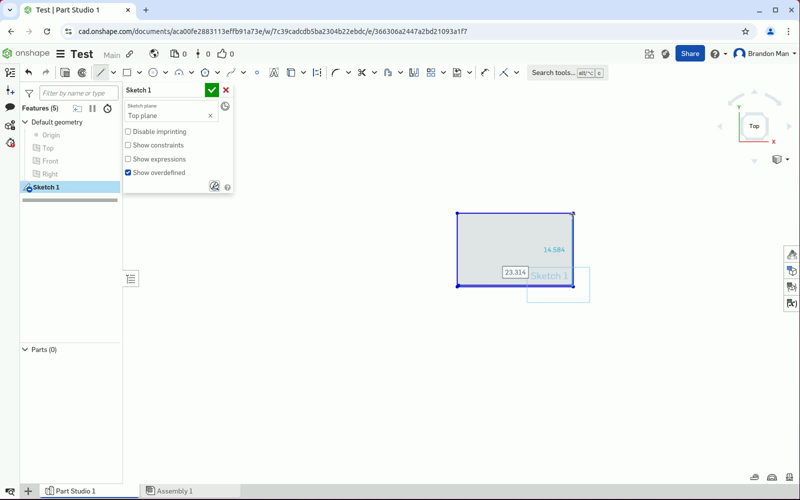
scroll(6)
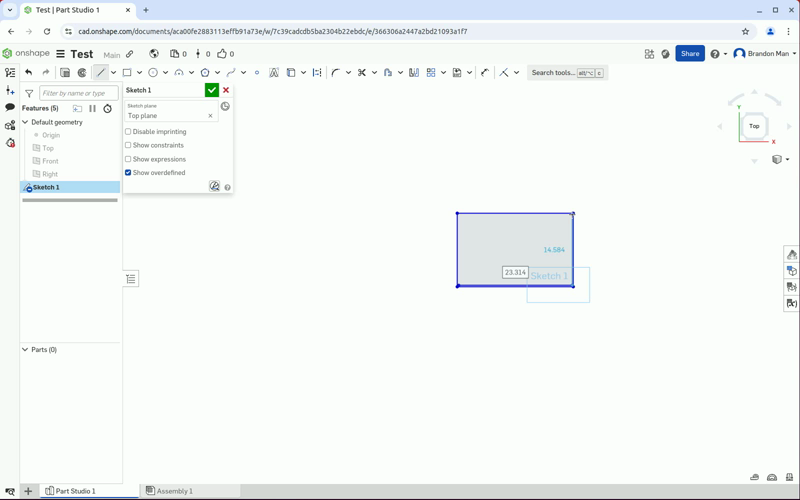
scroll(6)
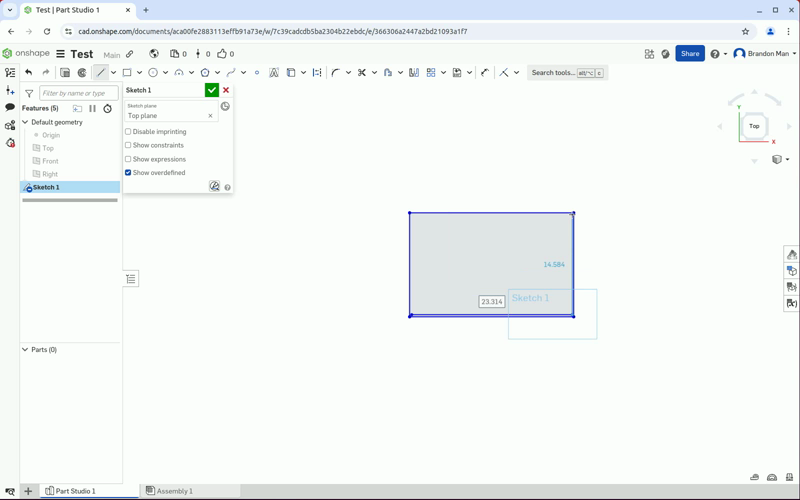
scroll(6)
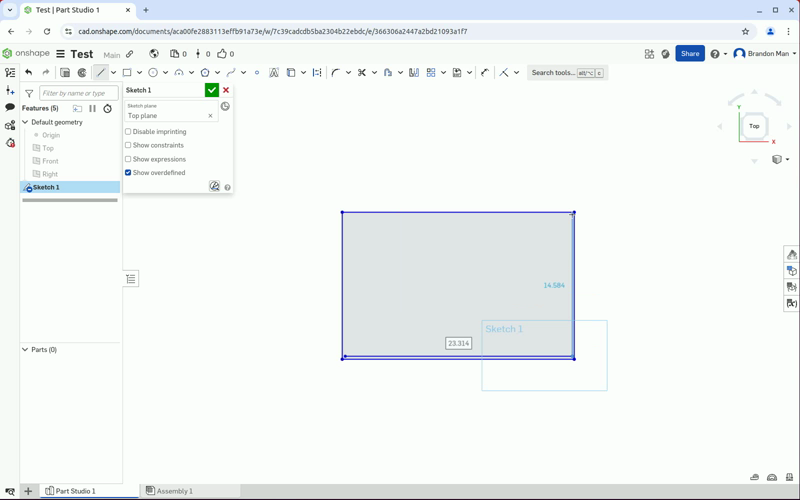
scroll(6)
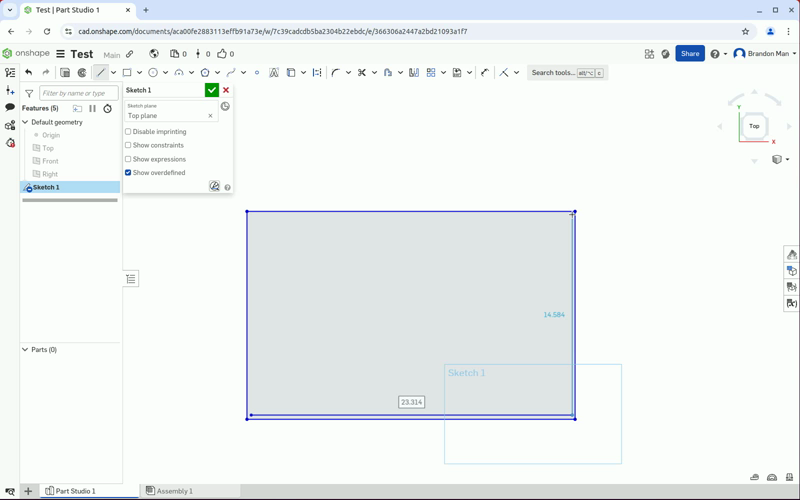
scroll(6)
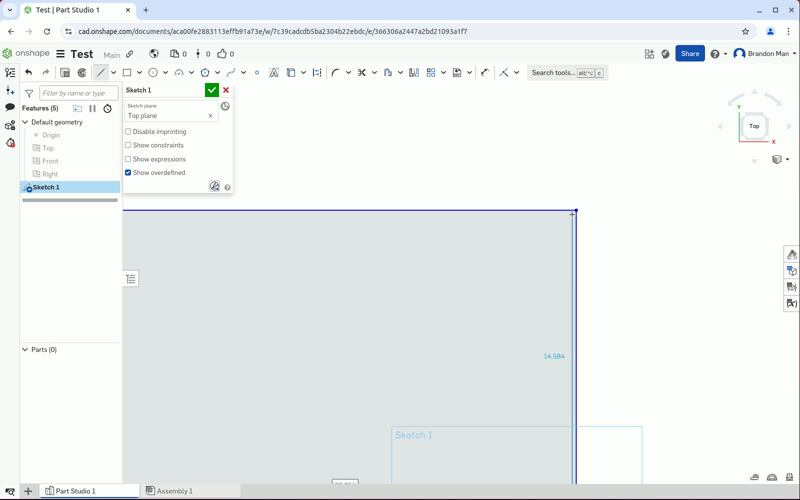
scroll(6)
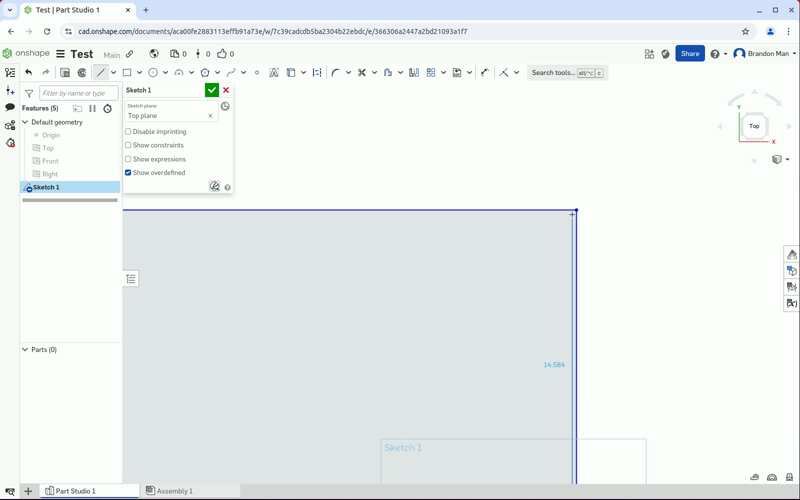
scroll(6)
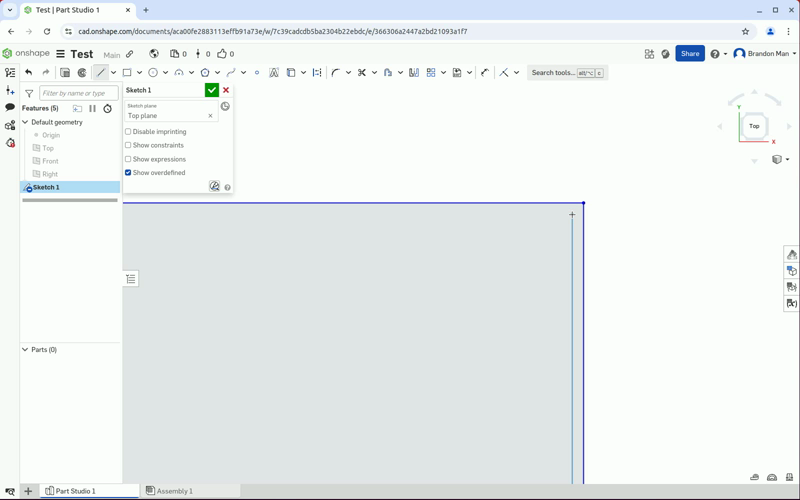
click(572, 214)
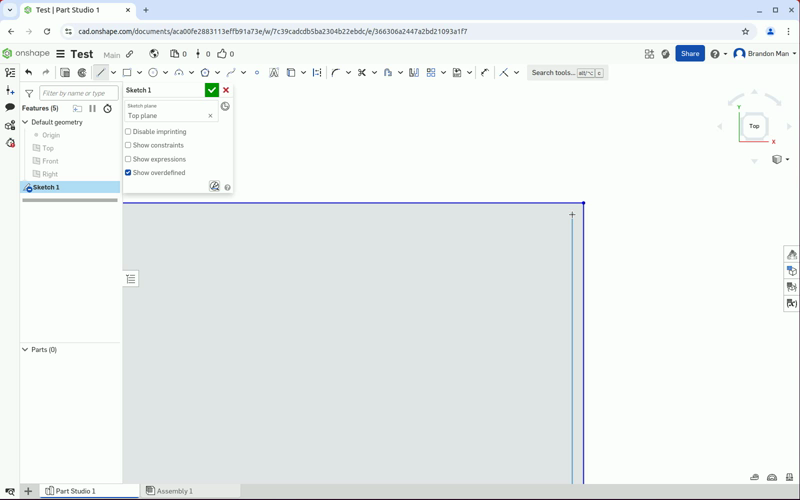
scroll(-6)
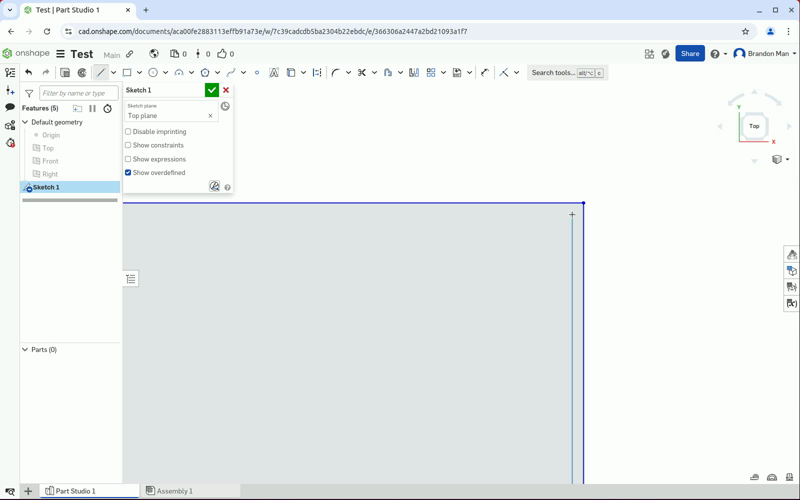
scroll(-6)
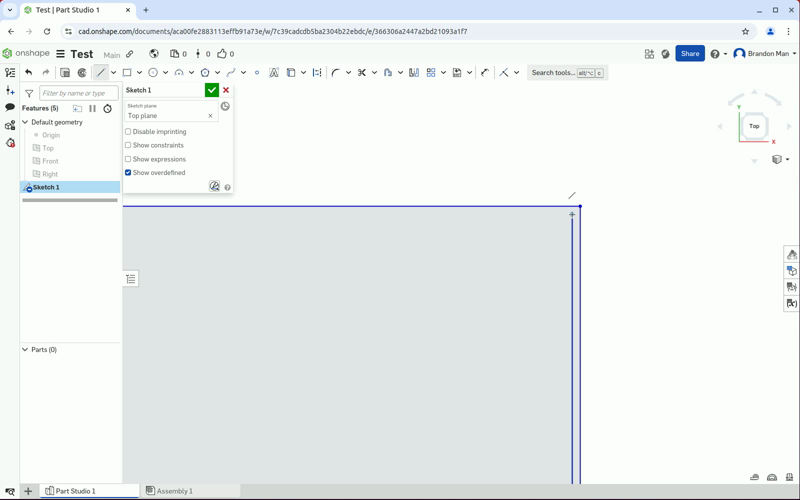
scroll(-6)
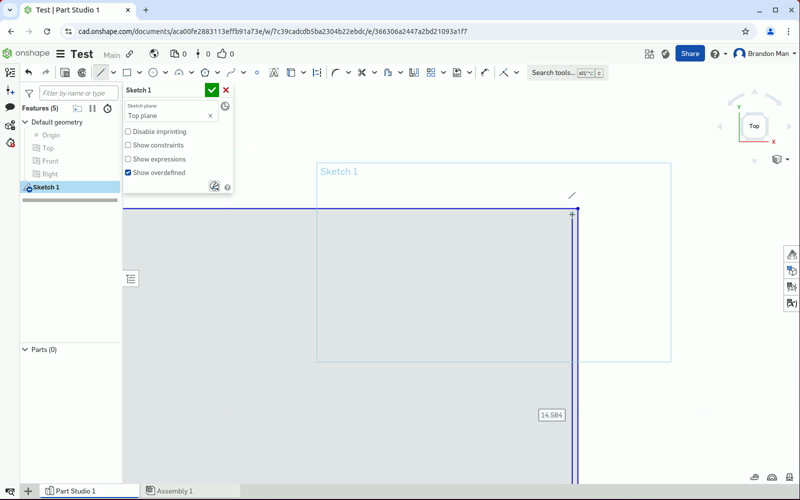
scroll(-6)
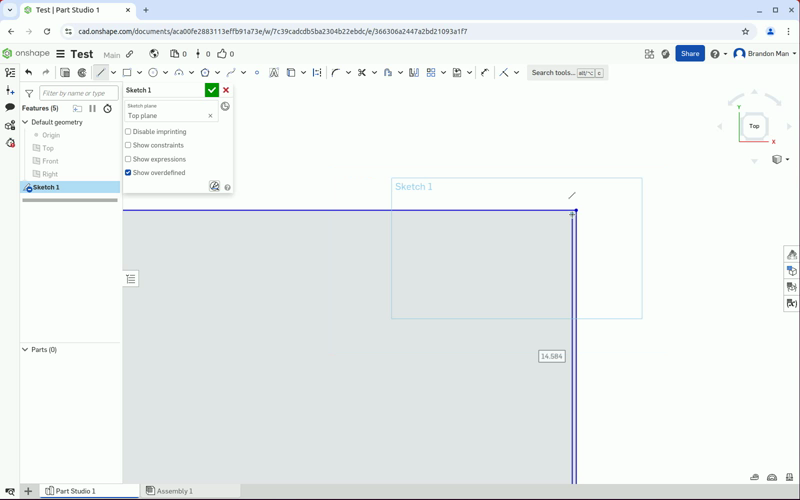
scroll(-6)
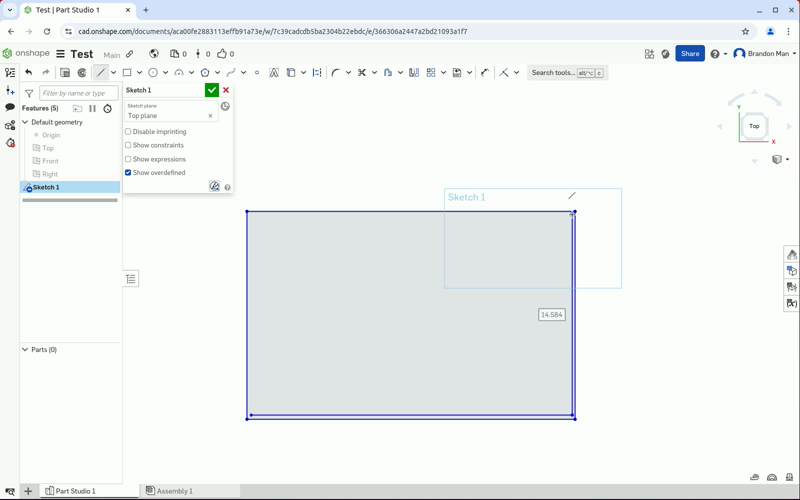
scroll(-6)
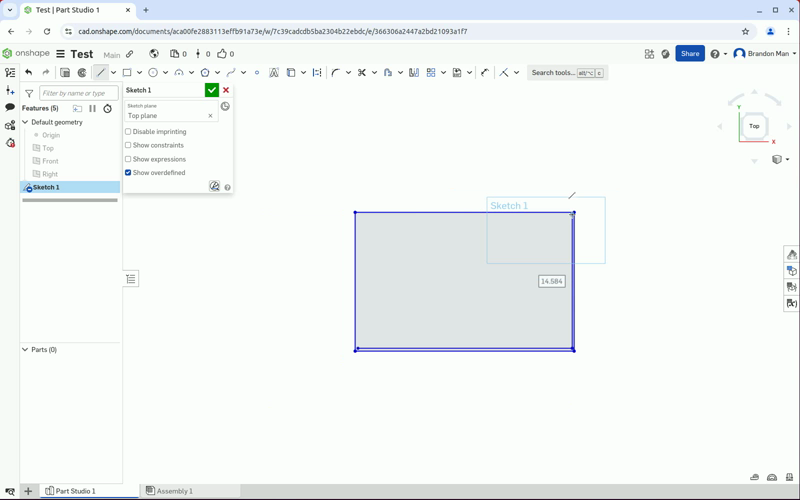
scroll(-6)
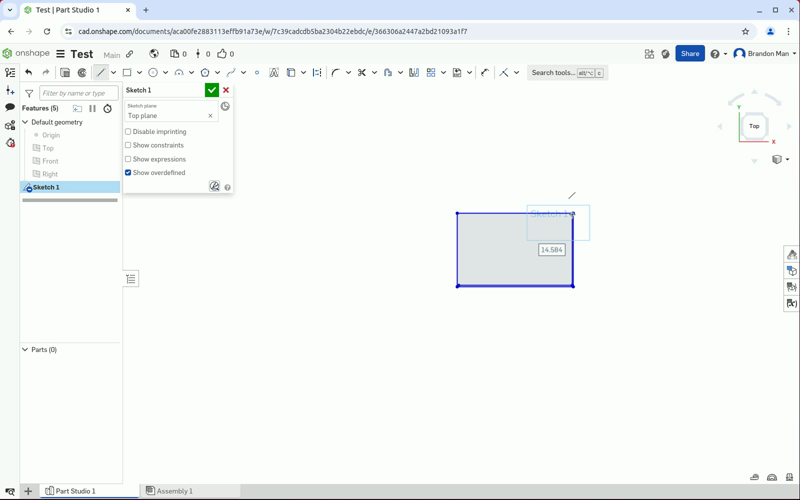
key_up(shift)
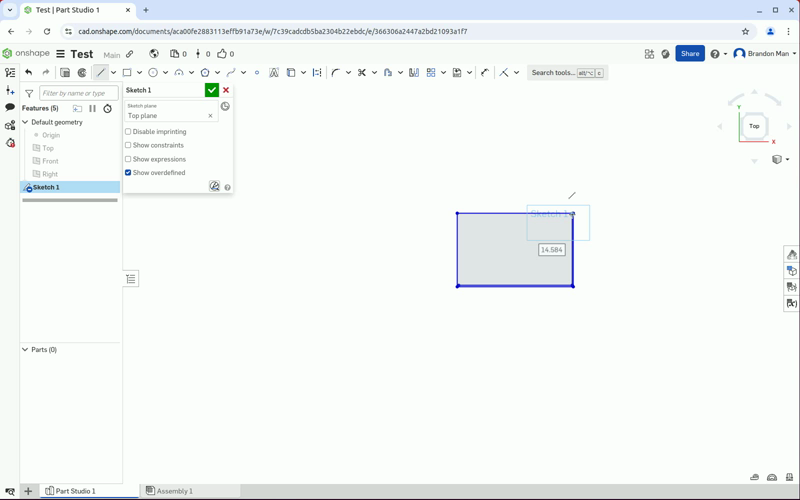
key_down(shift)
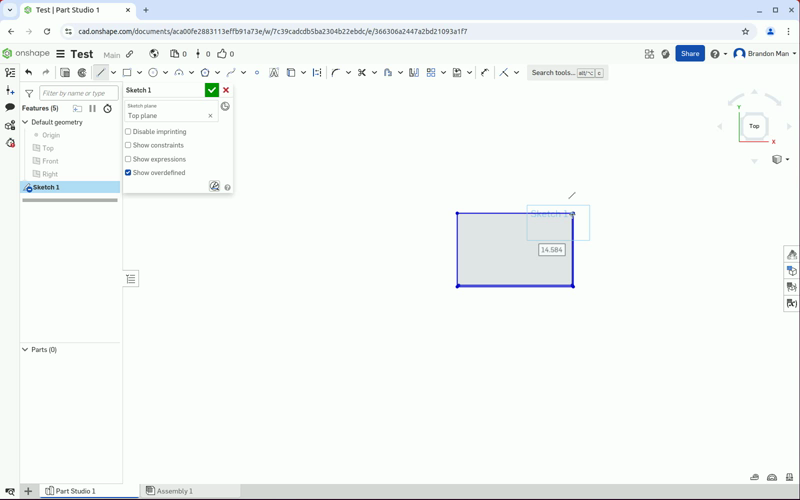
mouse_move(458, 214)
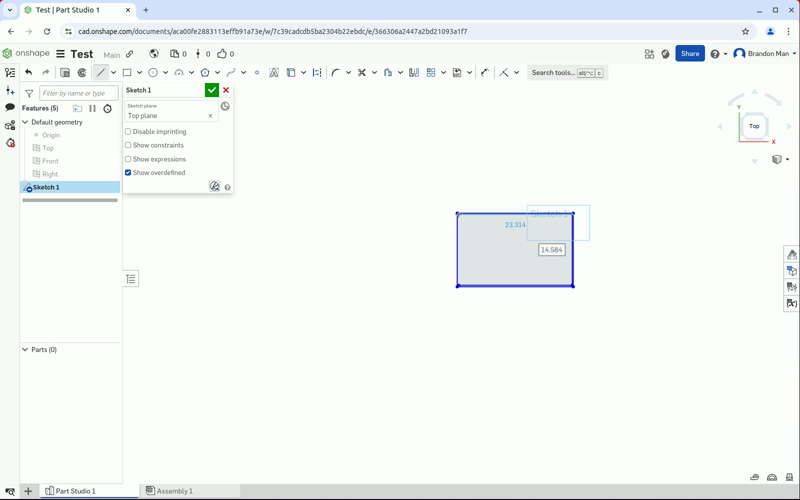
scroll(6)
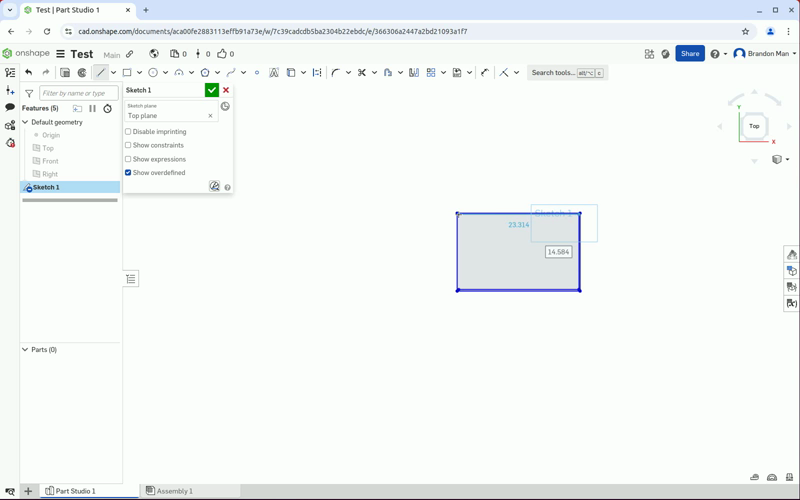
scroll(6)
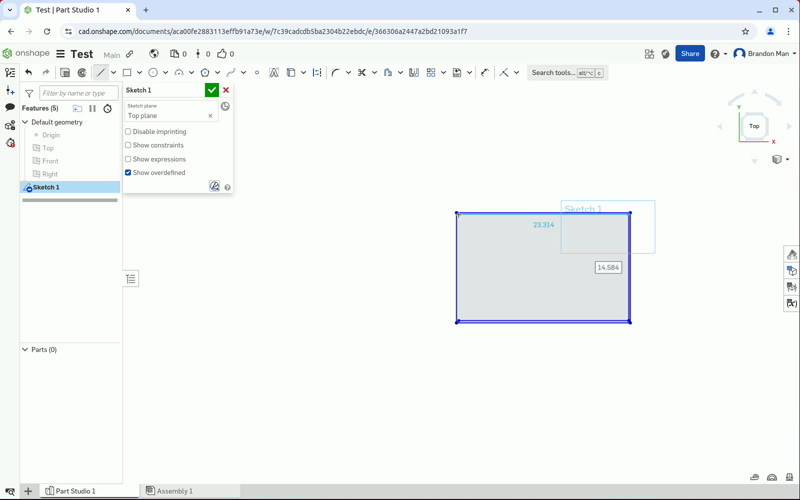
scroll(6)
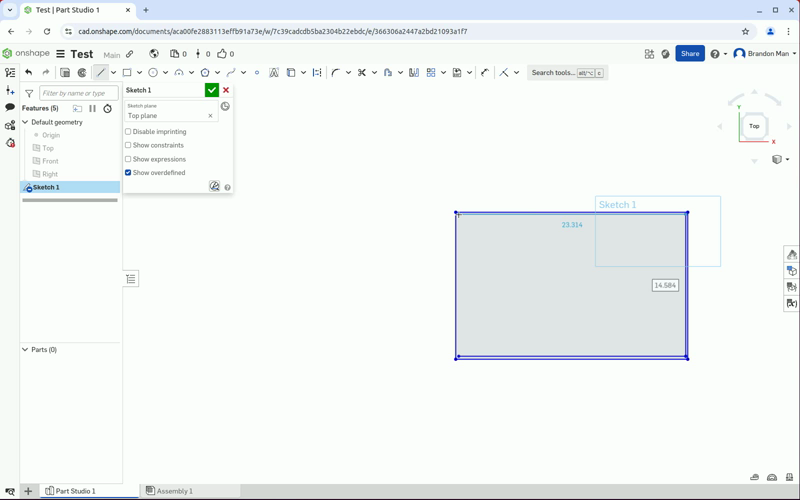
scroll(6)
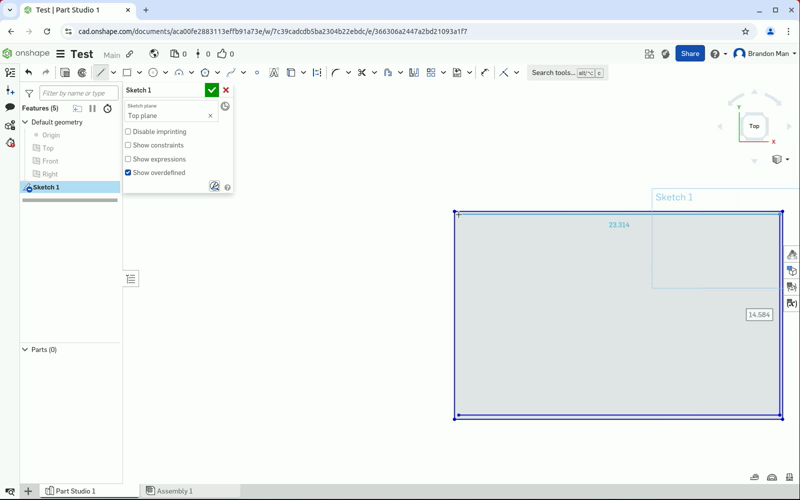
scroll(6)
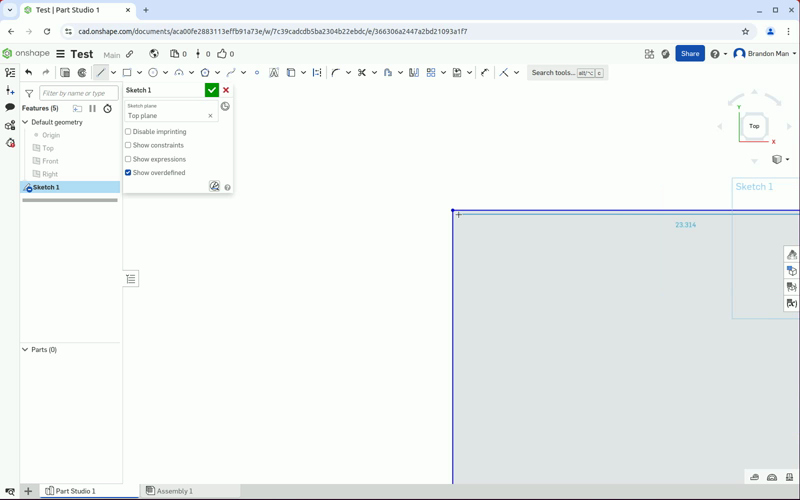
scroll(6)
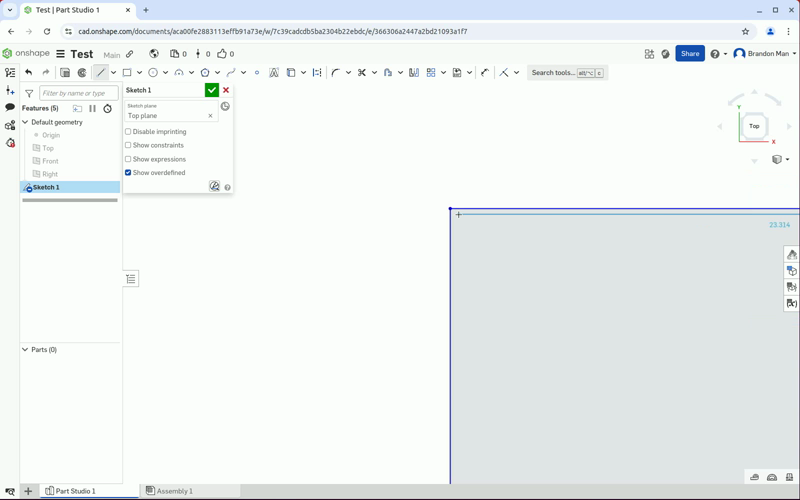
scroll(6)
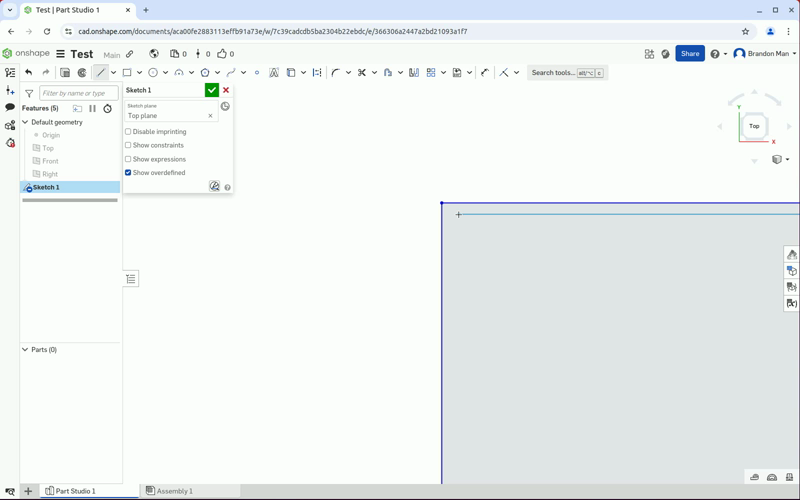
click(458, 214)
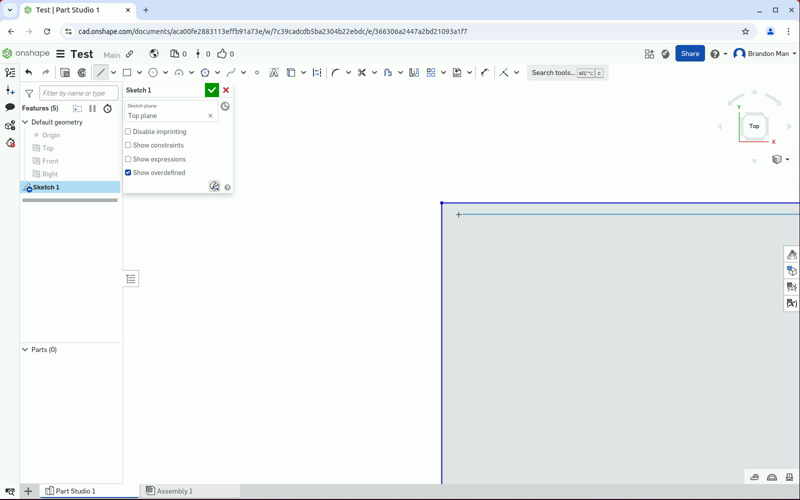
scroll(-6)
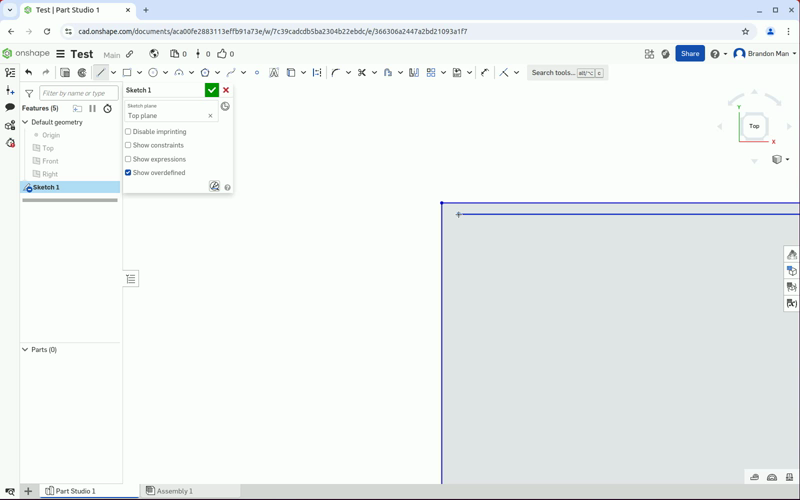
scroll(-6)
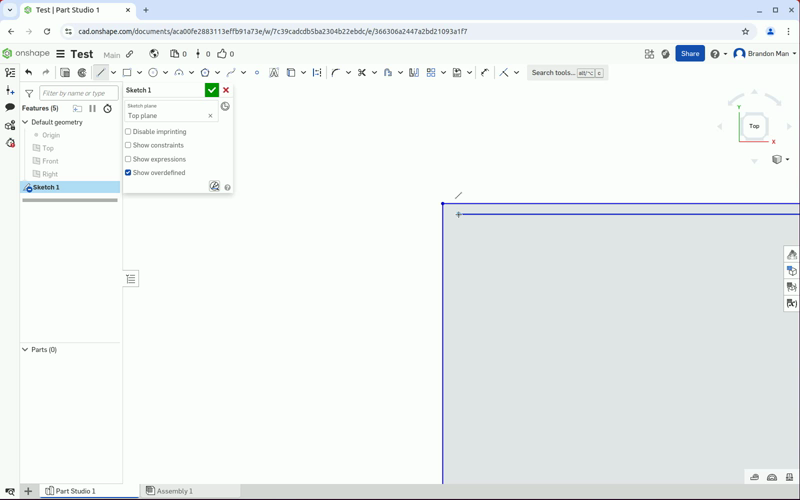
scroll(-6)
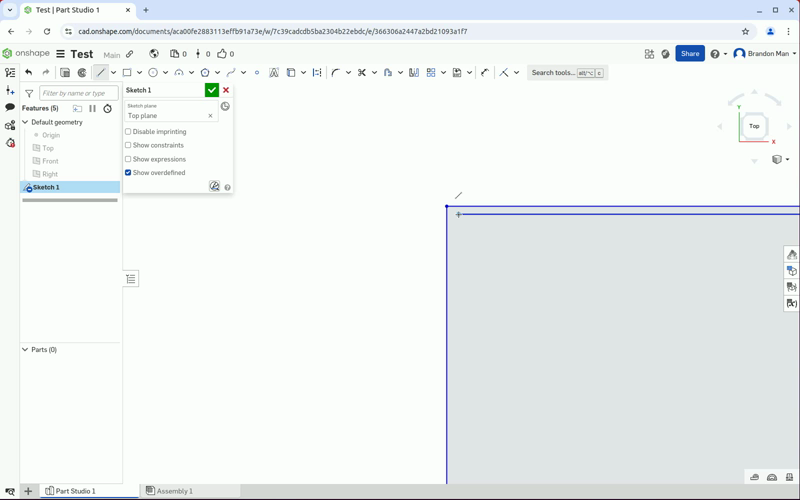
scroll(-6)
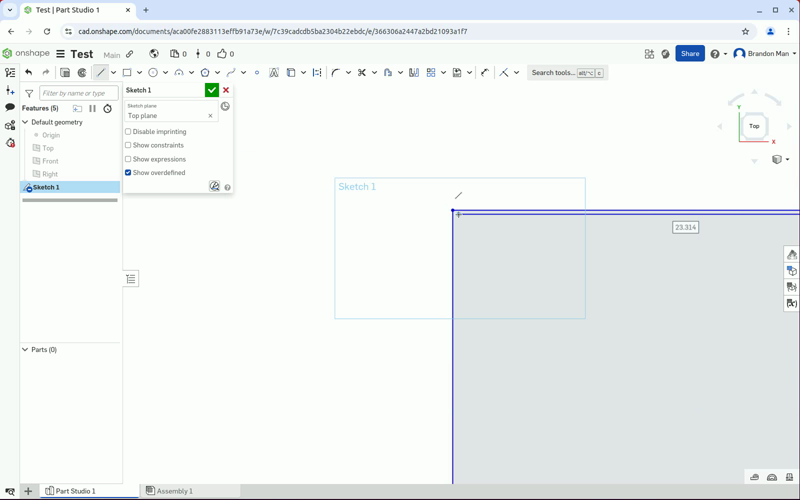
scroll(-6)
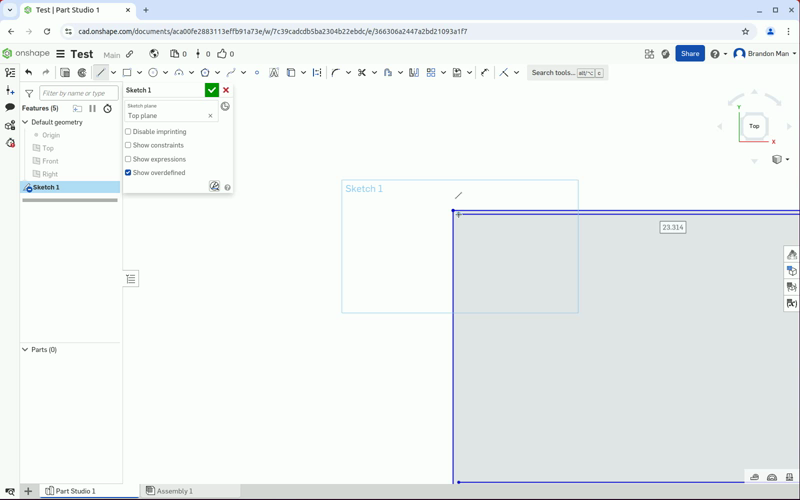
scroll(-6)
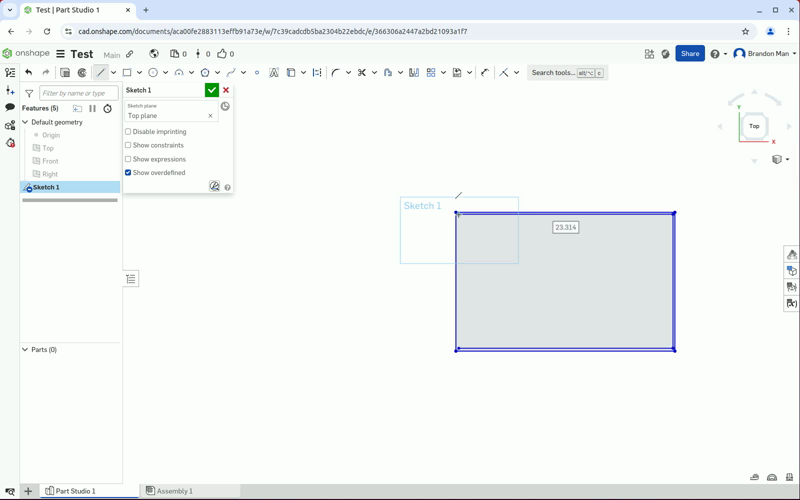
scroll(-6)
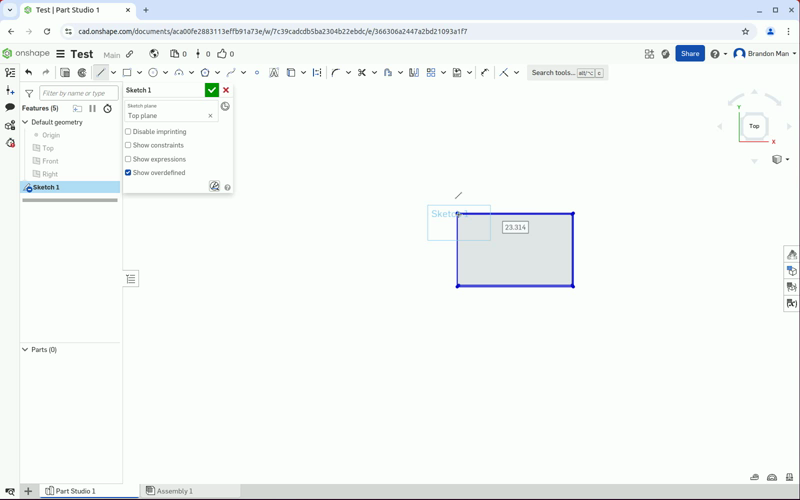
key_up(shift)
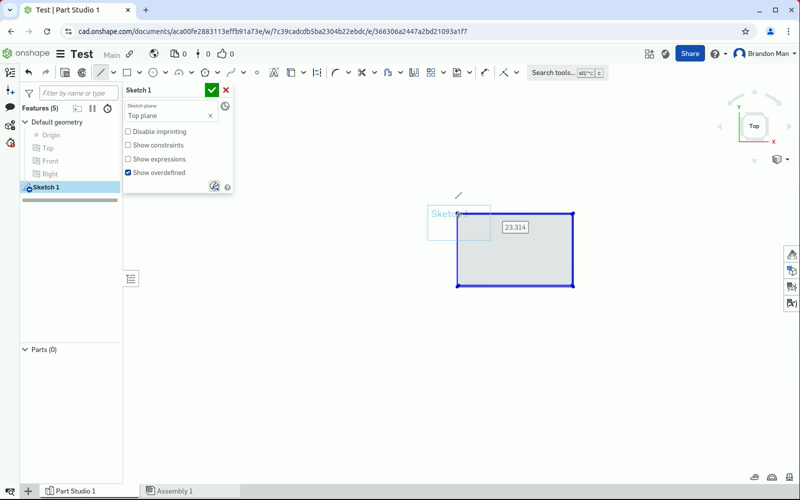
key_down(shift)
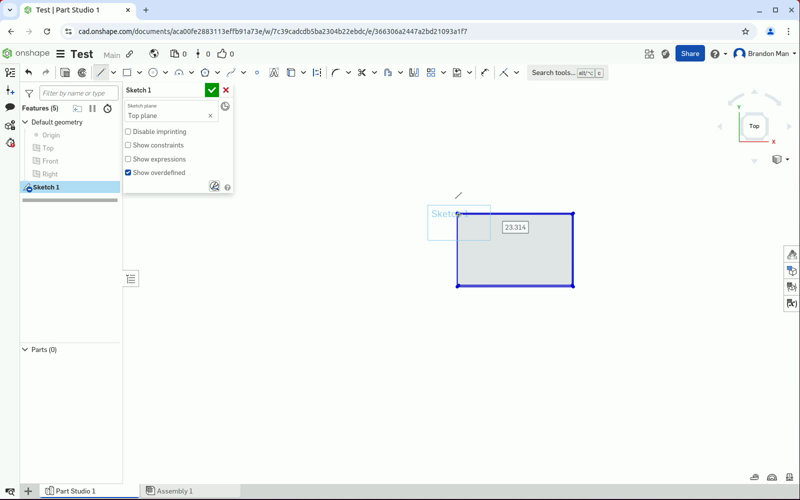
mouse_move(458, 285)
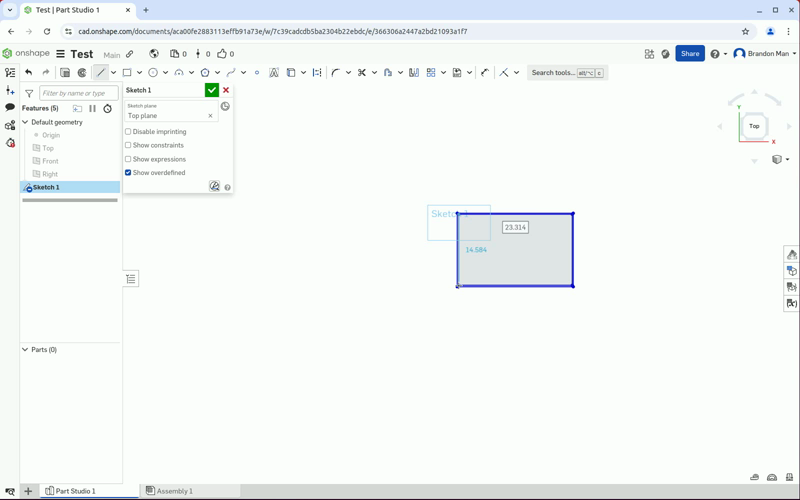
scroll(6)
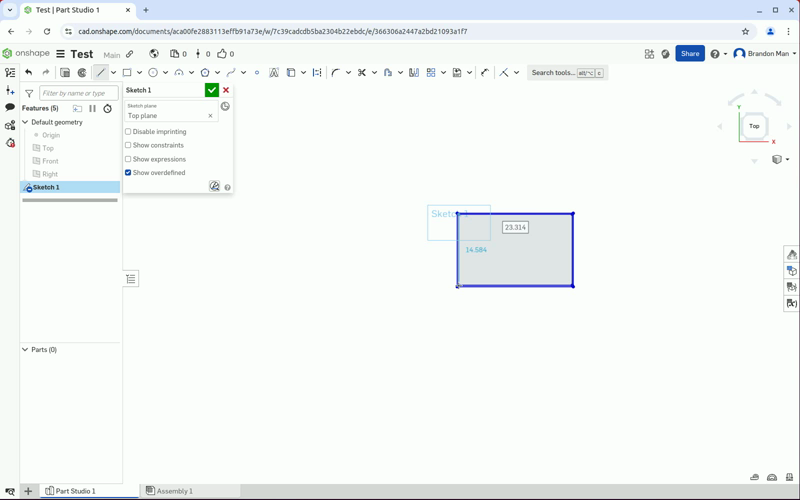
scroll(6)
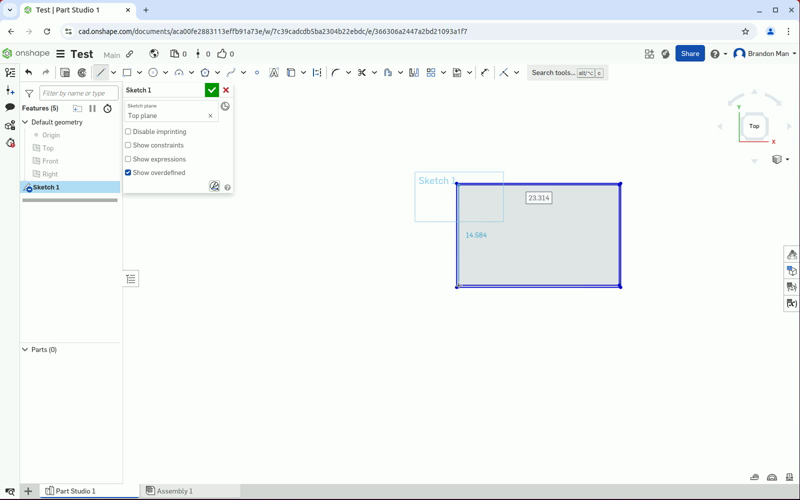
scroll(6)
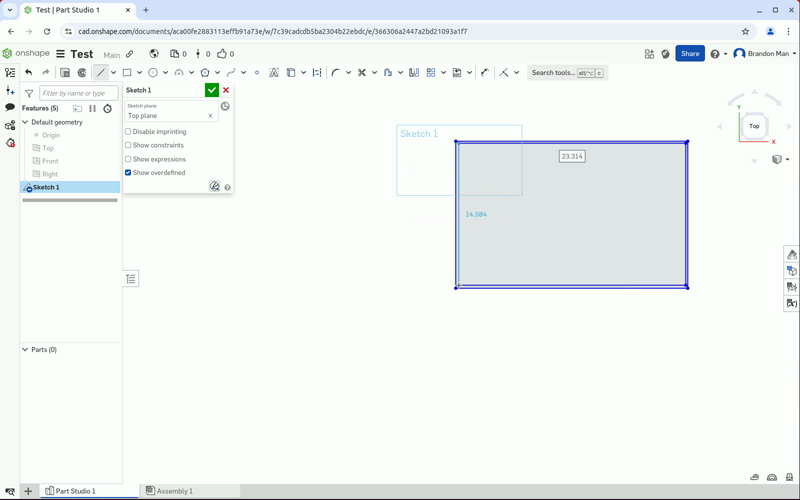
scroll(6)
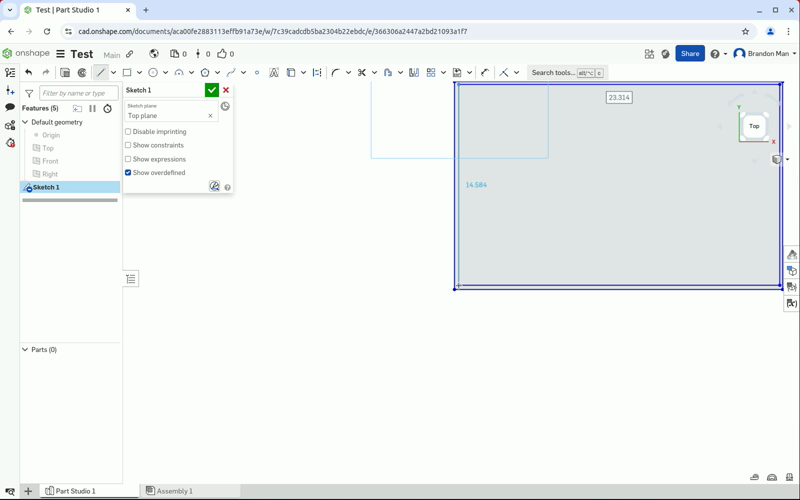
scroll(6)
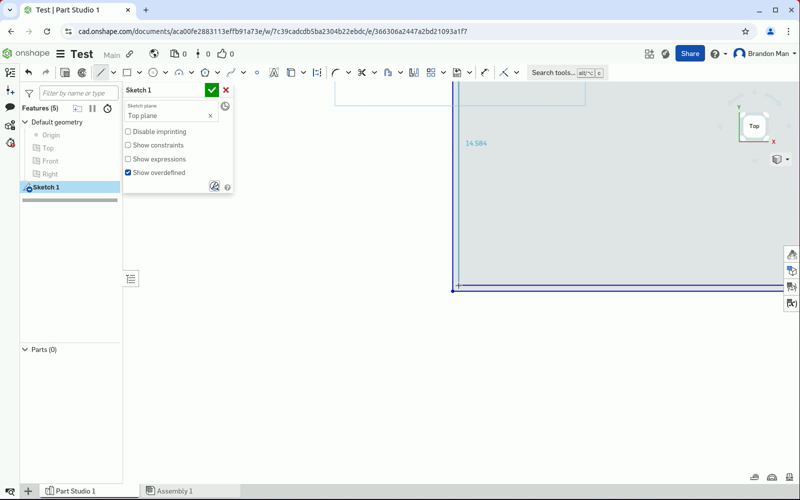
scroll(6)
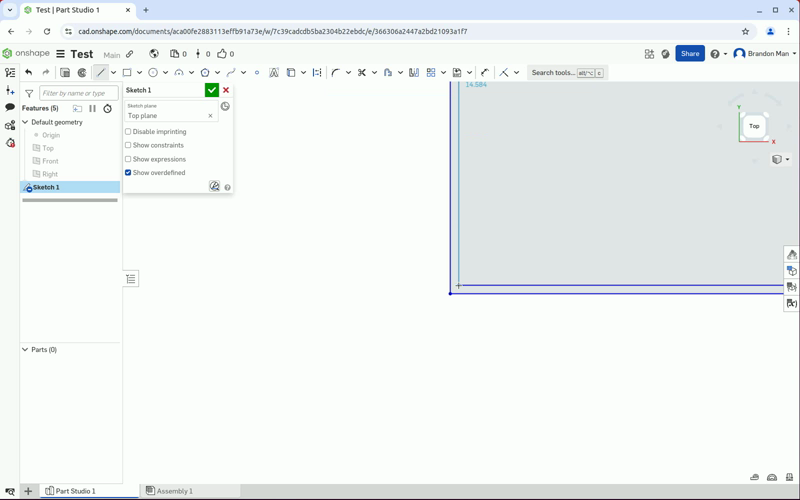
scroll(6)
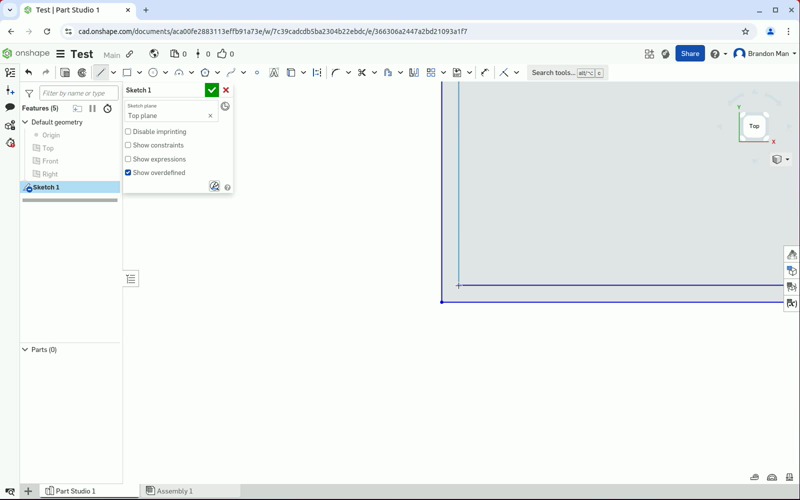
key_up(shift)
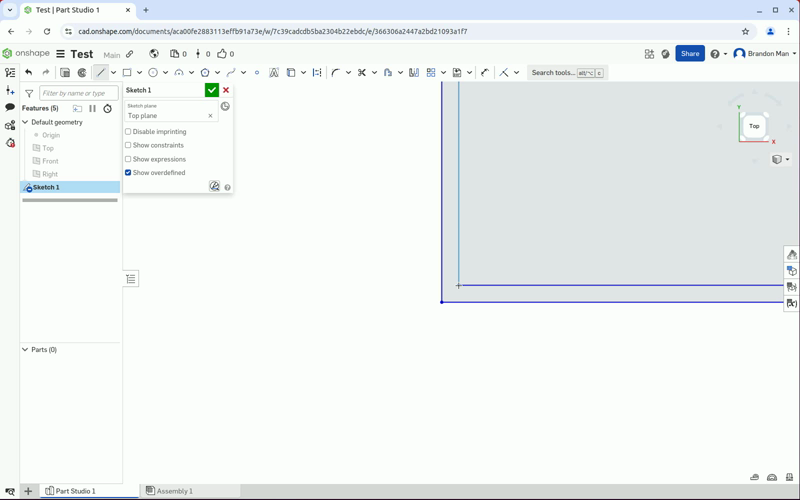
click(458, 285)
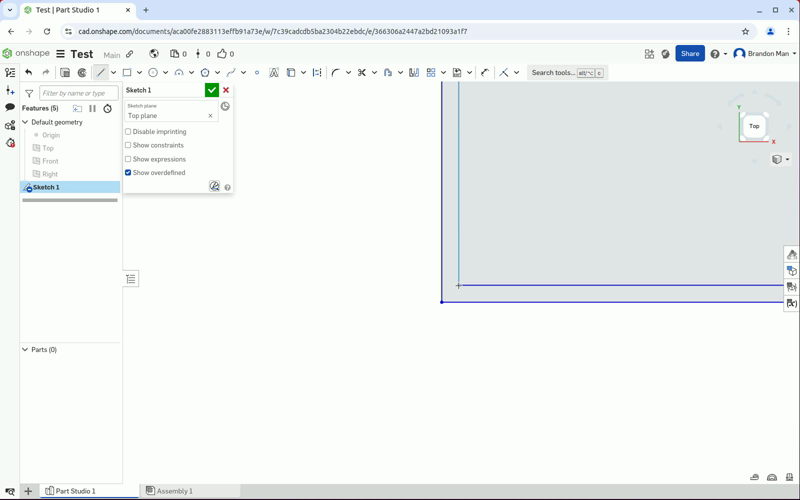
scroll(-6)
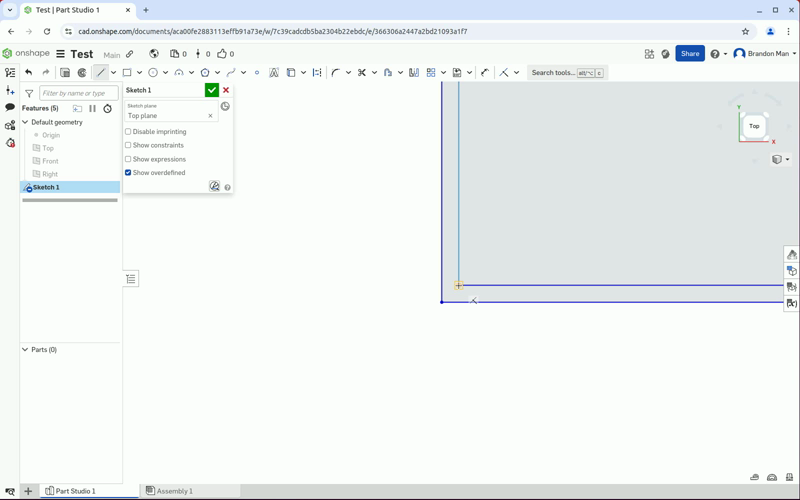
scroll(-6)
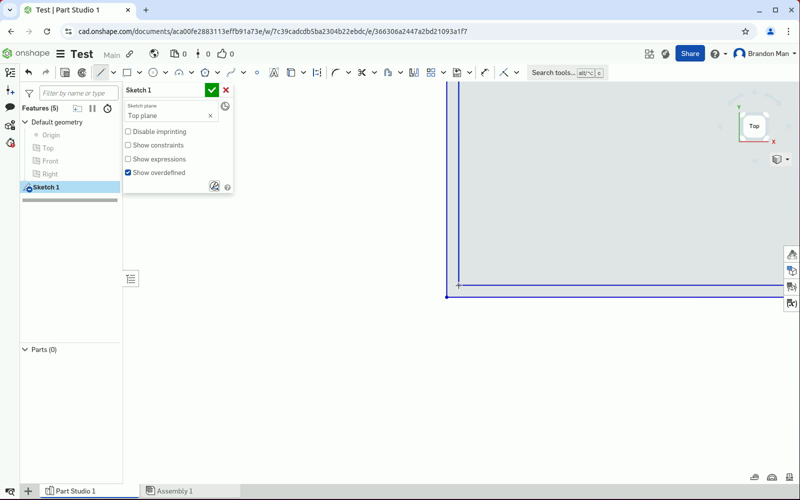
scroll(-6)
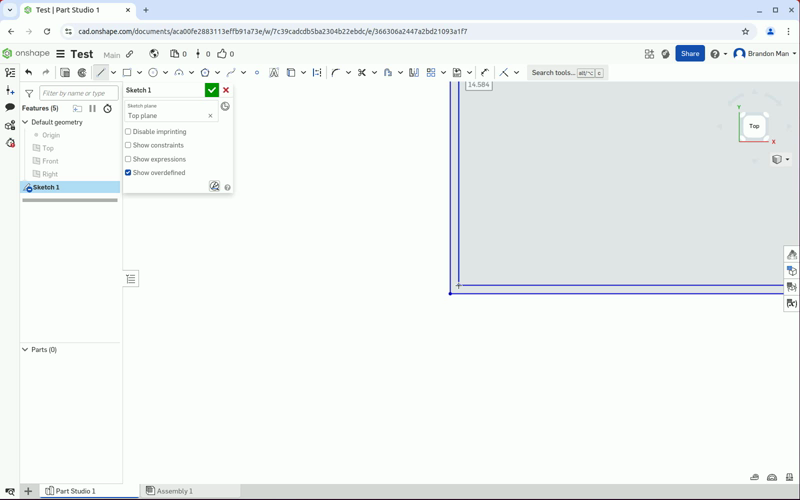
scroll(-6)
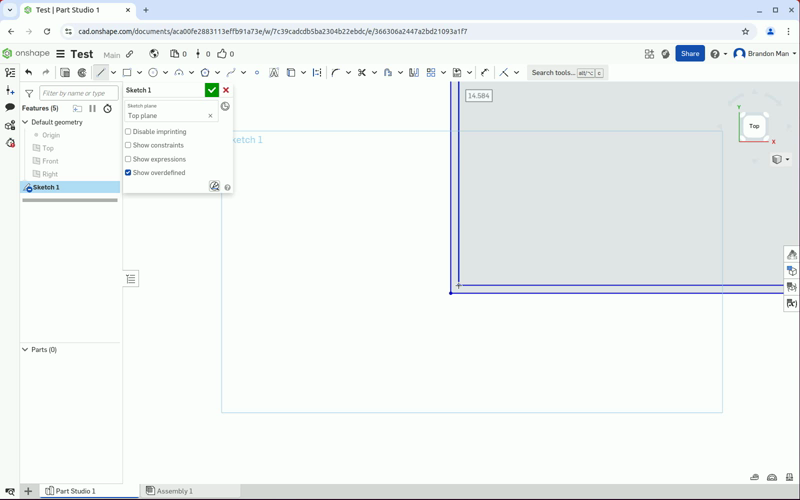
scroll(-6)
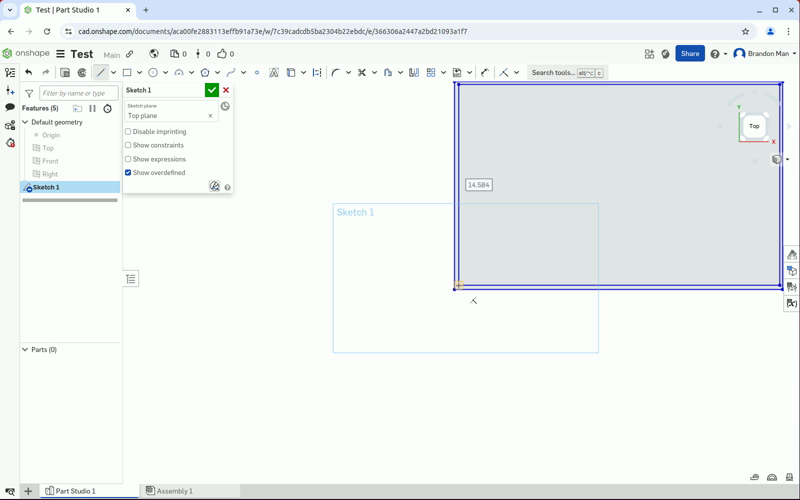
scroll(-6)
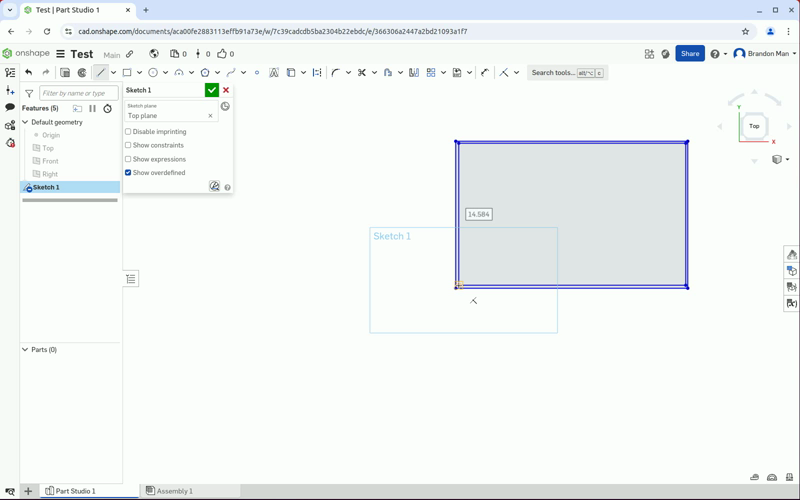
scroll(-6)
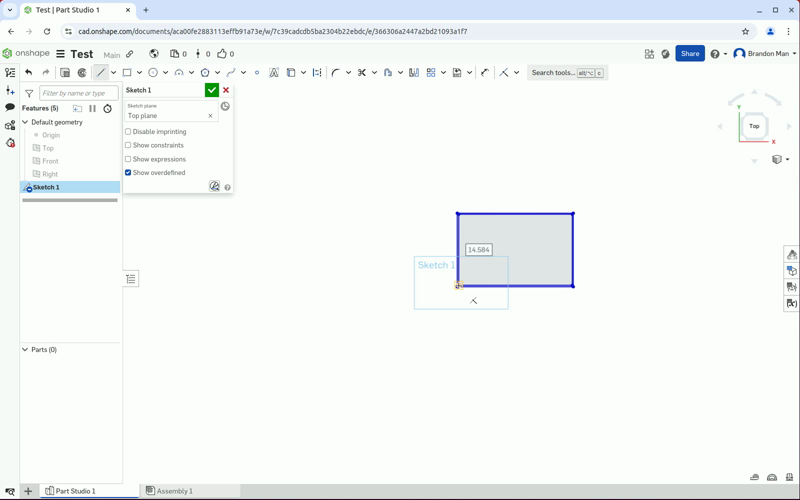
key(esc)
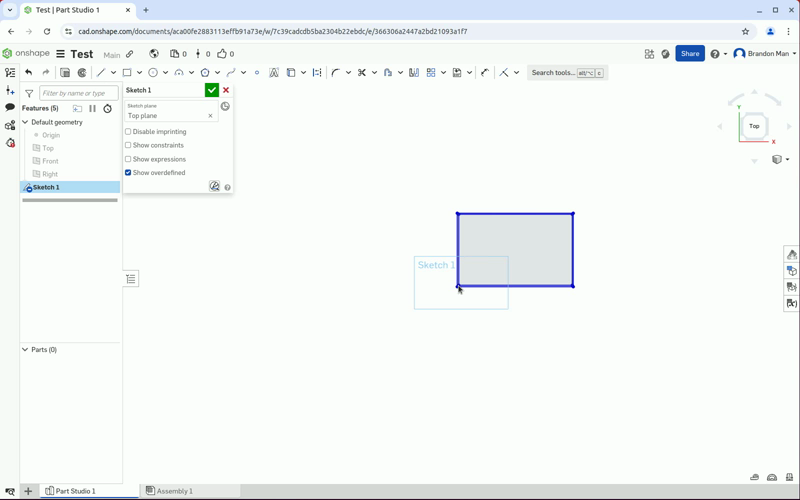
mouse_move(457, 216)
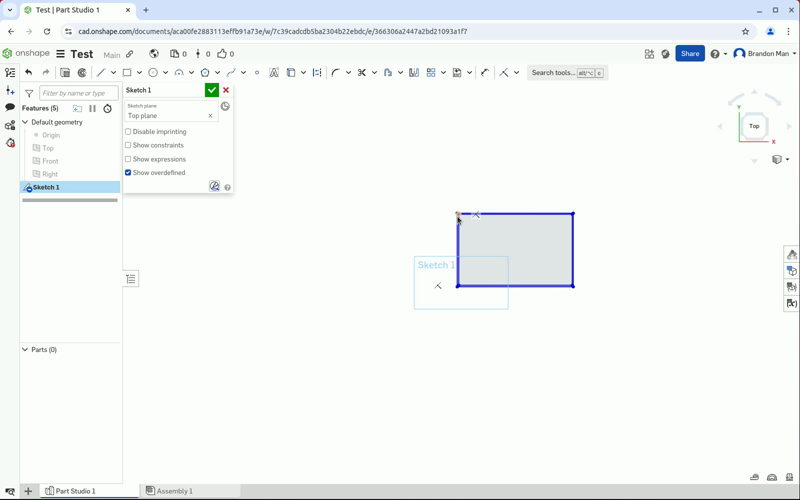
scroll(6)
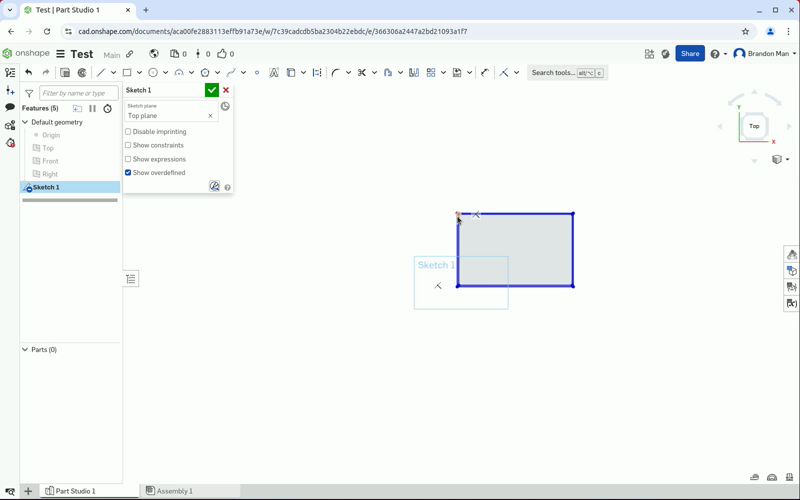
scroll(6)
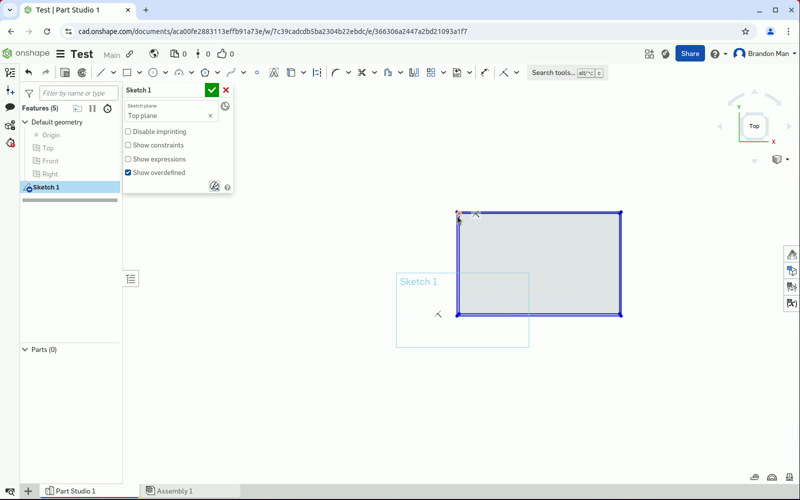
scroll(6)
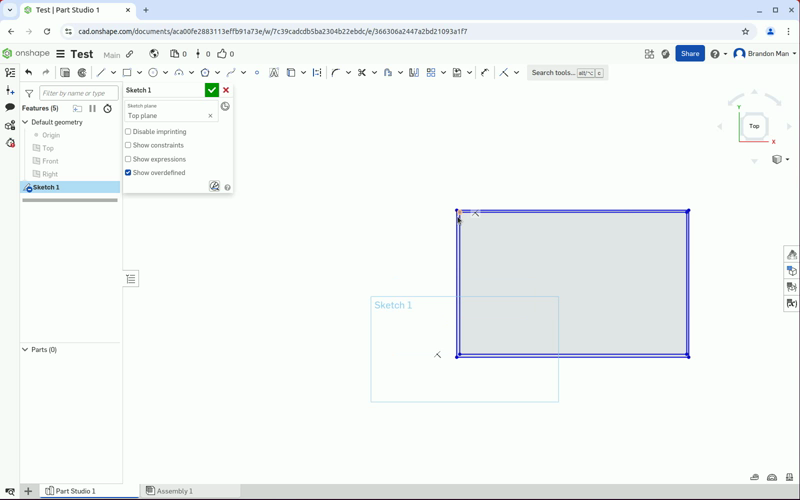
scroll(6)
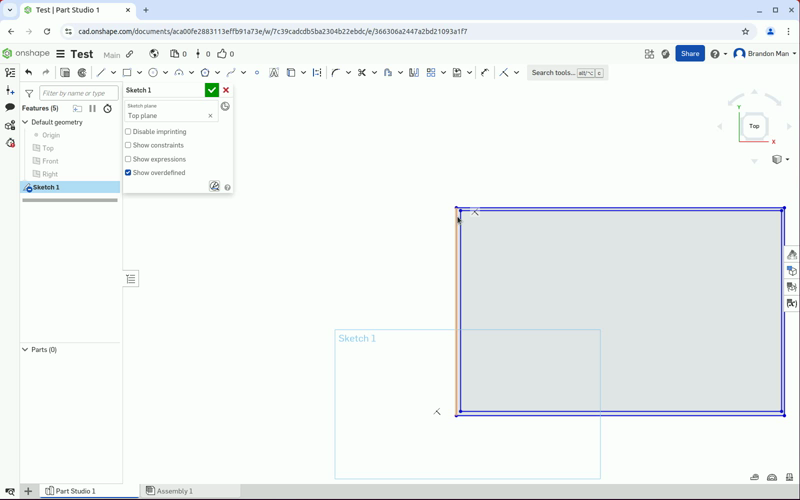
scroll(6)
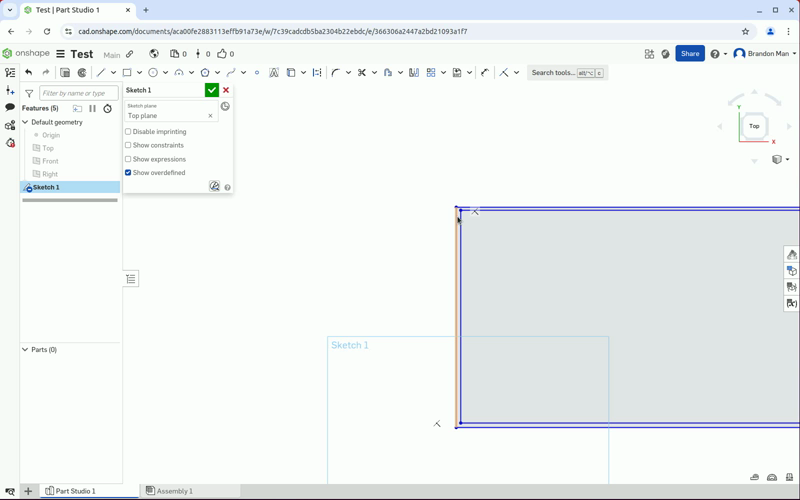
scroll(6)
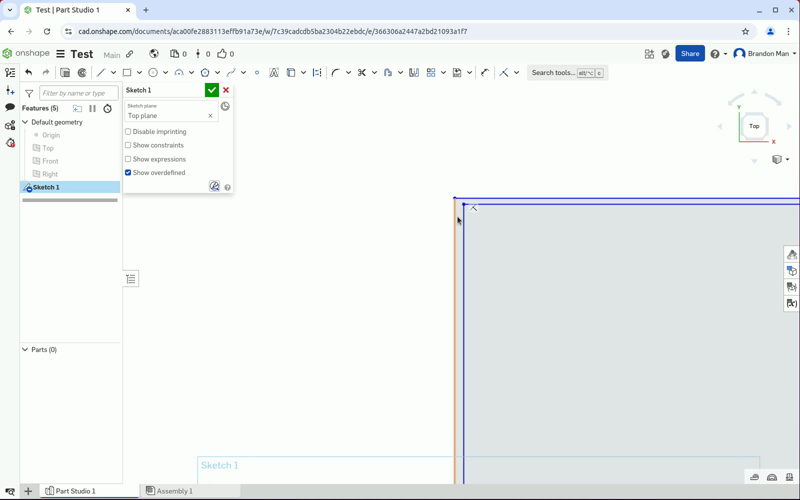
scroll(6)
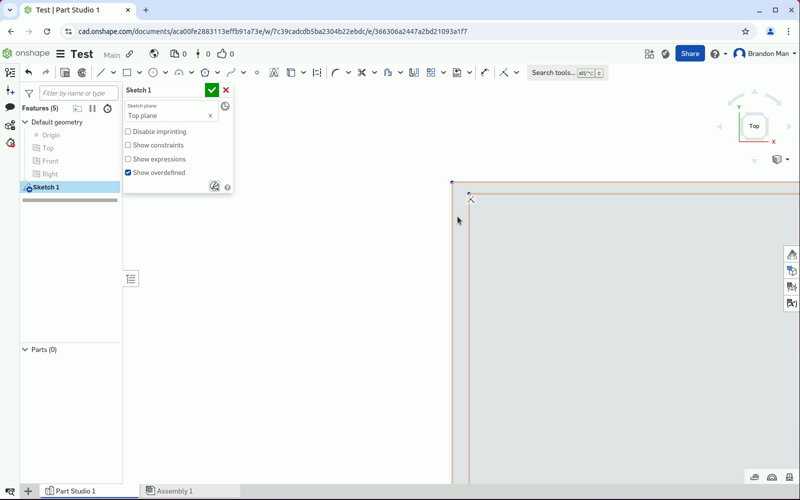
click(457, 216)
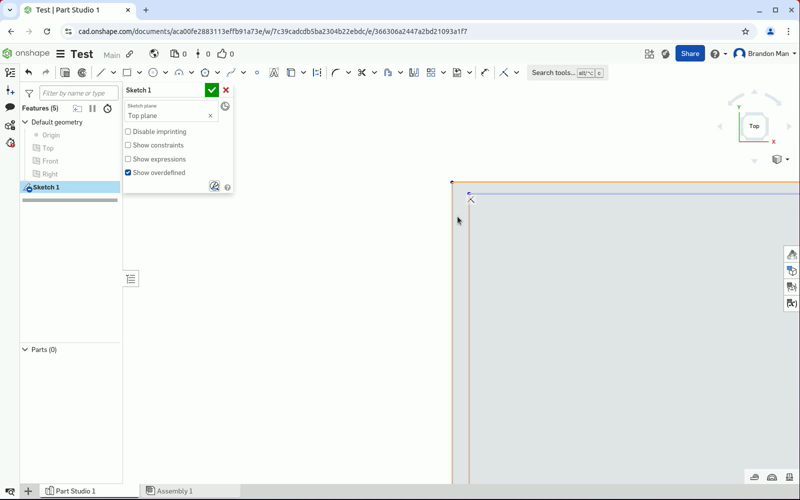
scroll(-6)
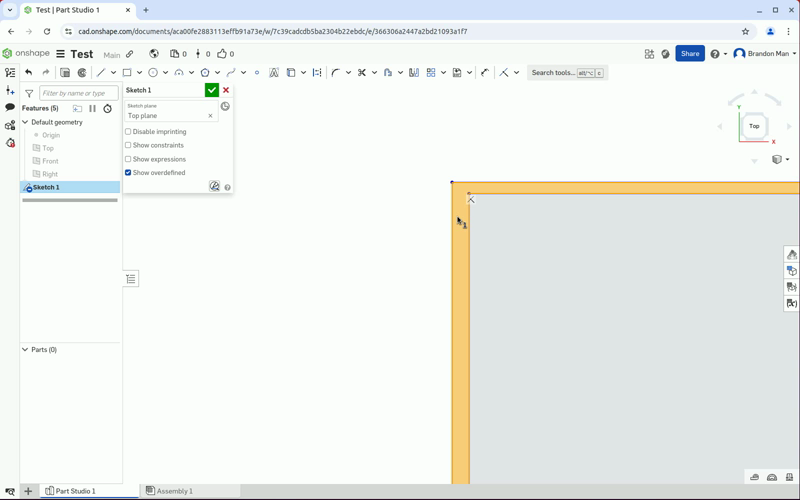
scroll(-6)
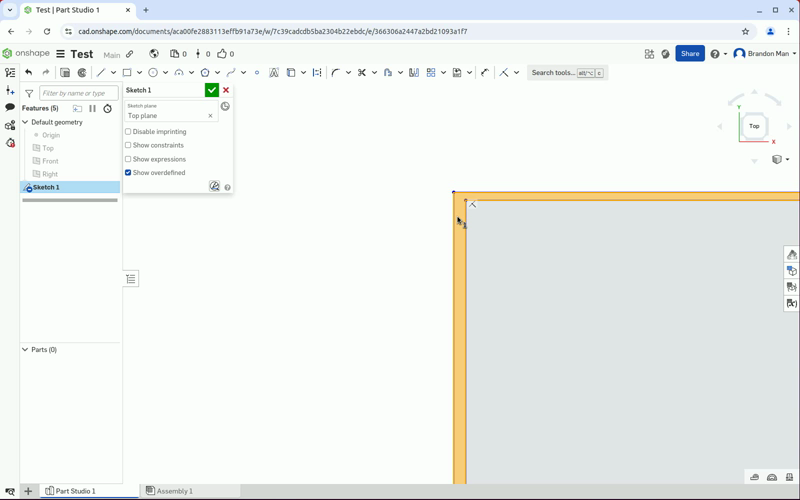
scroll(-6)
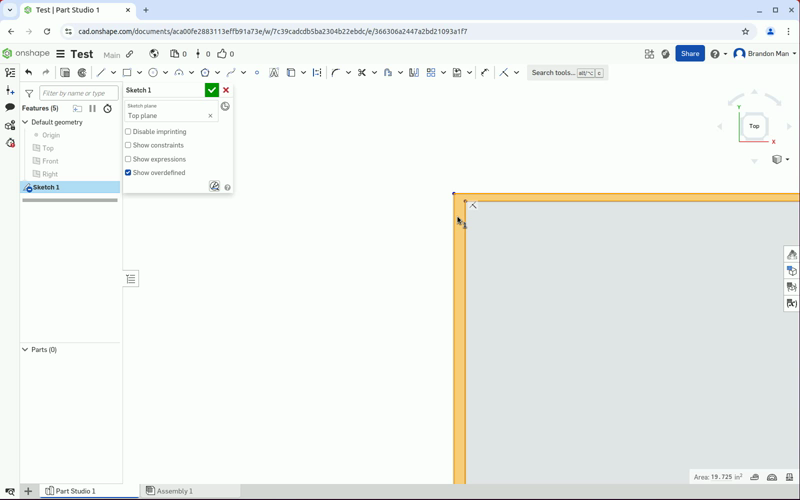
scroll(-6)
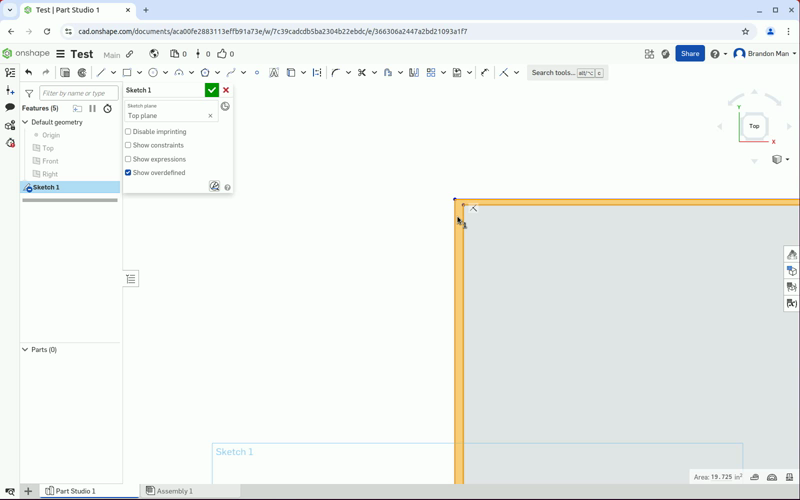
scroll(-6)
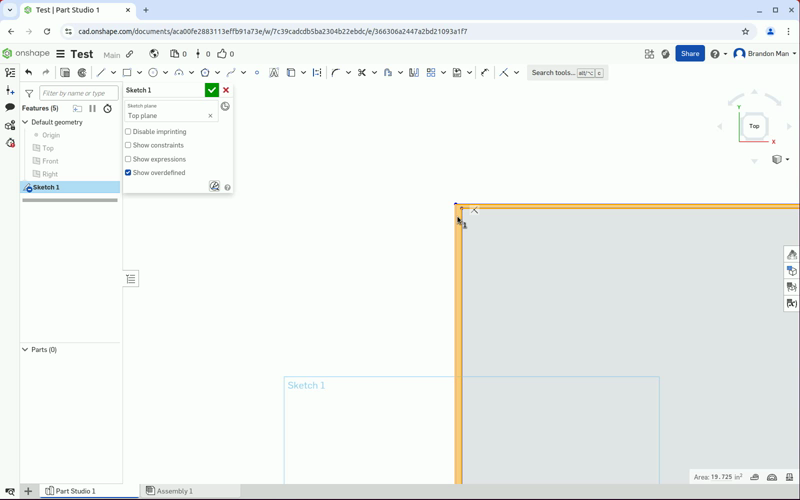
scroll(-6)
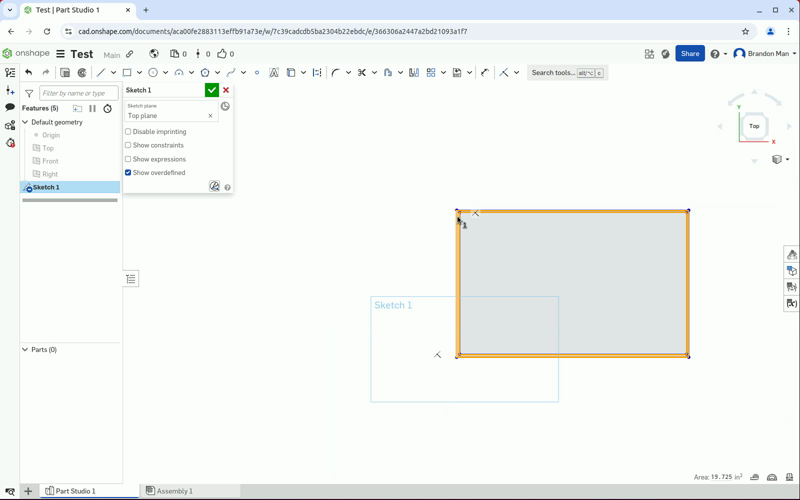
scroll(-6)
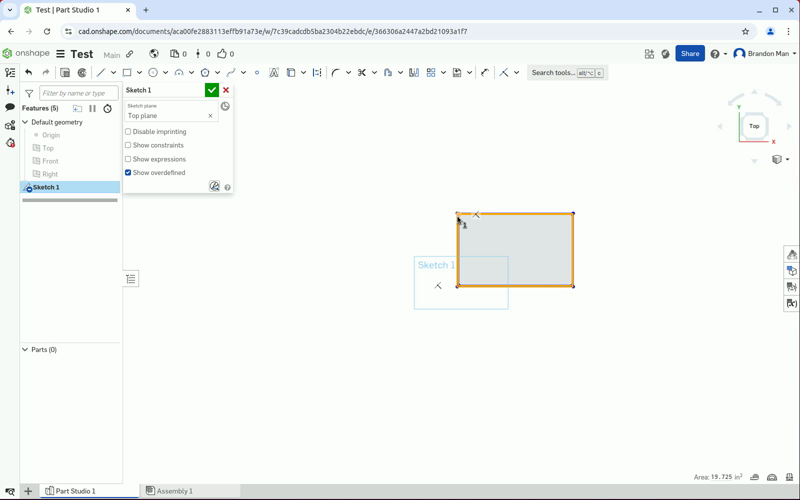
mouse_move(73, 352)
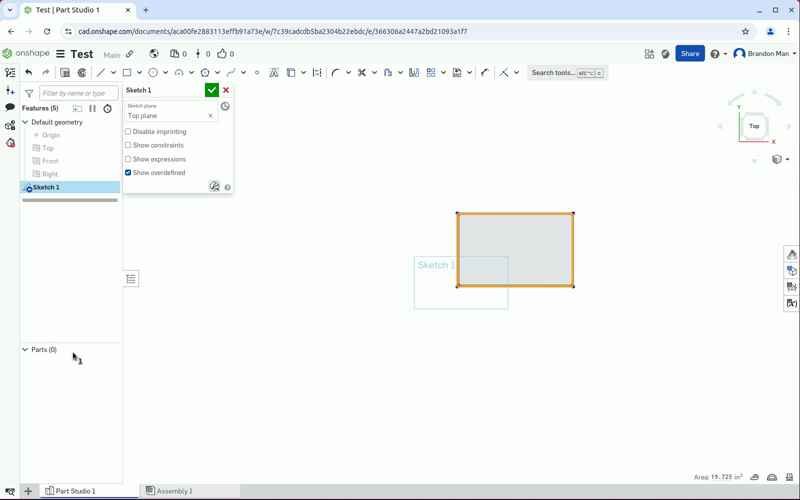
key(shift+y)
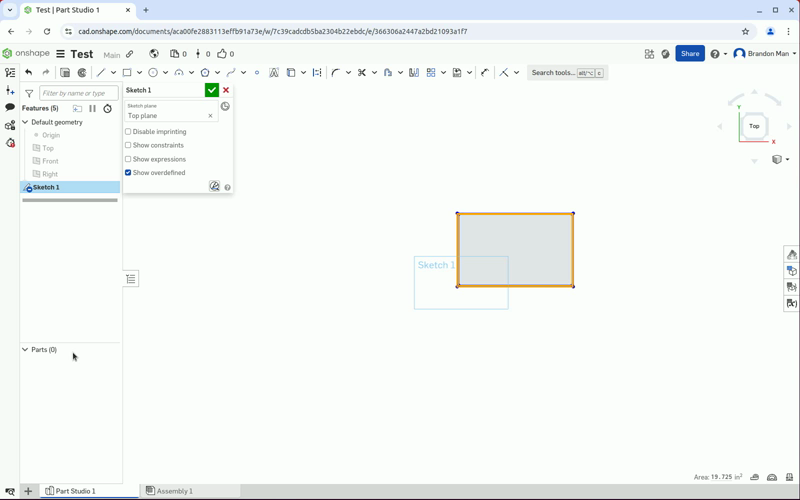
key(shift+e)
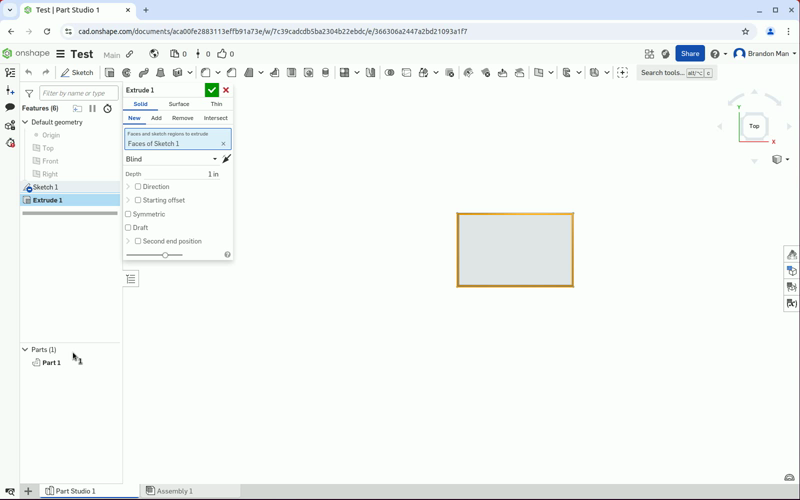
mouse_move(143, 106)
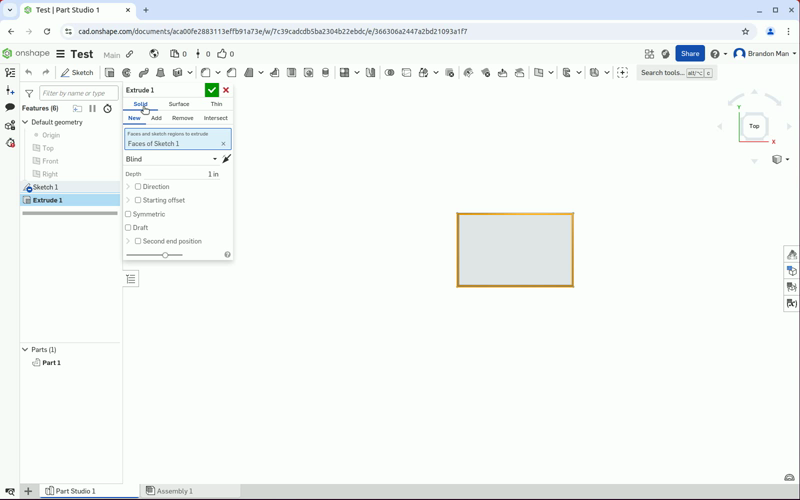
click(143, 106)
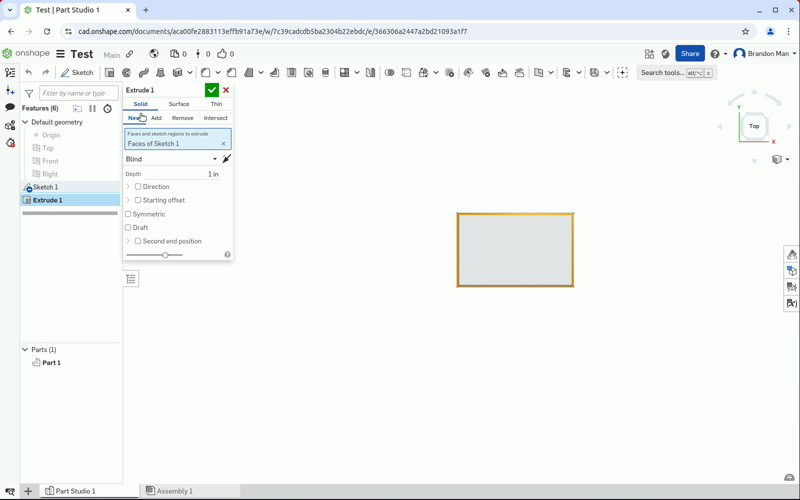
mouse_move(137, 120)
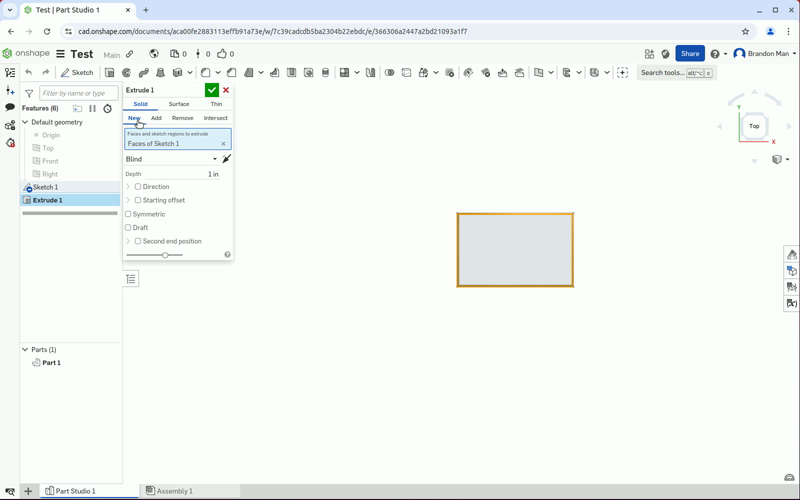
click(137, 120)
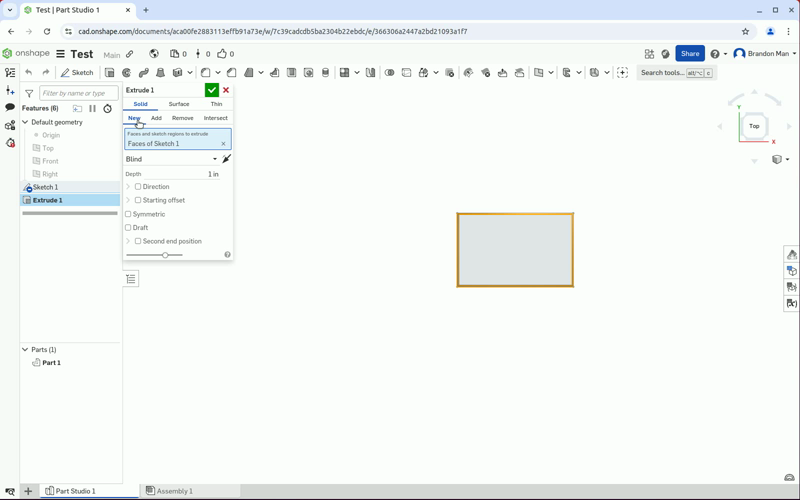
key(tab, 4)
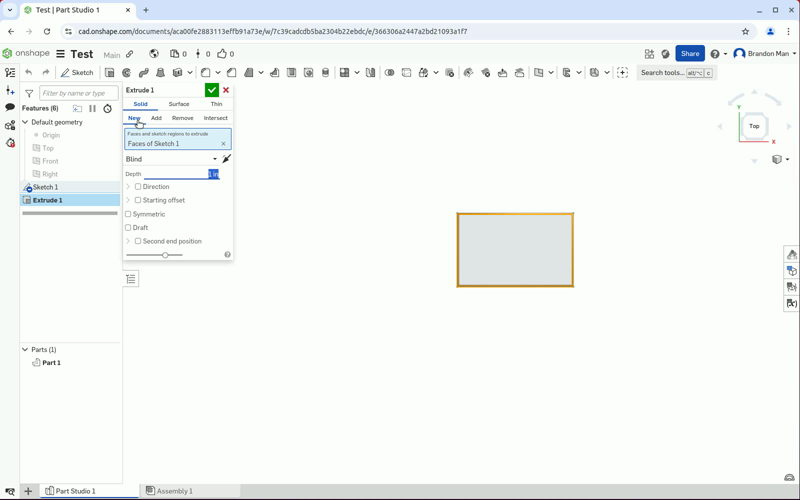
text(4.574)
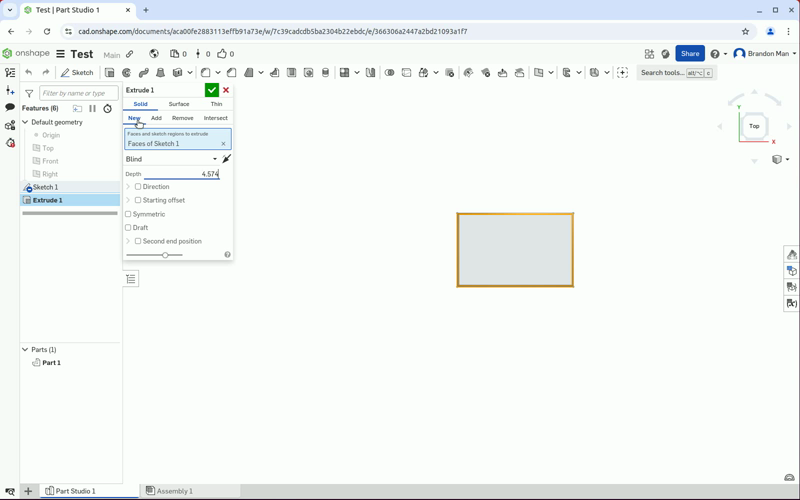
key(enter)
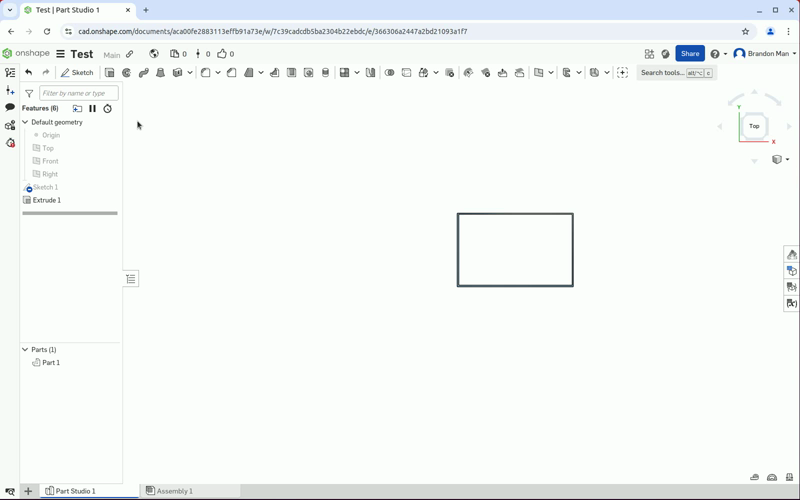
key(shift+h)
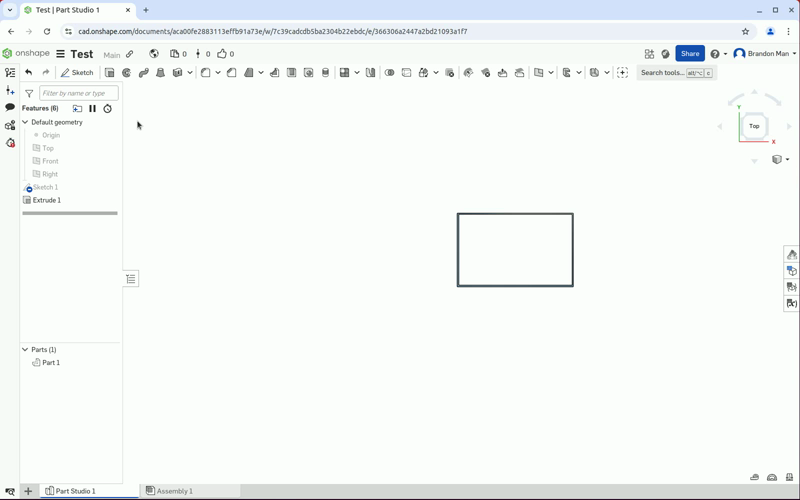
key(shift+h)
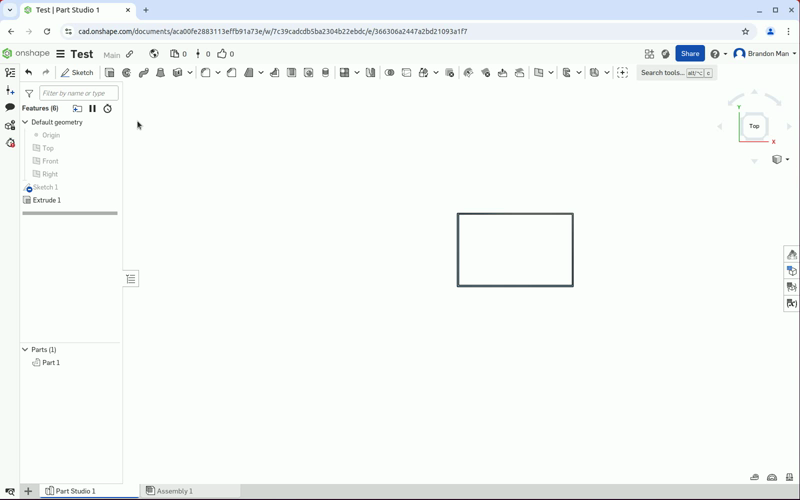
mouse_move(73, 189)
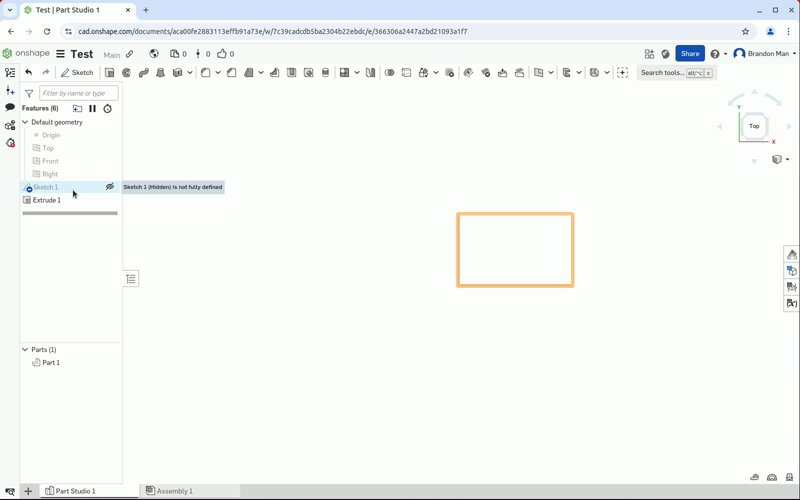
click(73, 189)
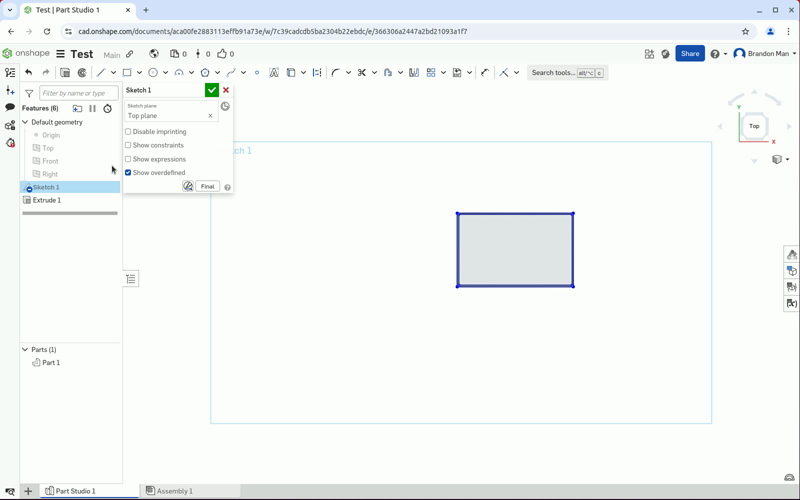
mouse_move(229, 92)
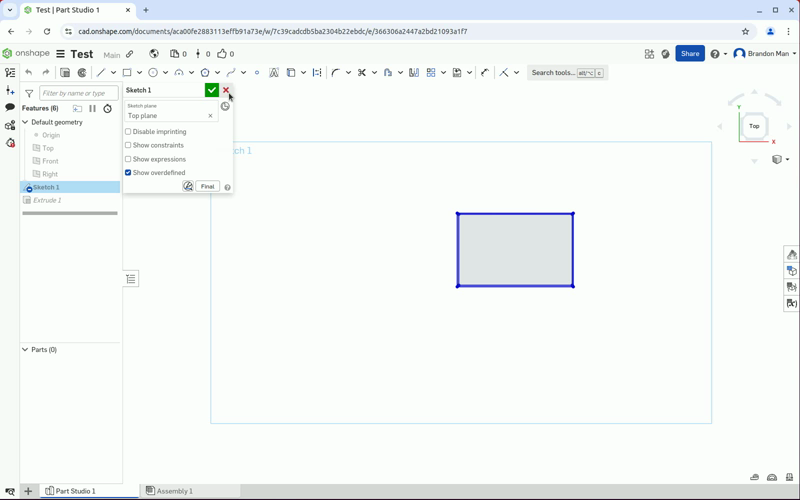
click(229, 92)
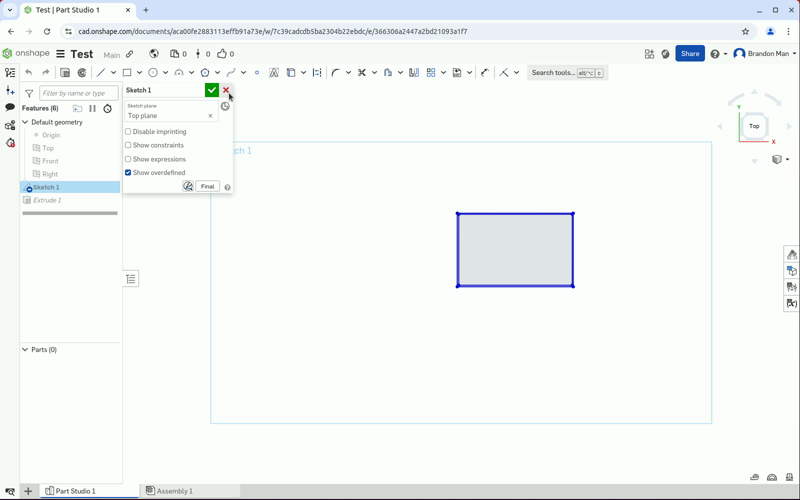
key(shift+s)
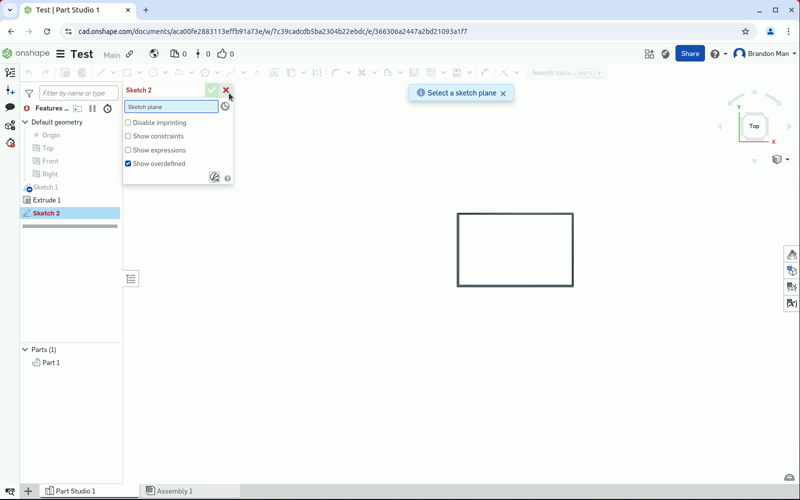
mouse_move(73, 150)
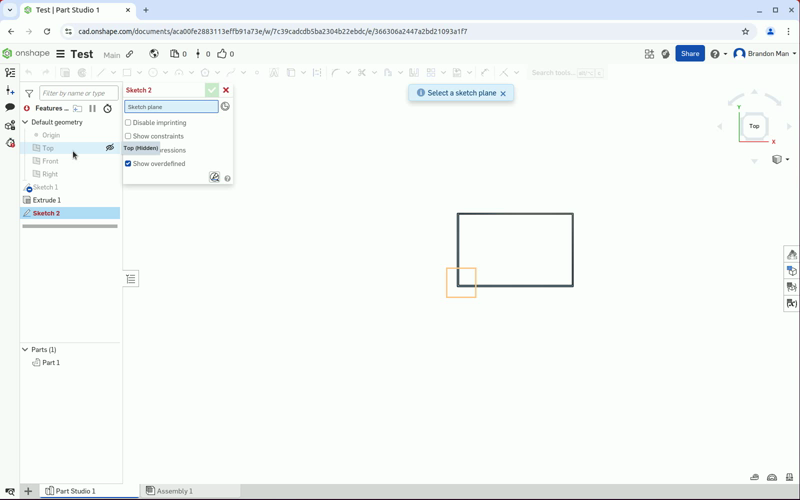
click(73, 150)
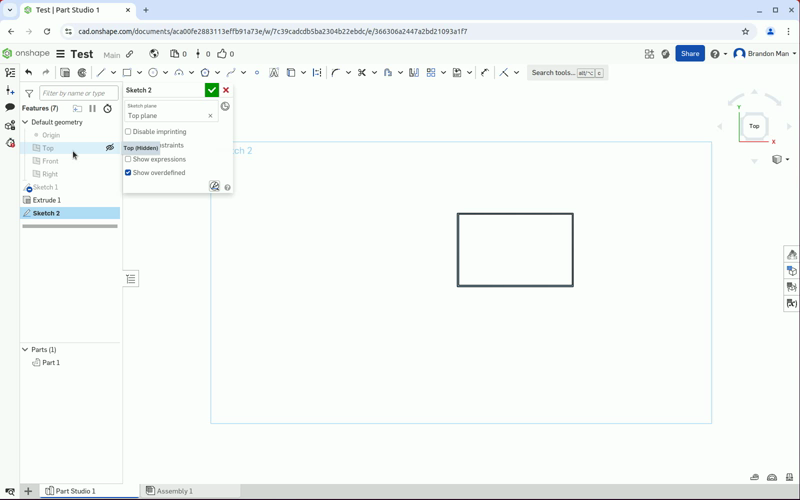
mouse_move(73, 352)
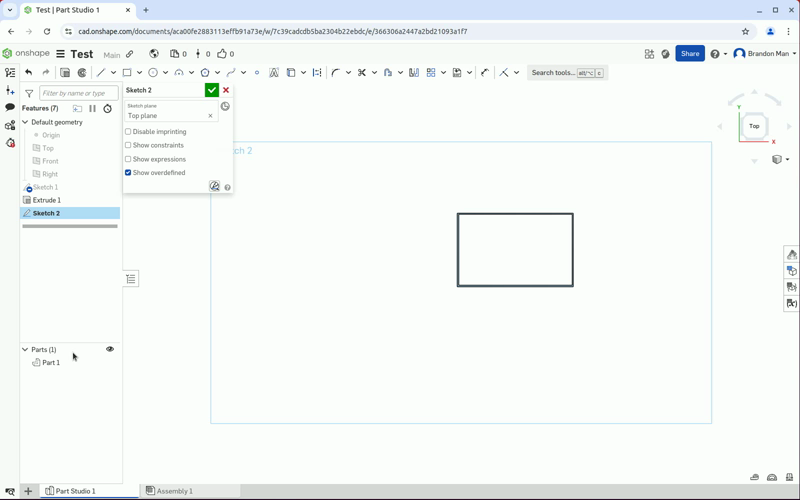
key(y)
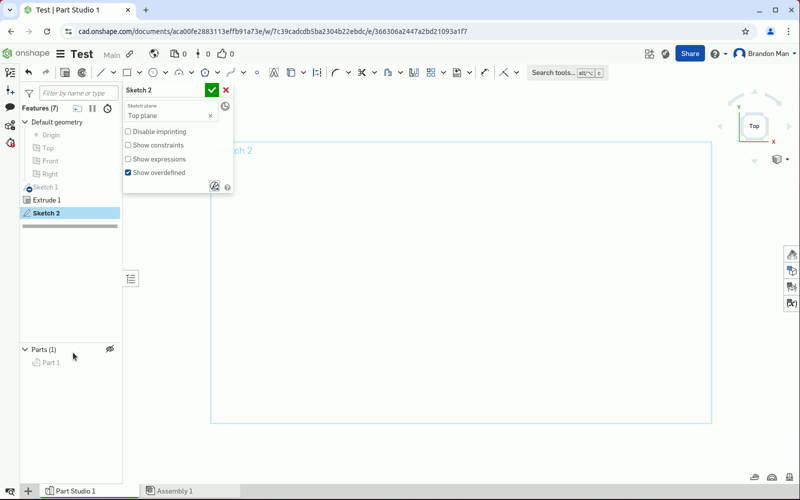
key(l)
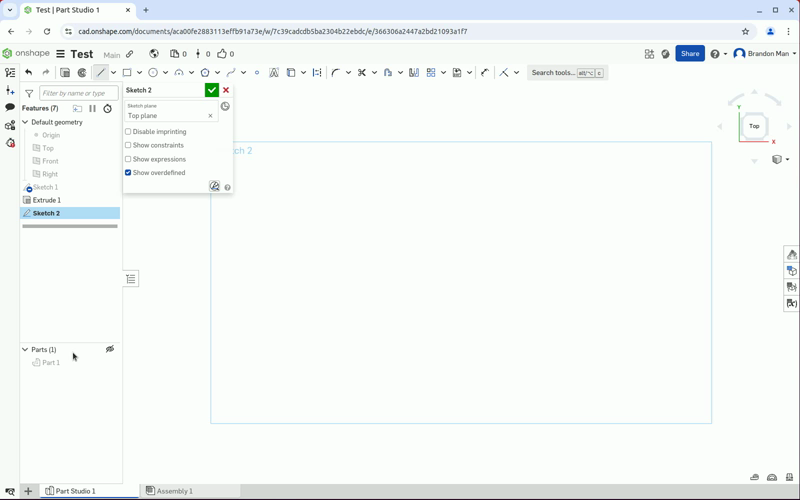
key_down(shift)
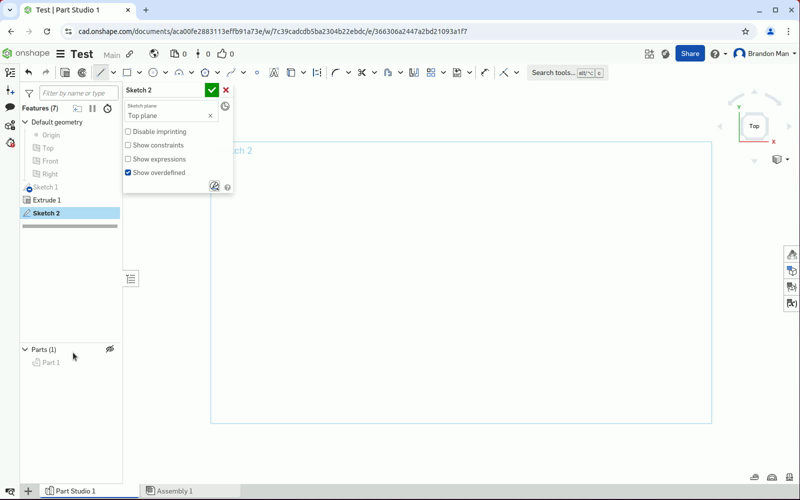
mouse_move(458, 285)
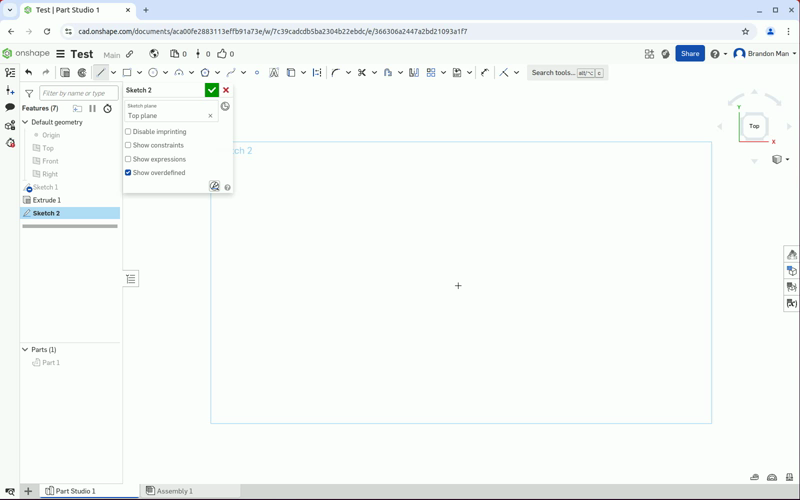
click(458, 285)
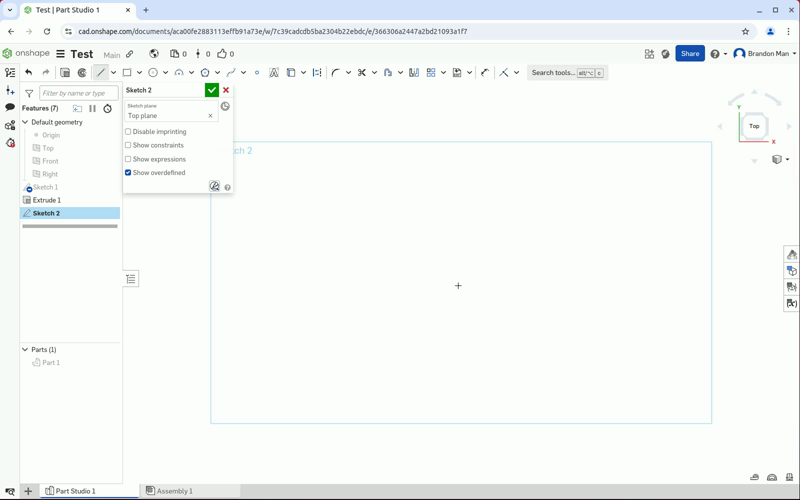
key_up(shift)
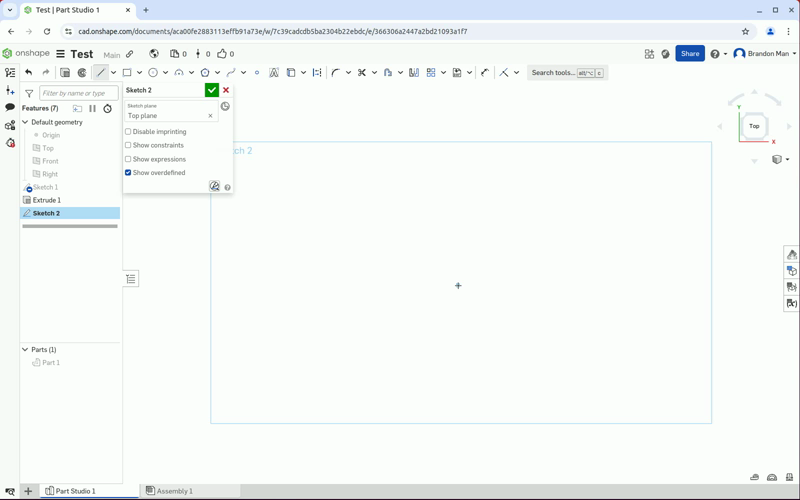
key_down(shift)
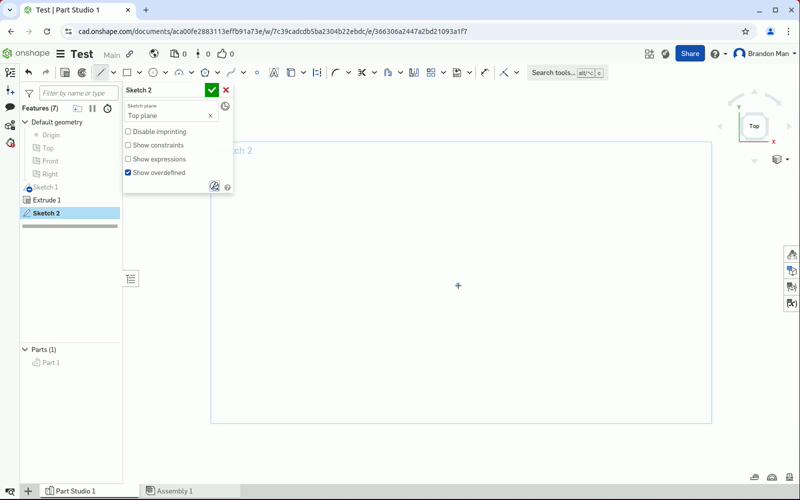
mouse_move(572, 285)
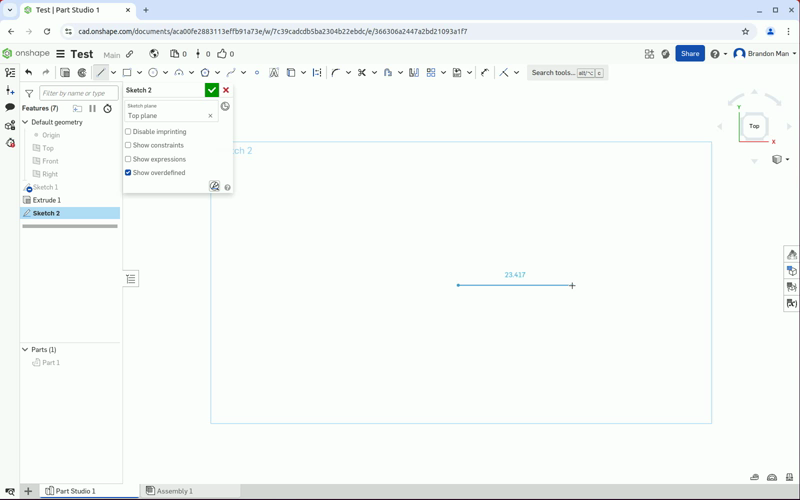
click(572, 285)
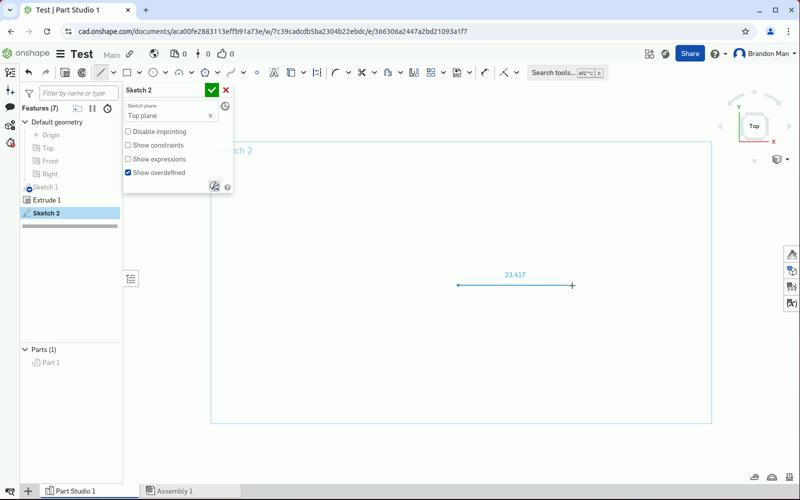
key_up(shift)
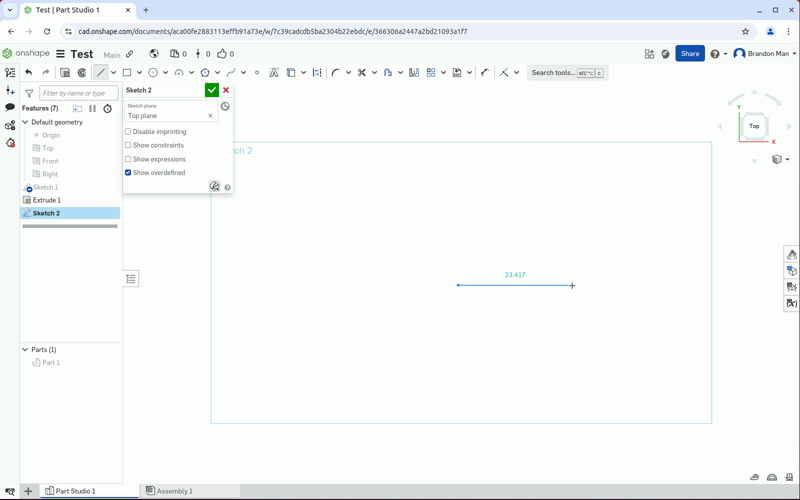
key_down(shift)
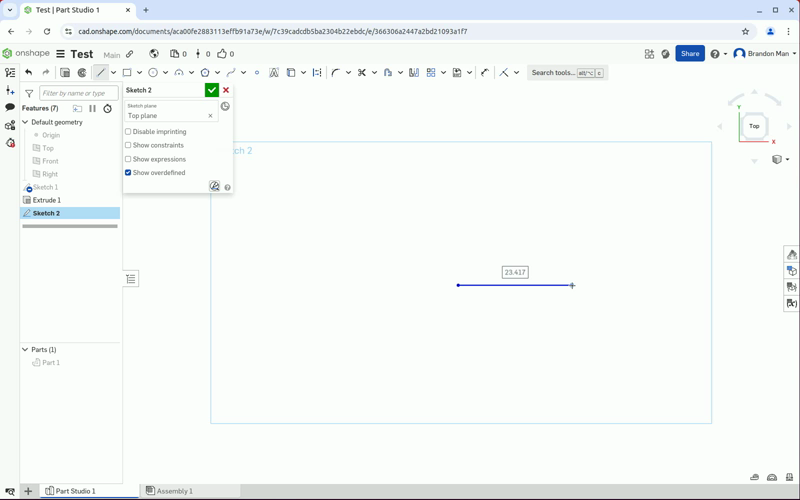
mouse_move(572, 213)
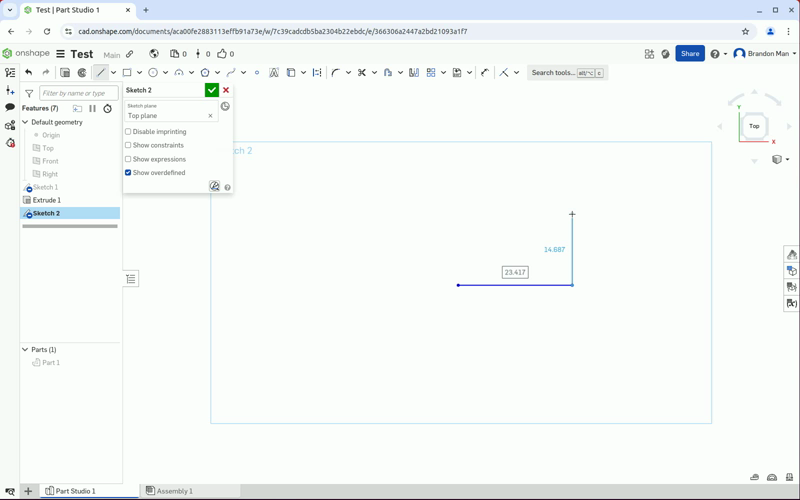
click(572, 213)
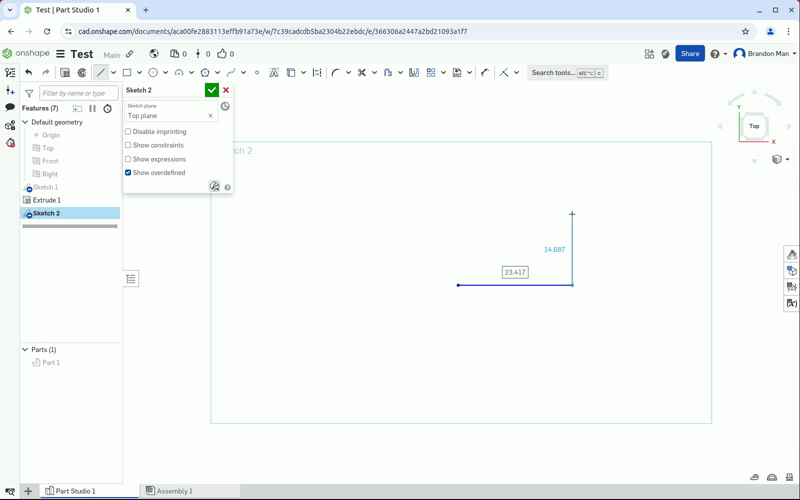
key_up(shift)
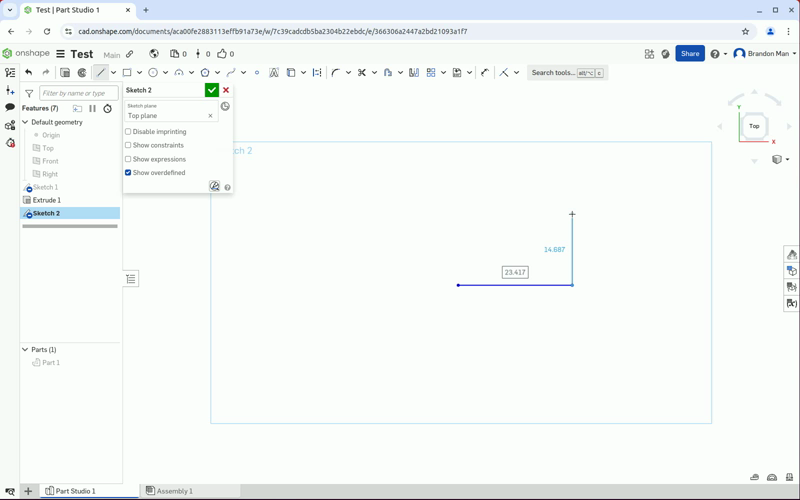
key_down(shift)
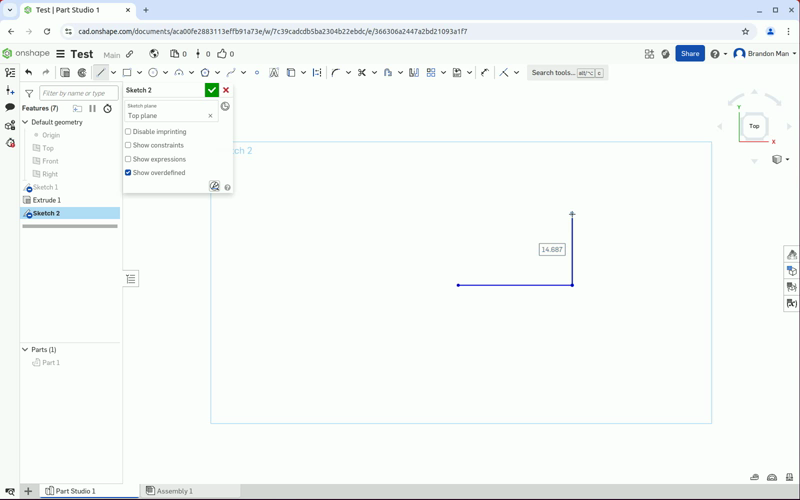
mouse_move(458, 213)
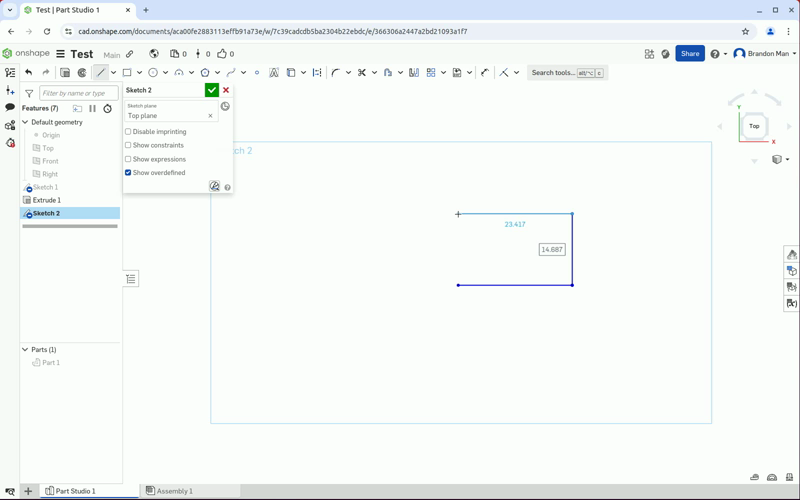
click(458, 213)
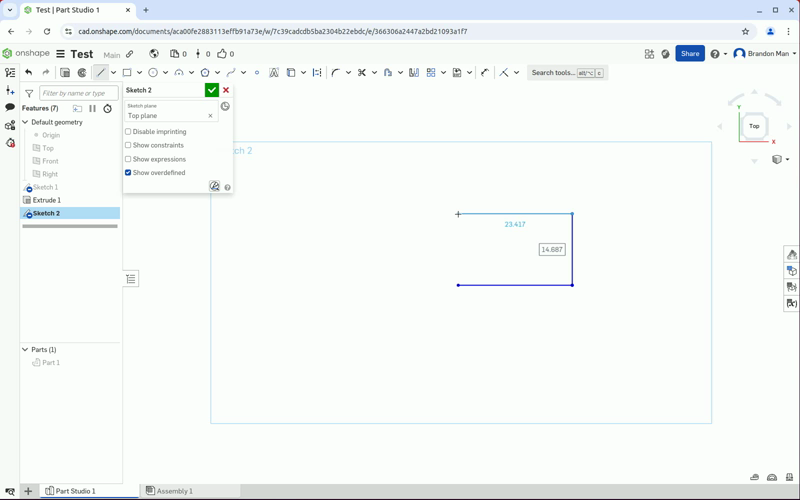
key_up(shift)
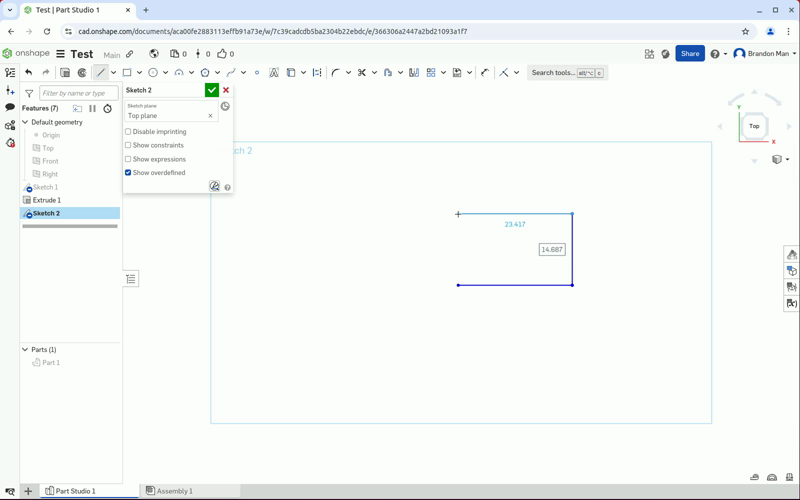
key_down(shift)
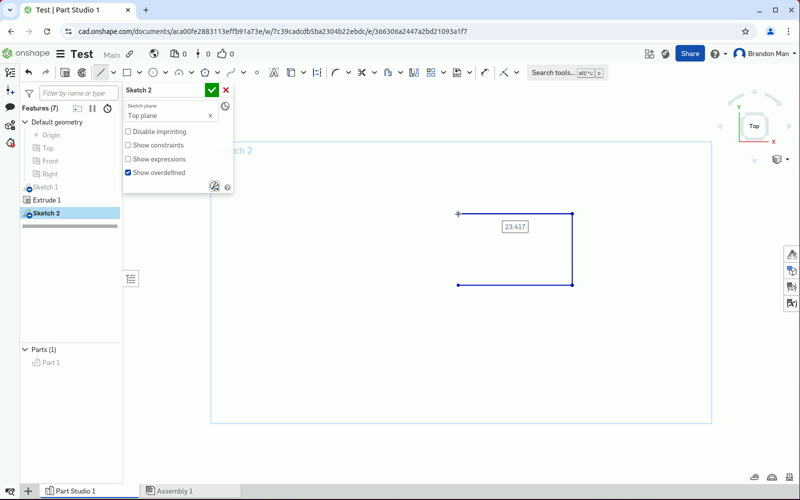
mouse_move(458, 285)
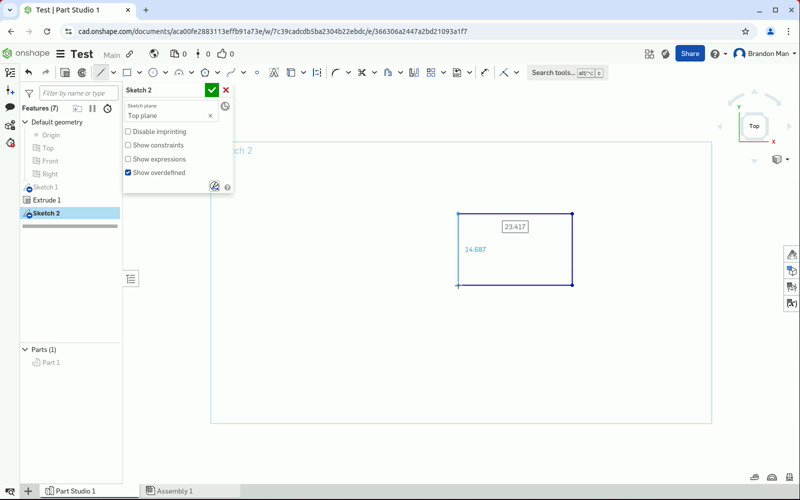
key_up(shift)
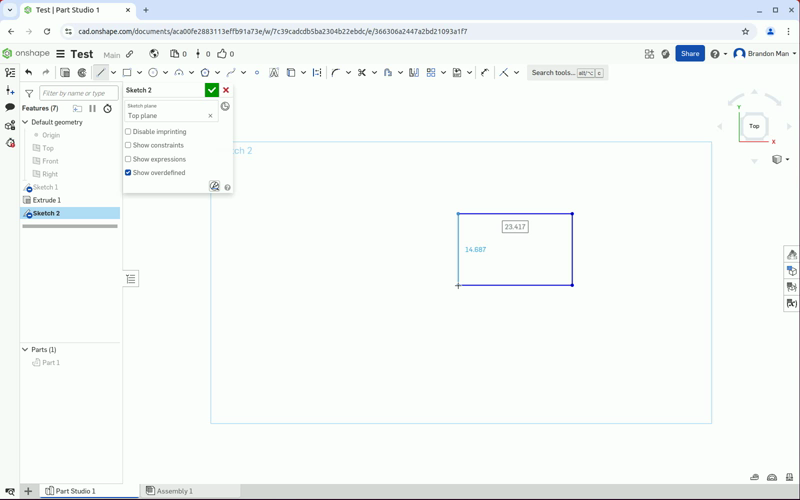
click(458, 285)
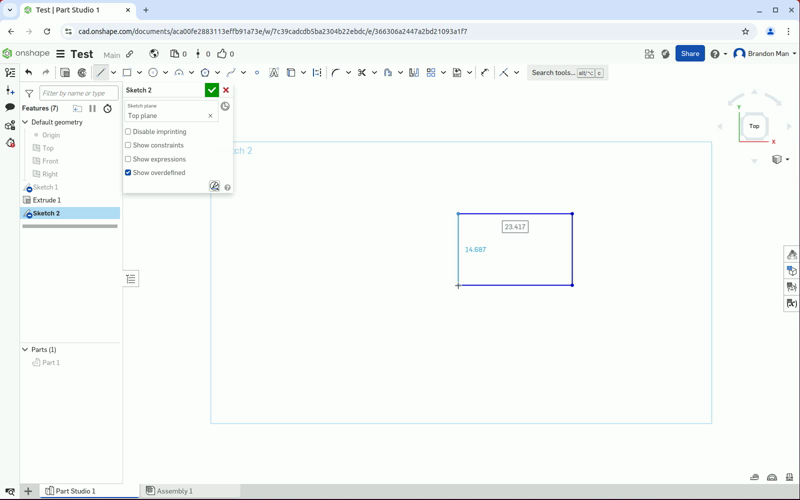
key(esc)
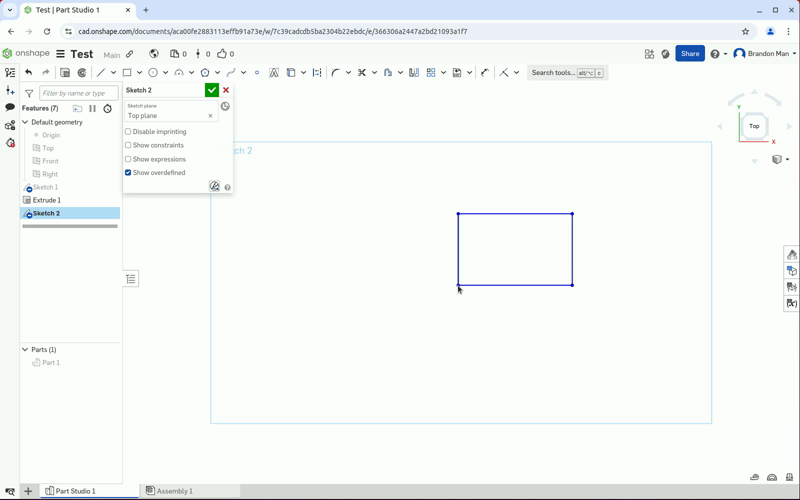
key(l)
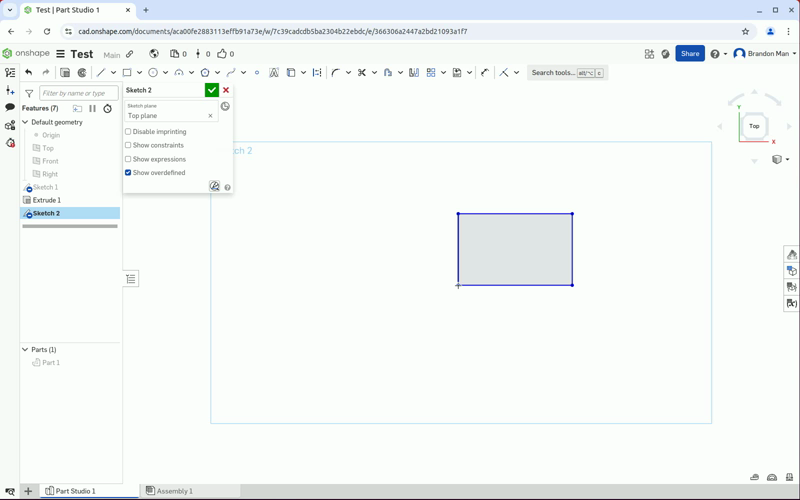
key_down(shift)
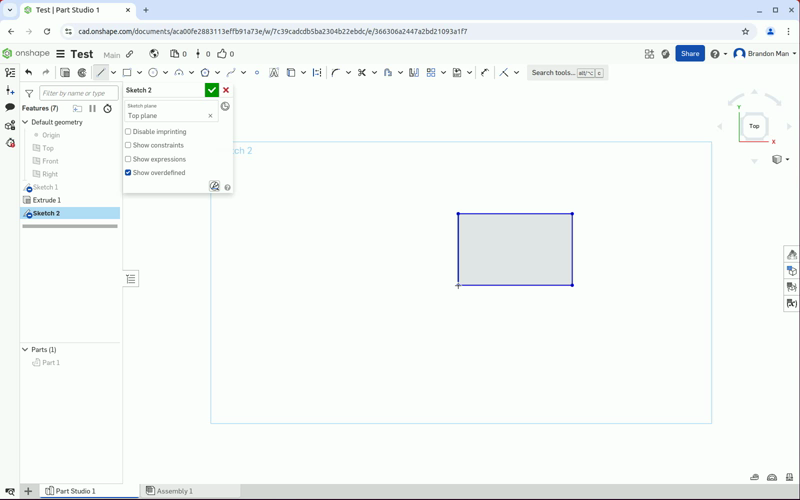
mouse_move(459, 273)
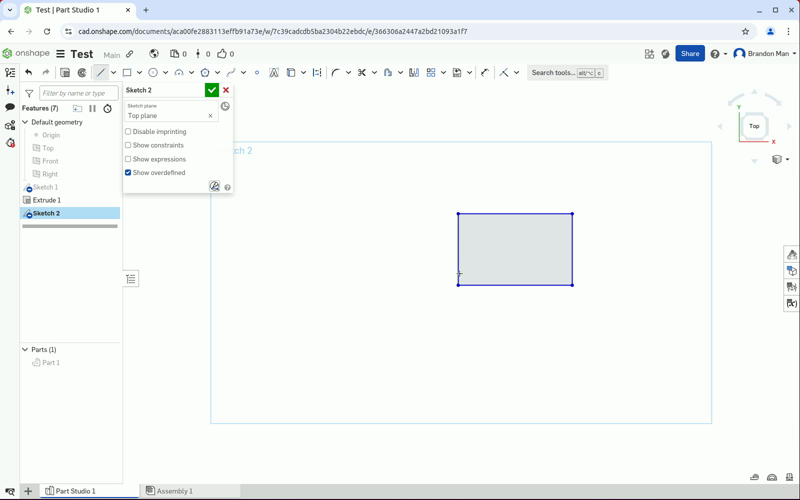
click(459, 273)
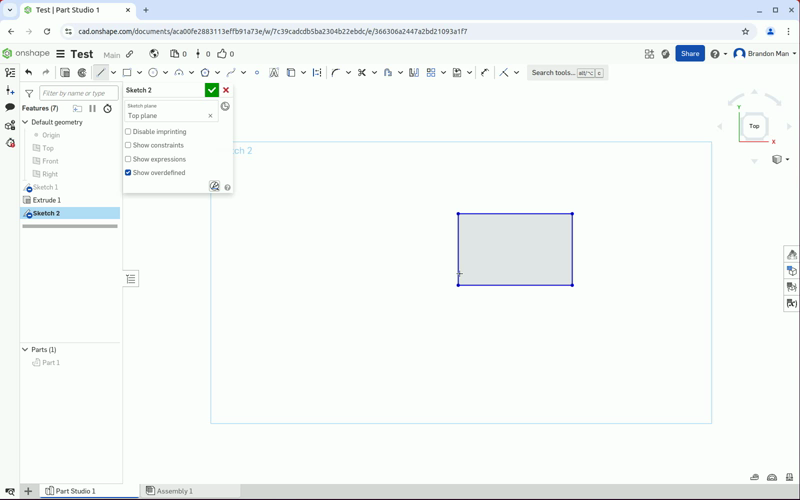
key_up(shift)
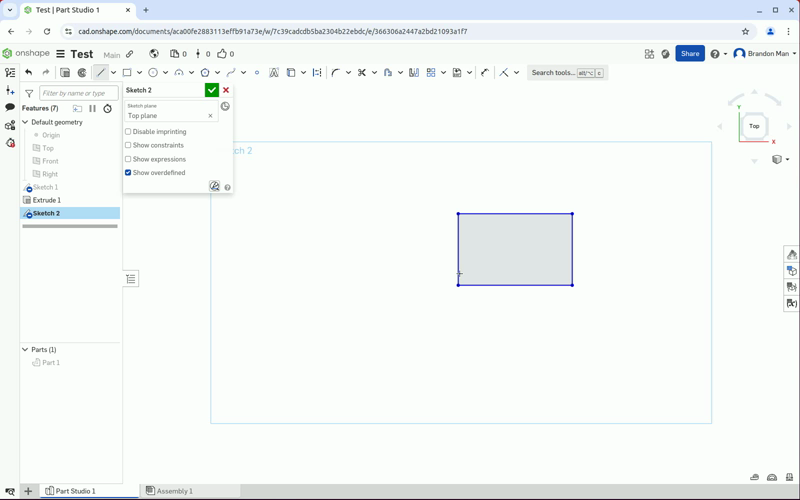
key_down(shift)
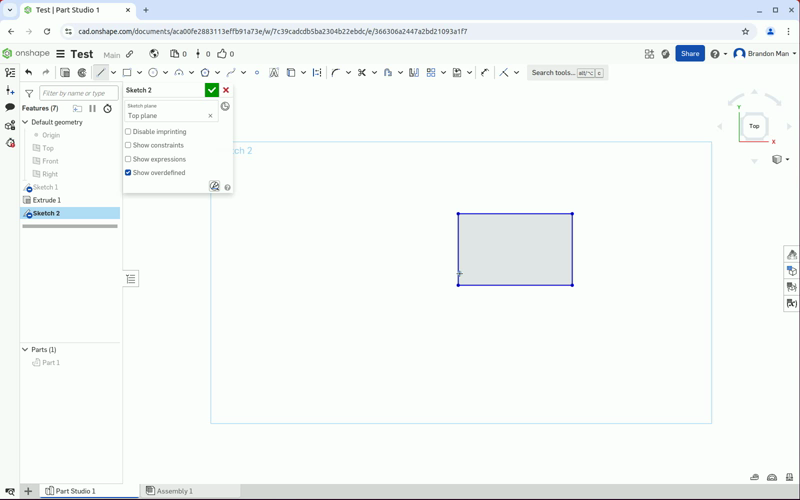
mouse_move(570, 273)
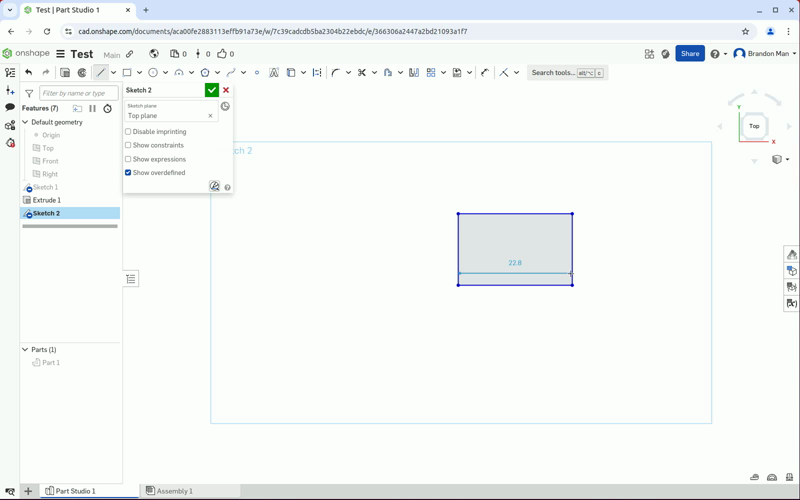
click(570, 273)
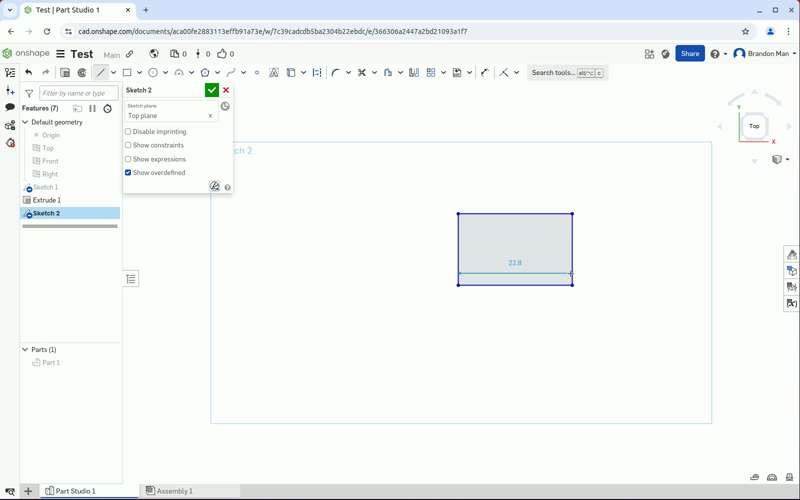
key_up(shift)
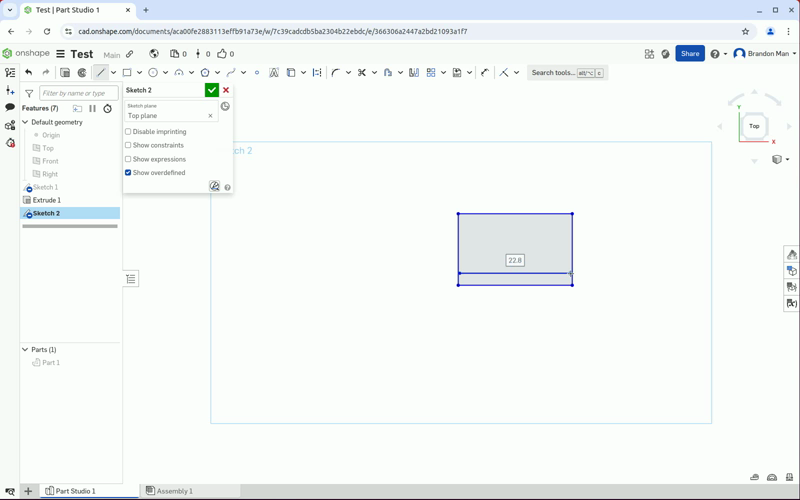
key_down(shift)
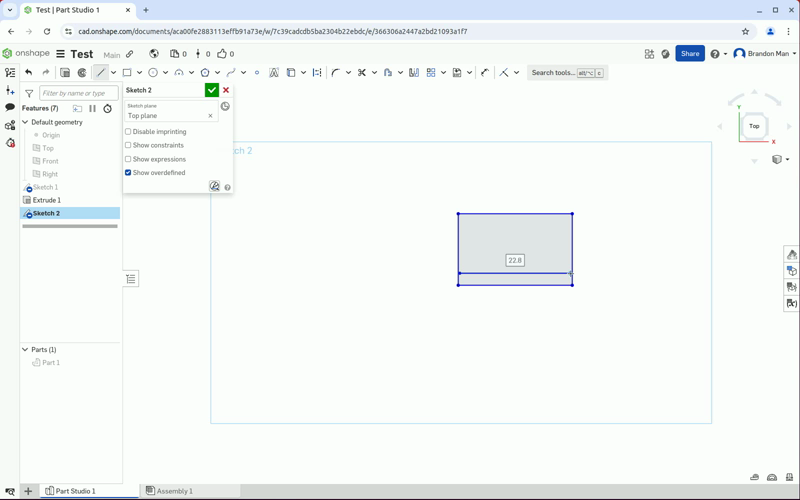
mouse_move(589, 273)
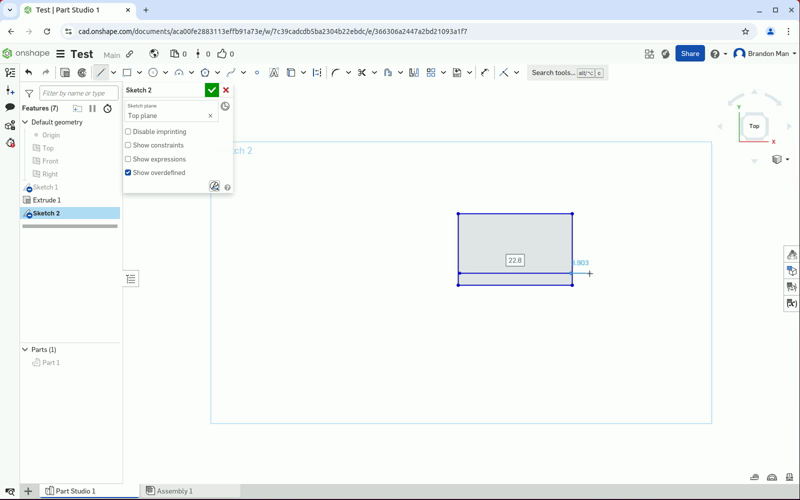
mouse_move(570, 226)
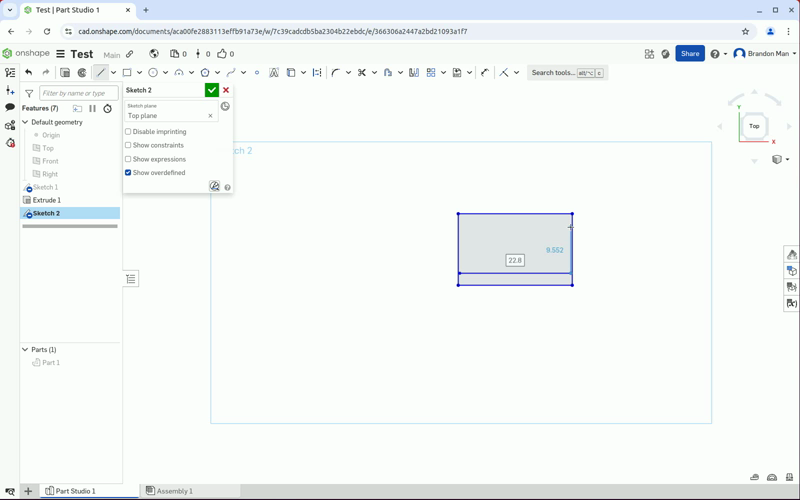
click(570, 226)
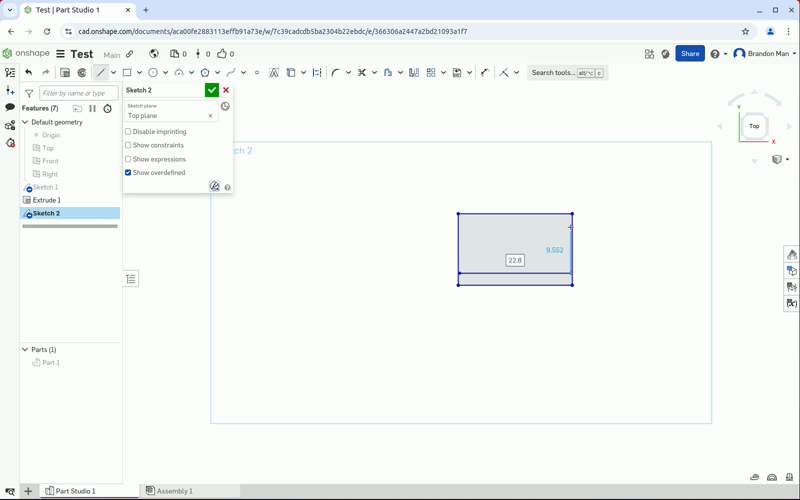
key_up(shift)
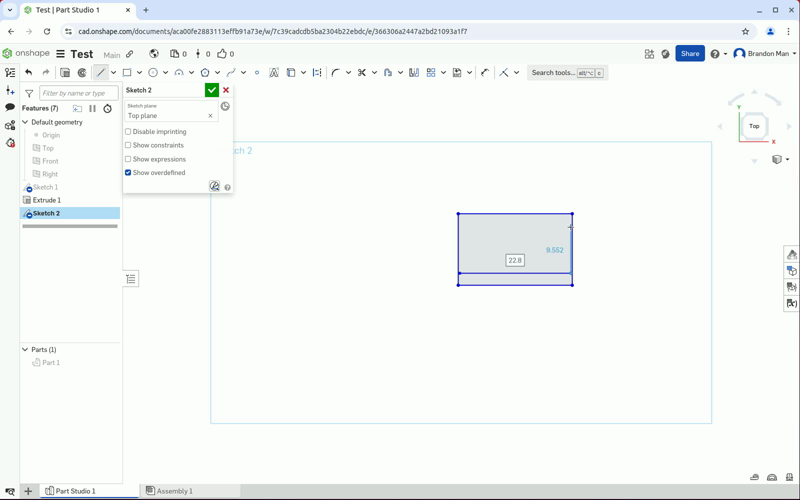
key_down(shift)
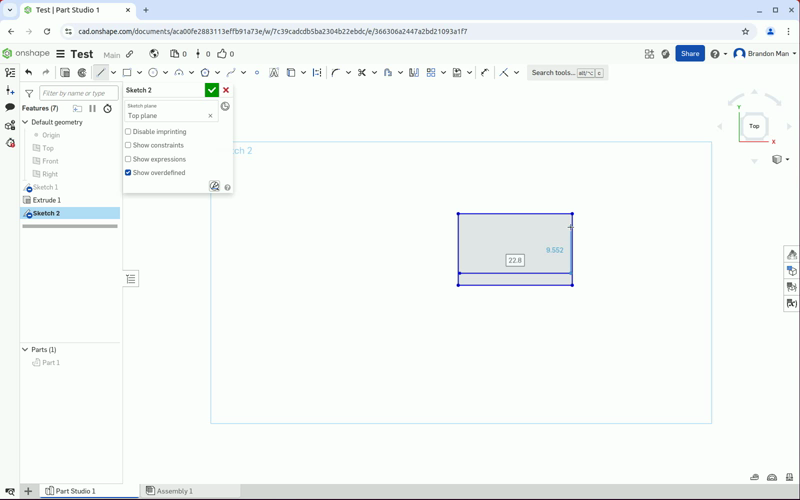
mouse_move(459, 226)
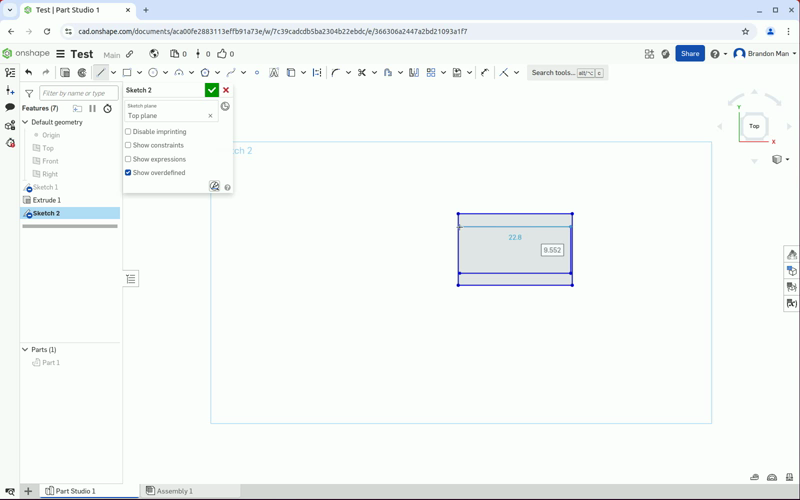
click(459, 226)
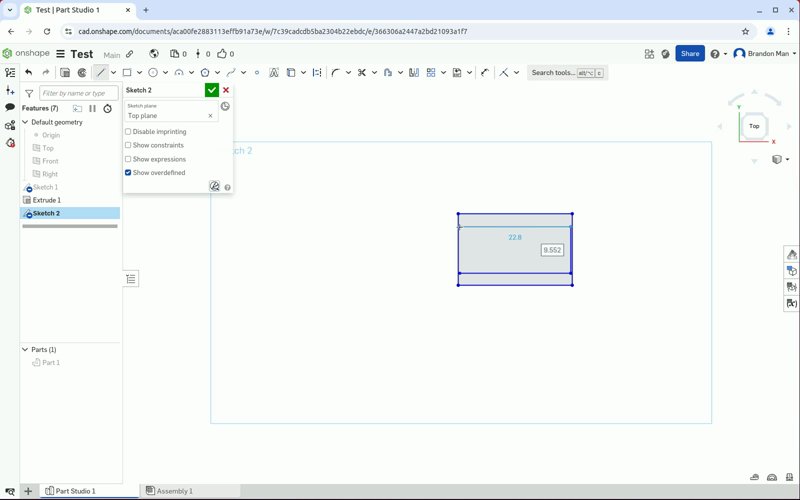
key_up(shift)
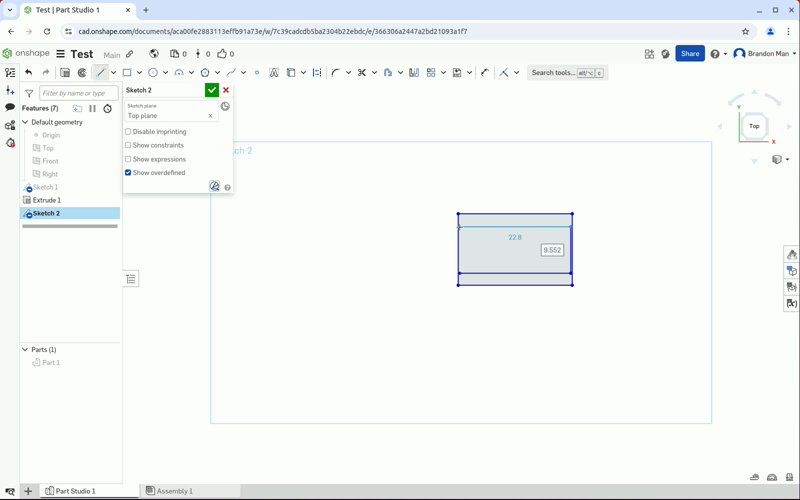
mouse_move(489, 226)
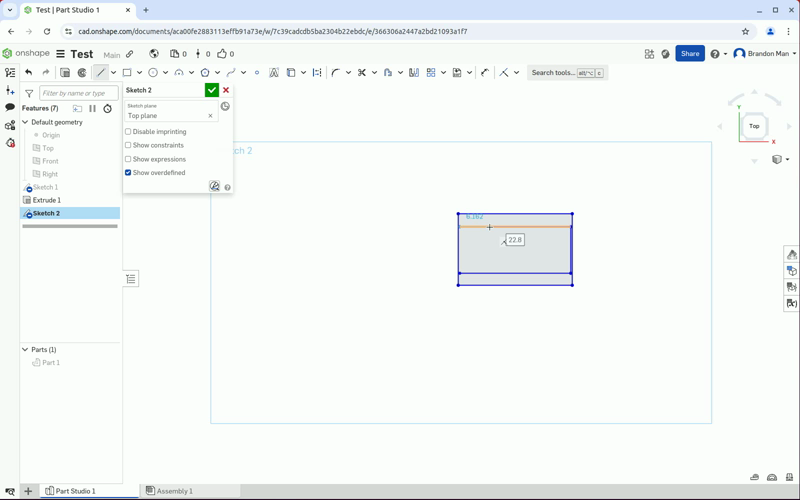
key_down(shift)
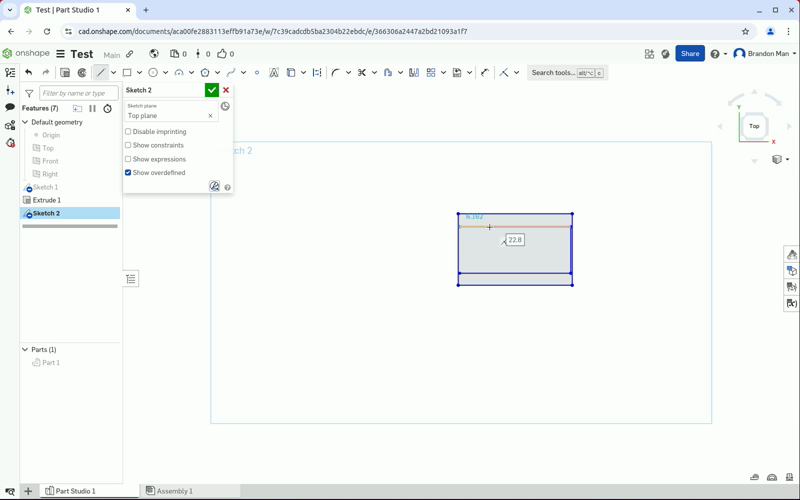
mouse_move(459, 273)
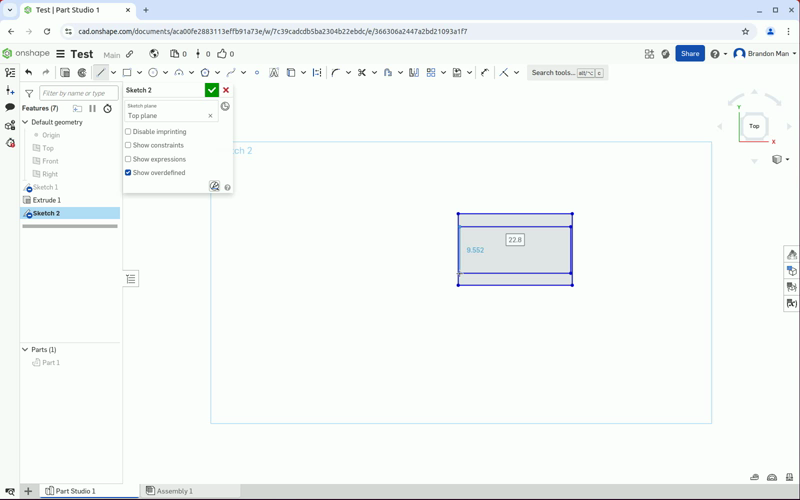
key_up(shift)
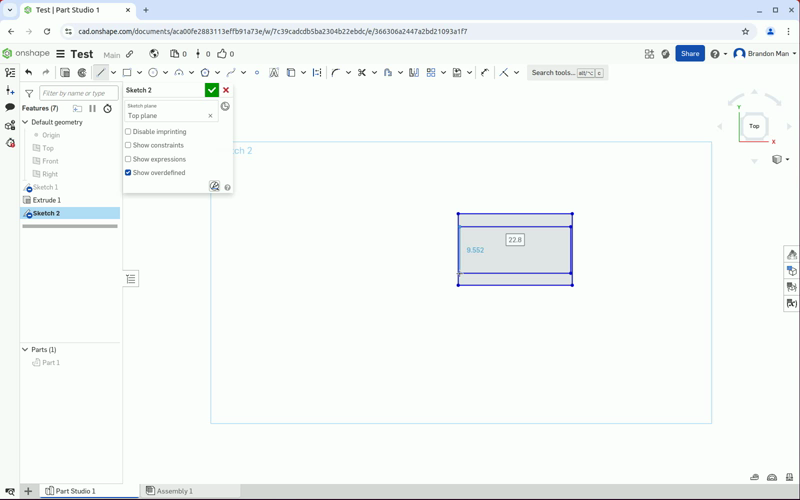
click(459, 273)
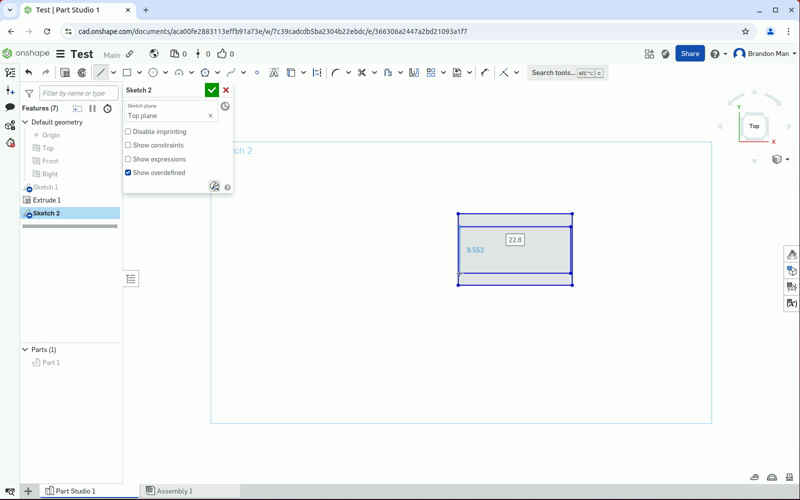
key(esc)
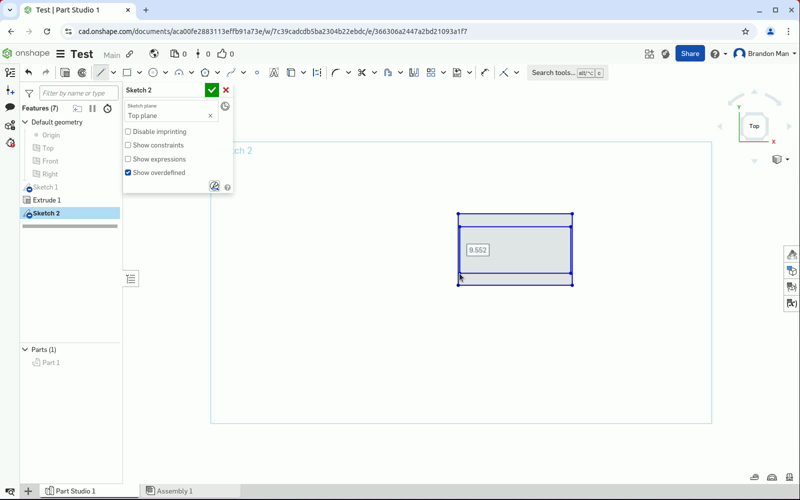
mouse_move(522, 282)
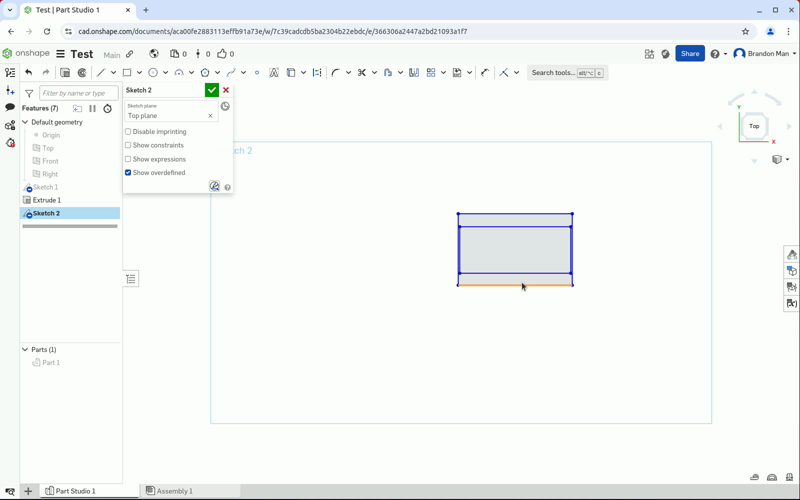
click(522, 282)
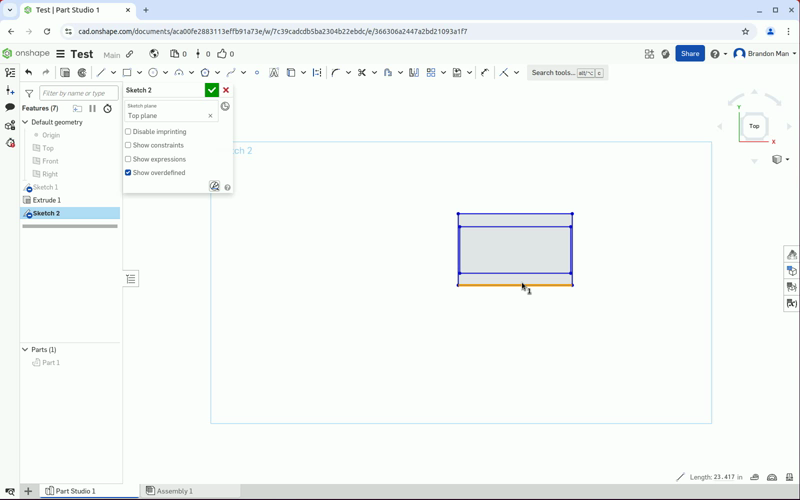
mouse_move(73, 352)
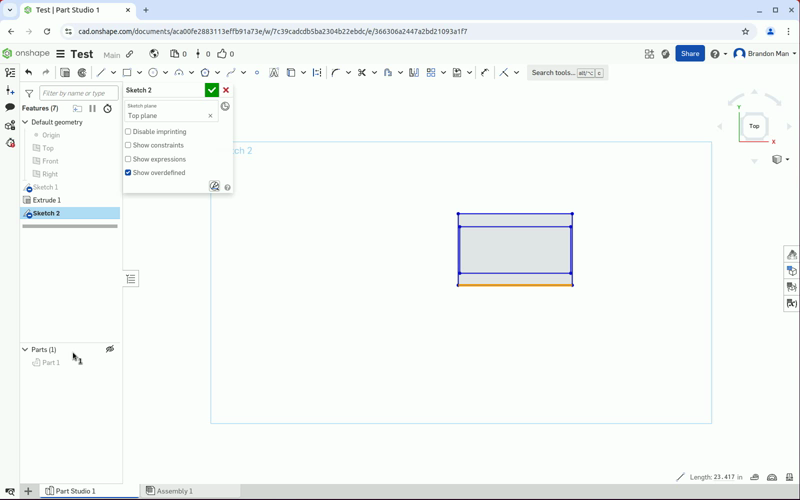
key(shift+y)
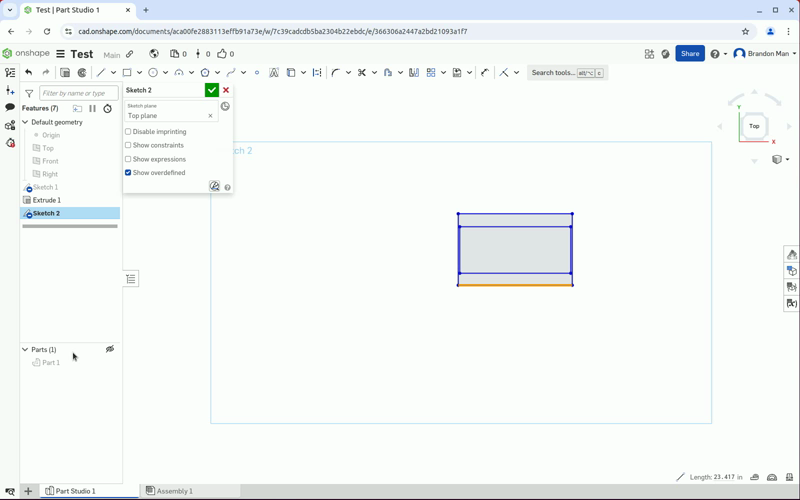
key(shift+e)
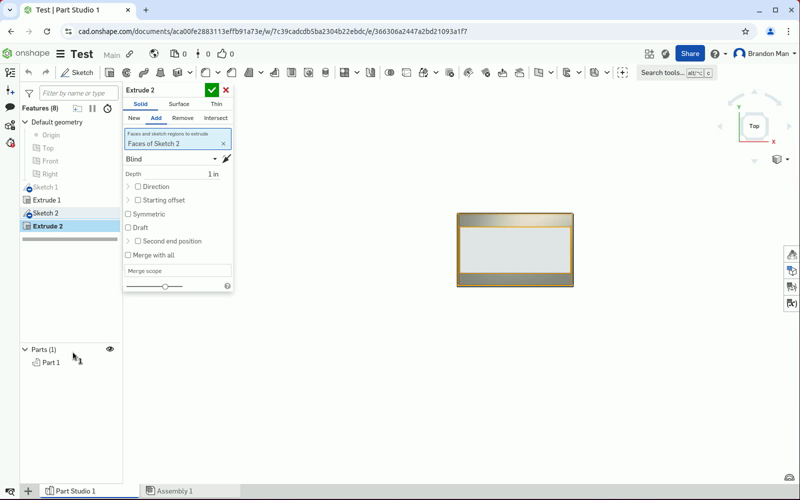
mouse_move(143, 106)
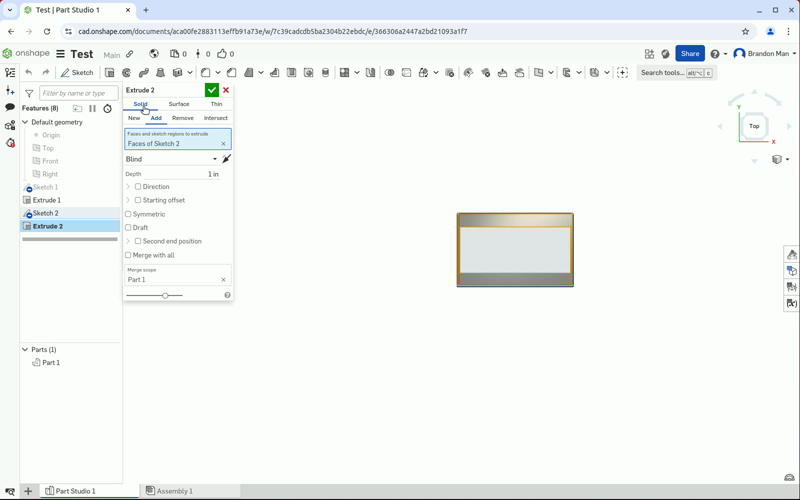
click(143, 106)
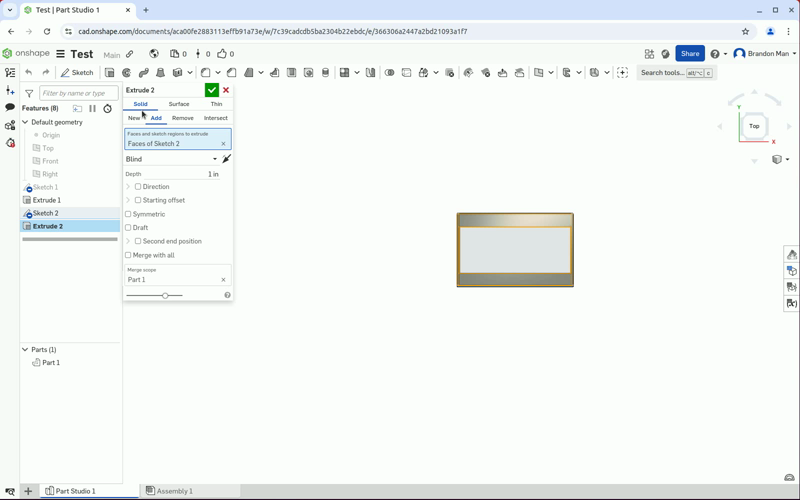
mouse_move(137, 120)
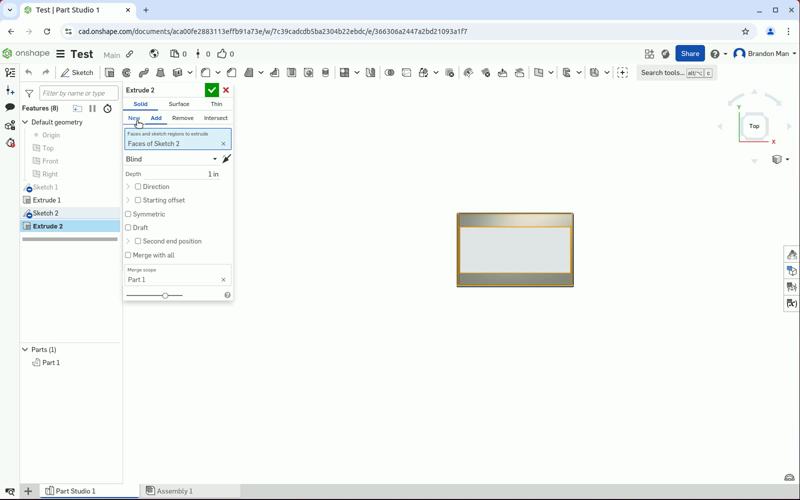
click(137, 120)
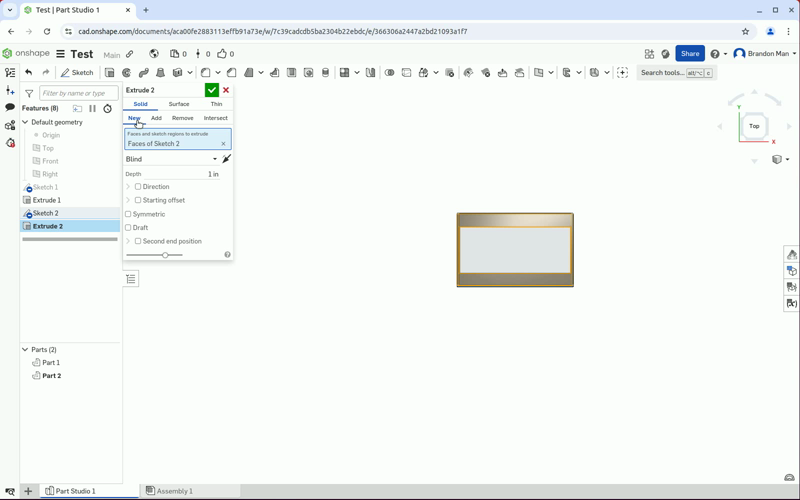
key(tab, 4)
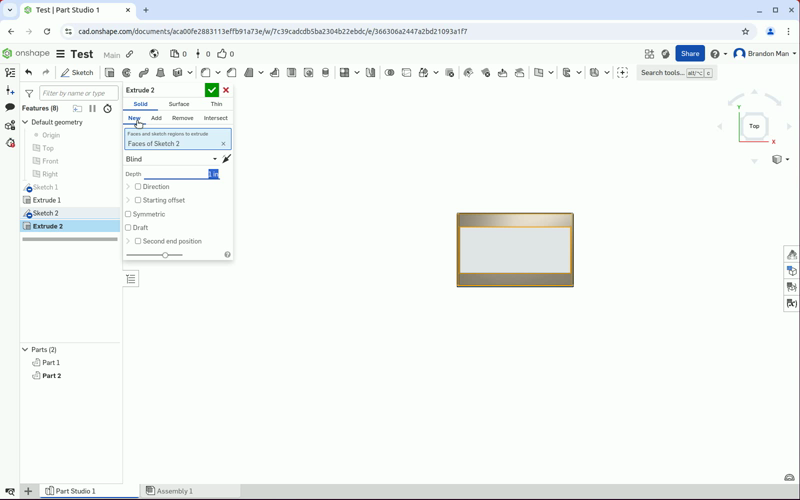
text(0.241)
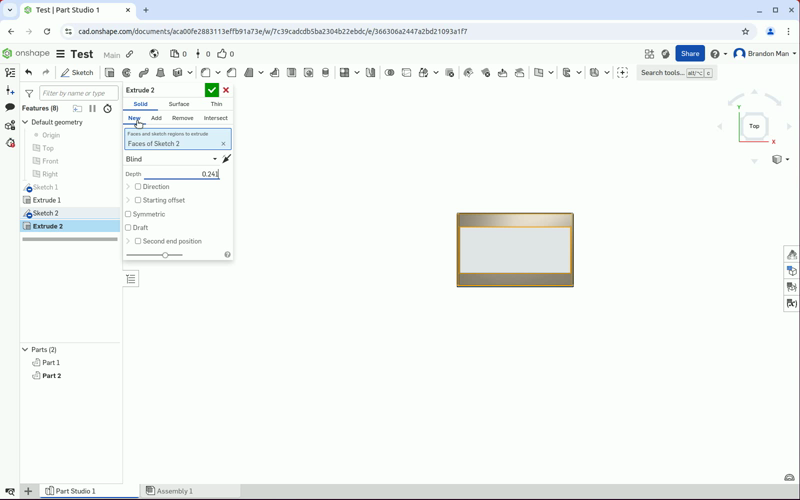
key(enter)
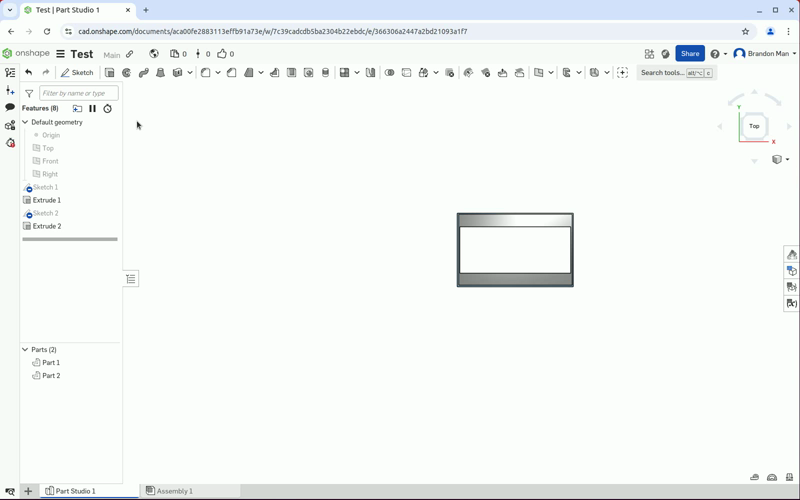
key(shift+h)
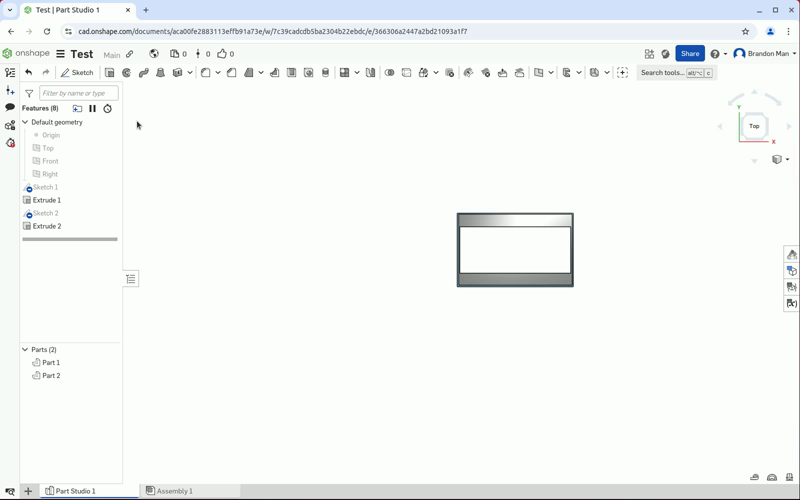
key(shift+h)
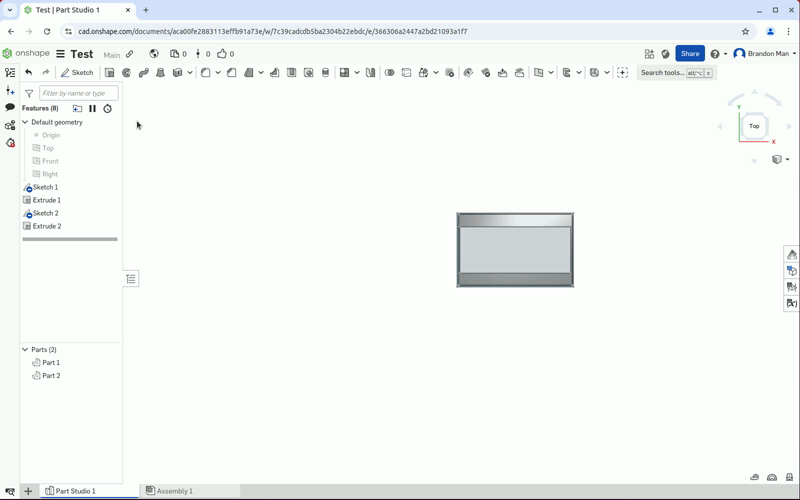
key(shift+7)
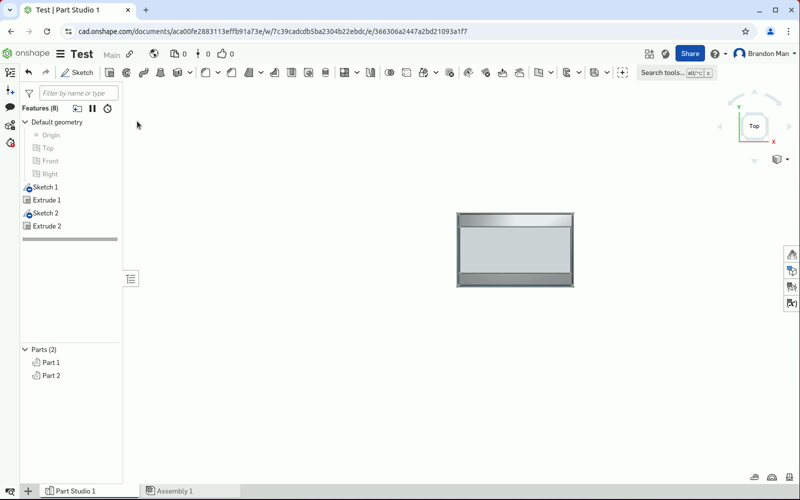
key(up, 3)
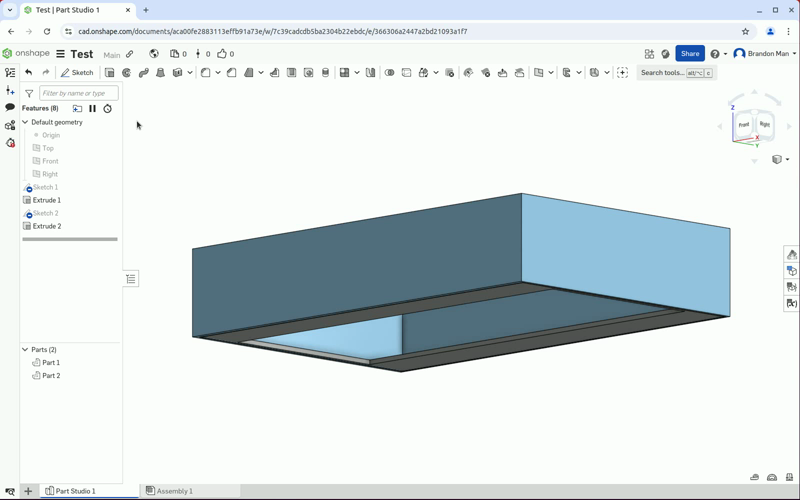
key(left, 3)
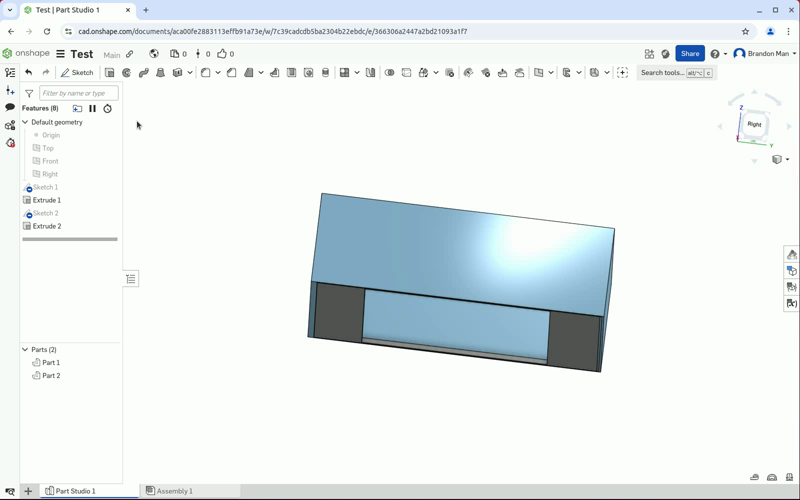
key(right, 3)
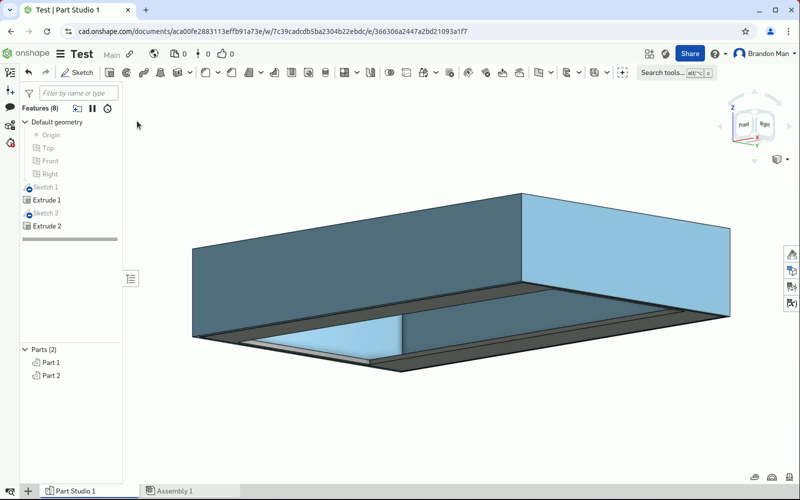
key(down, 3)
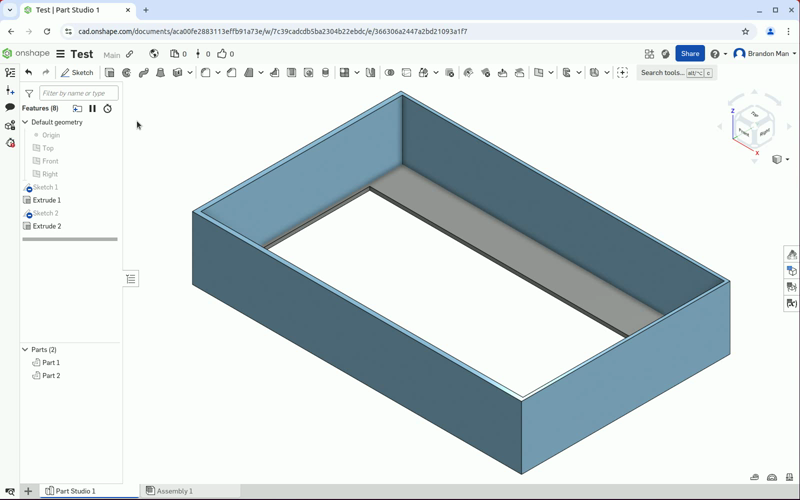
mouse_move(73, 189)
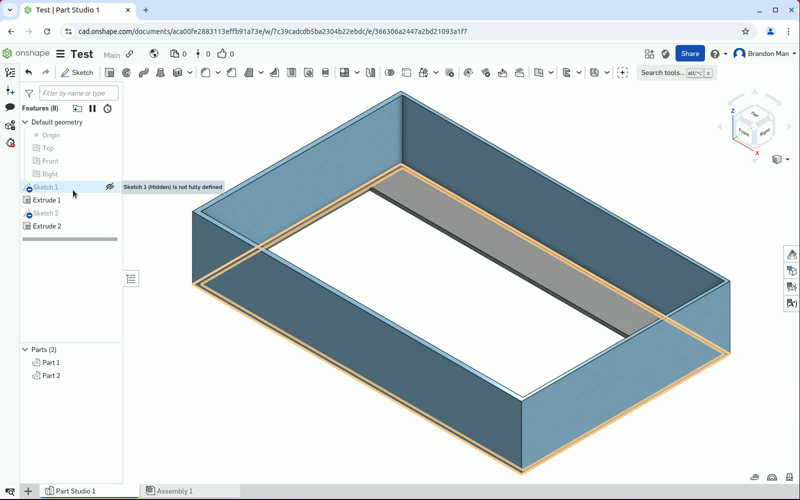
click(73, 189)